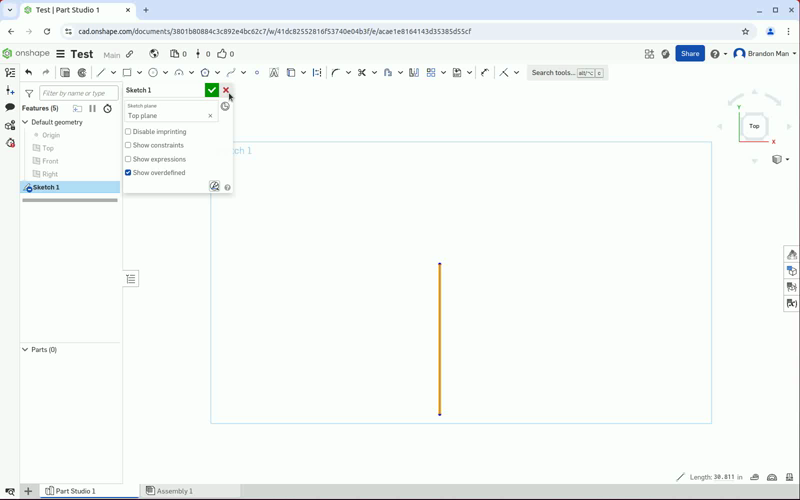
key(shift+h)
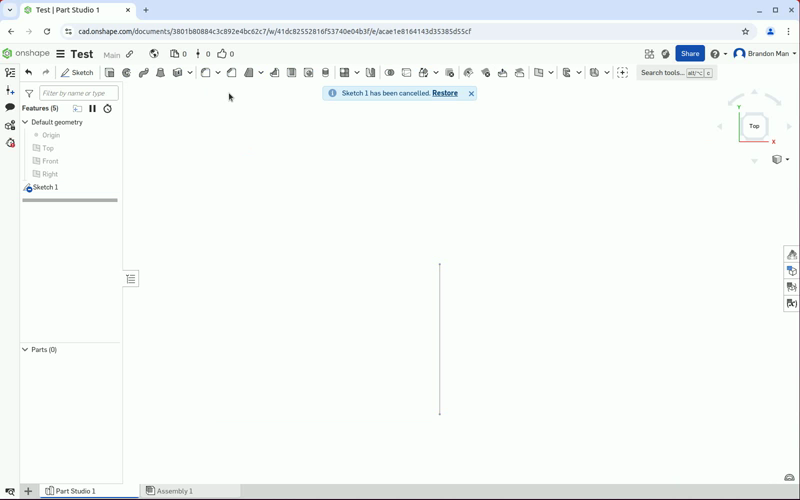
key(shift+s)
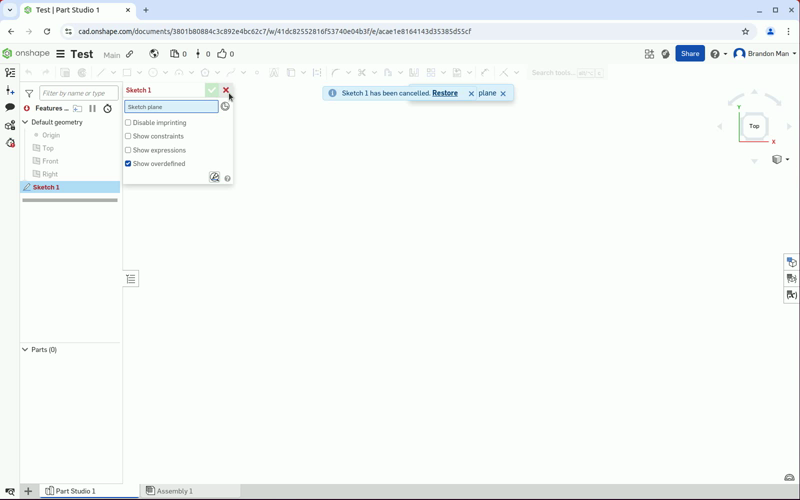
mouse_move(73, 150)
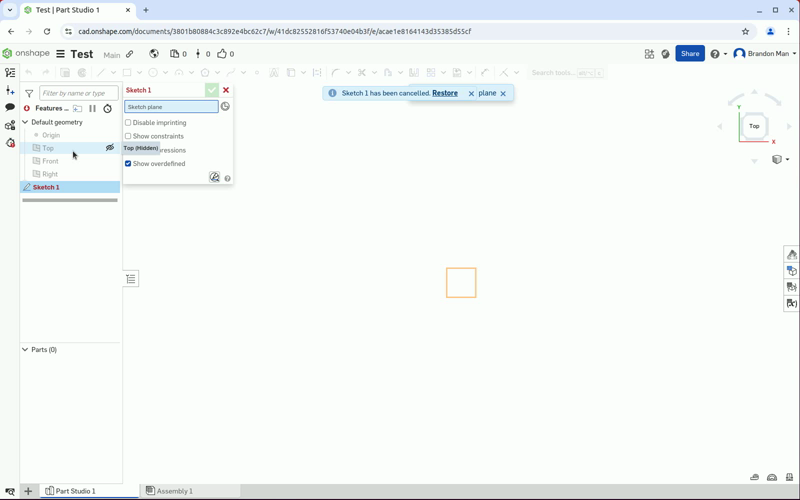
click(73, 150)
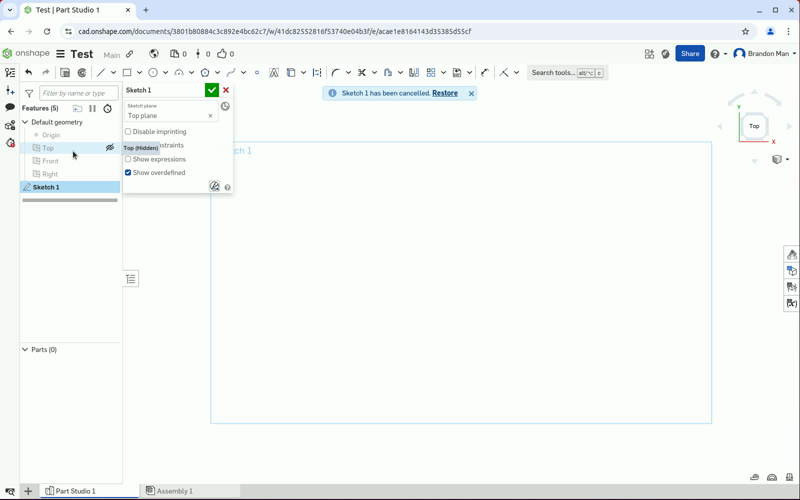
mouse_move(73, 352)
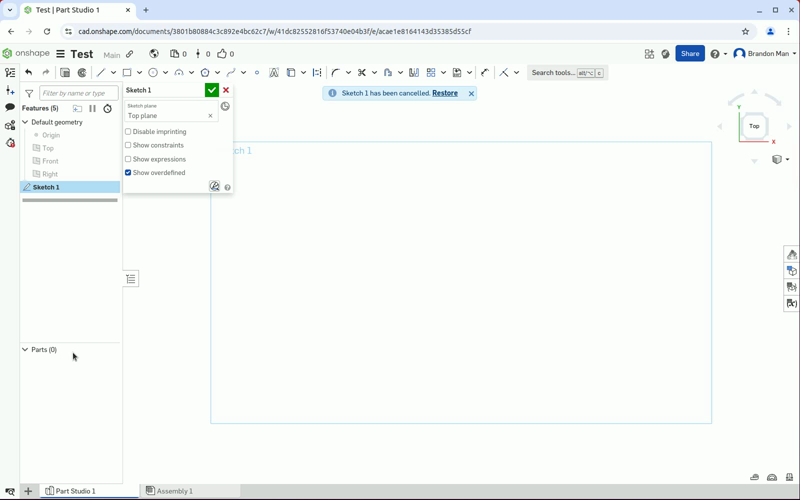
key(y)
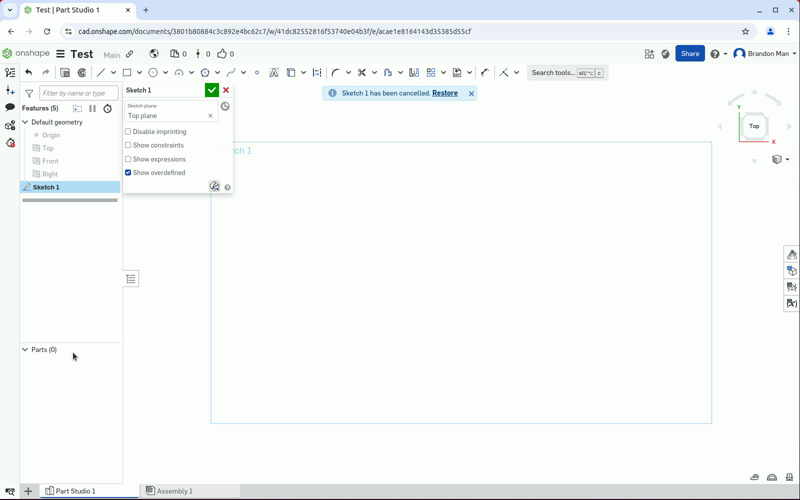
key(a)
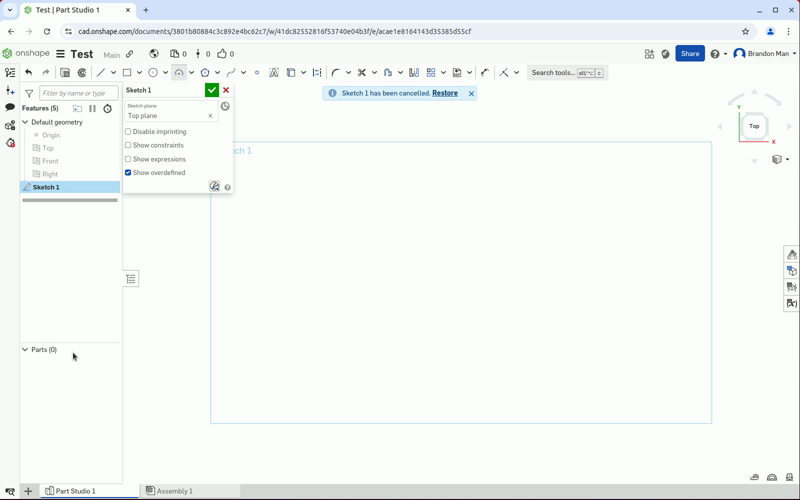
key_down(shift)
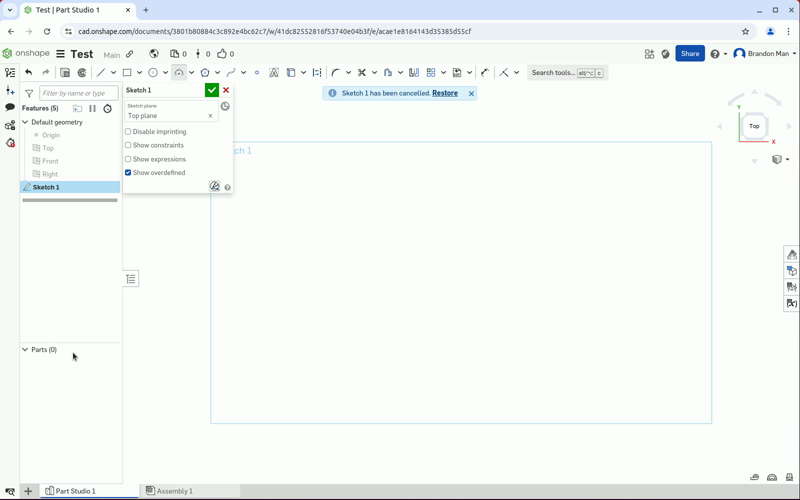
mouse_move(414, 351)
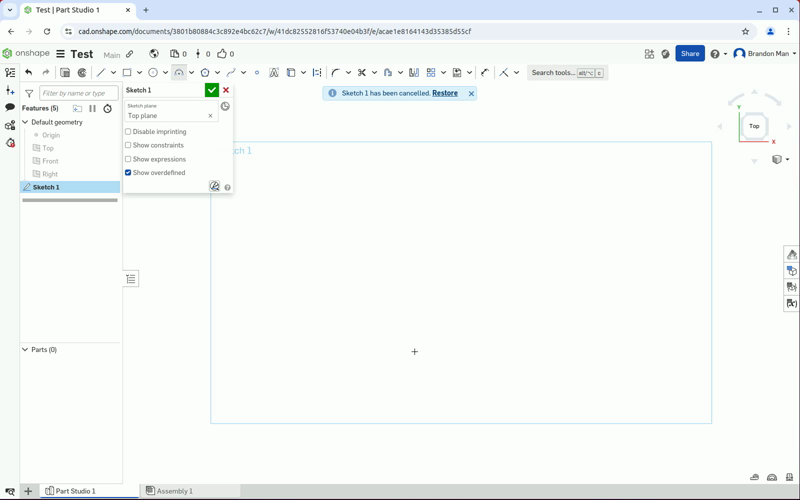
click(414, 351)
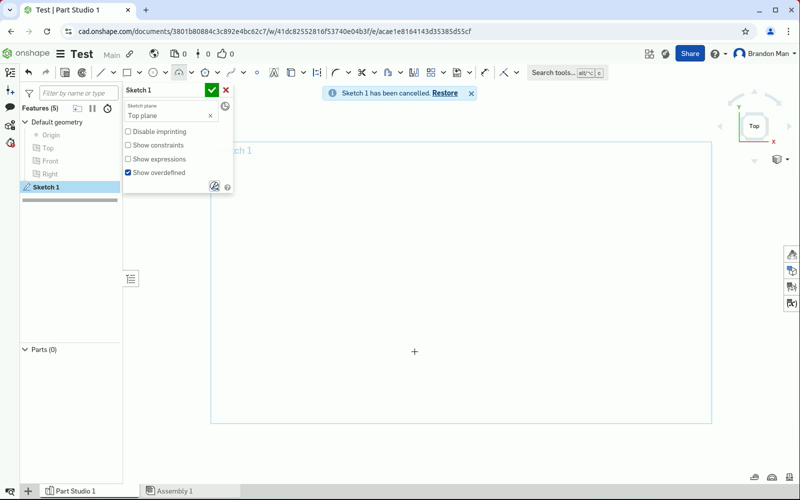
key_up(shift)
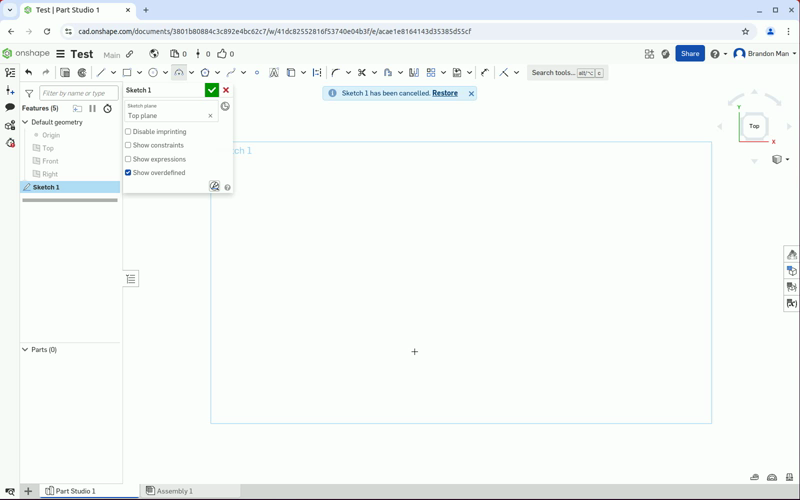
key_down(shift)
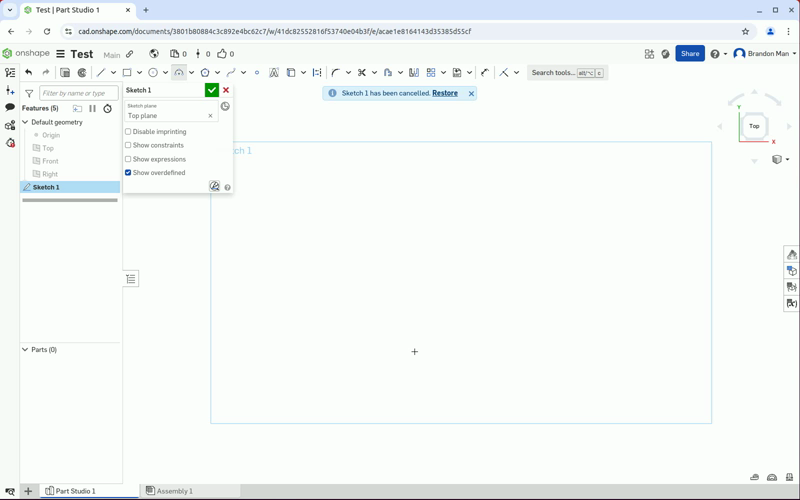
mouse_move(506, 351)
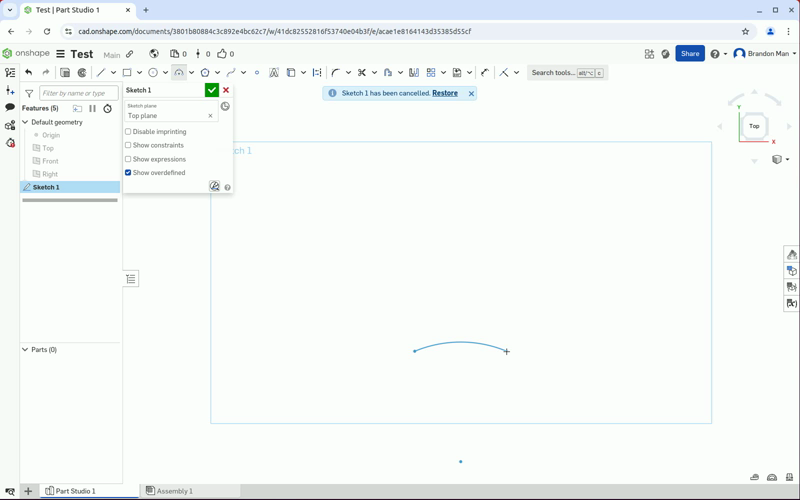
click(506, 351)
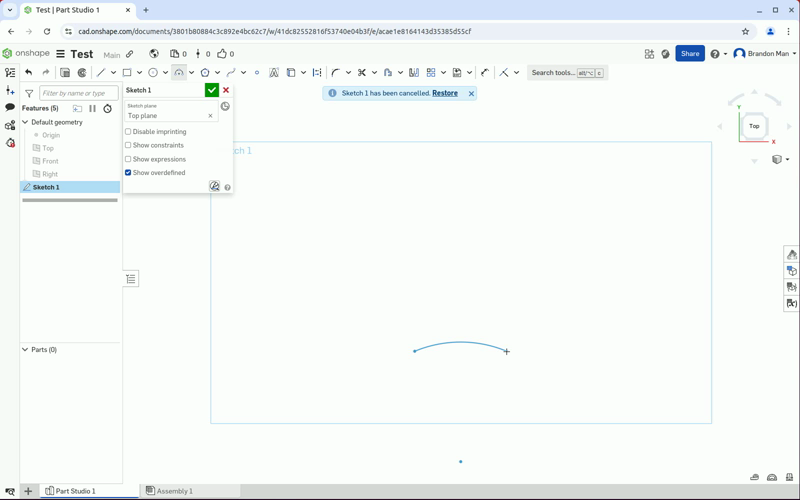
mouse_move(460, 396)
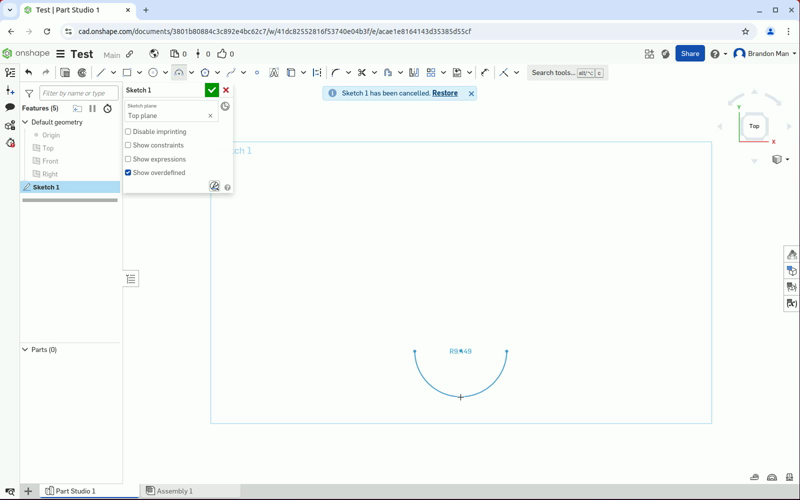
click(460, 396)
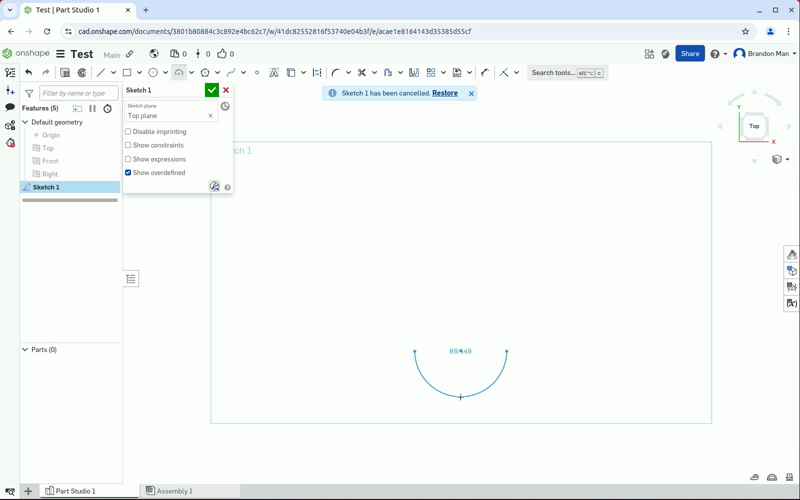
key_up(shift)
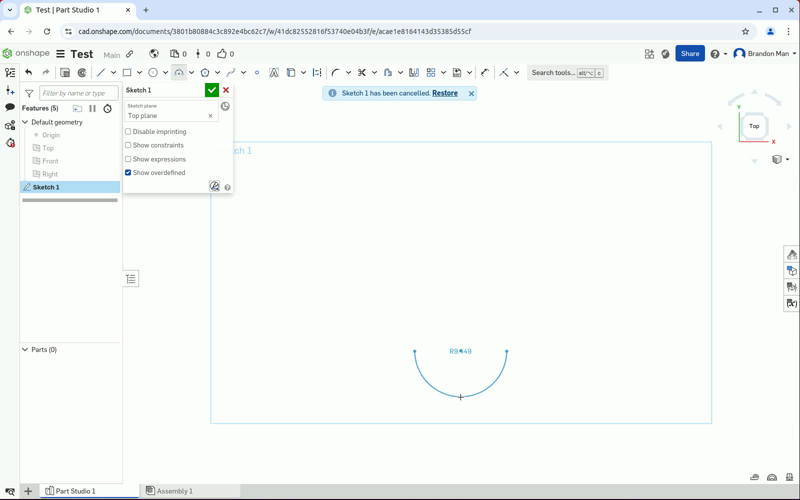
mouse_move(506, 351)
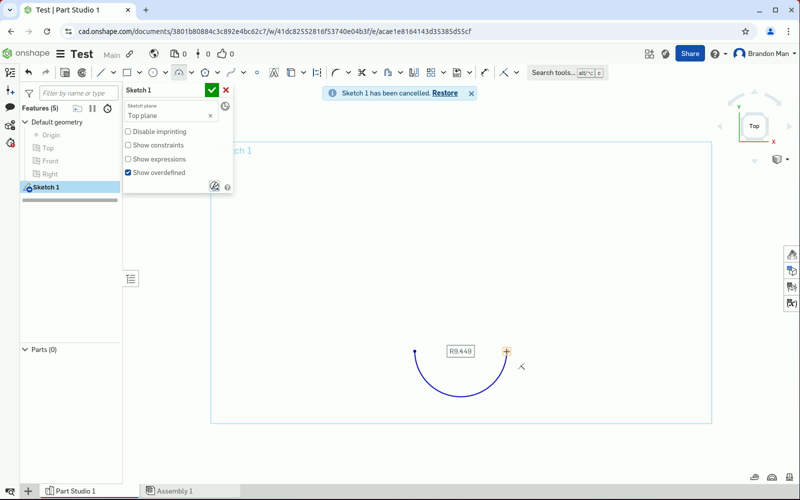
click(506, 351)
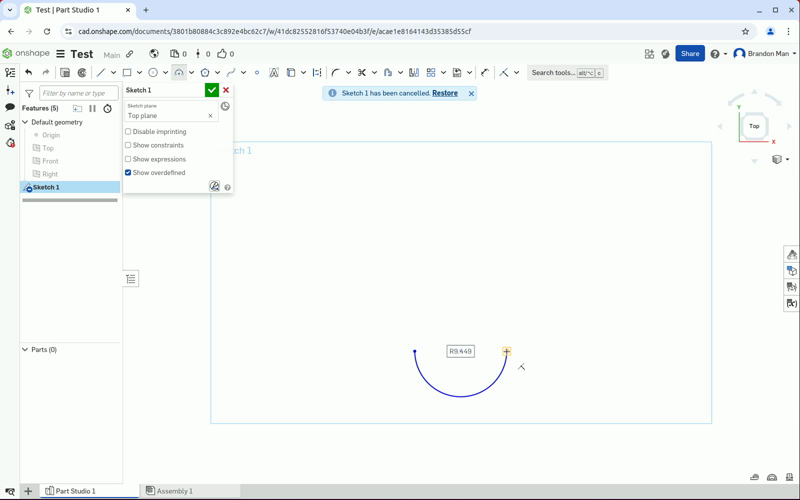
key_down(shift)
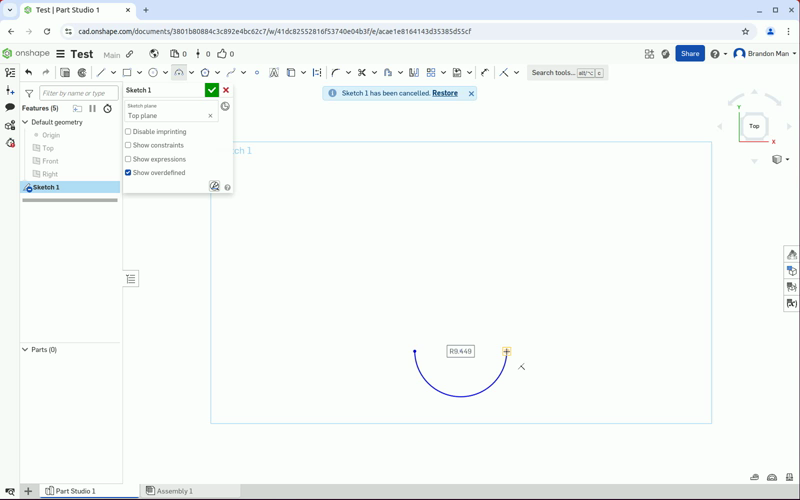
mouse_move(506, 216)
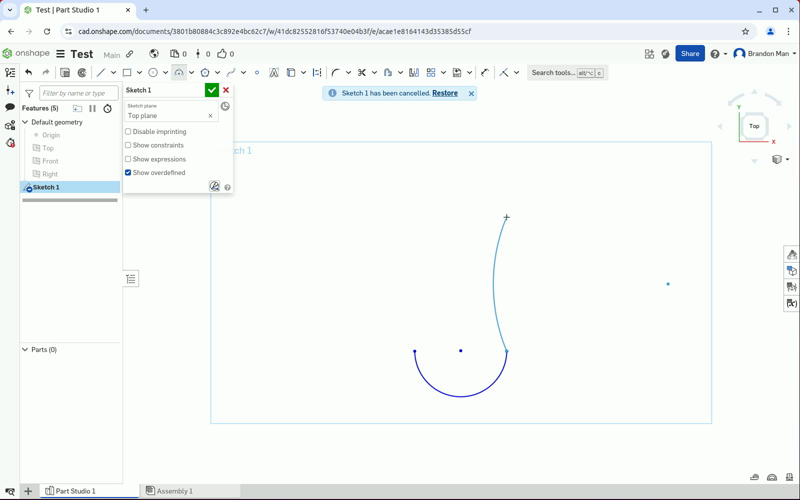
click(506, 216)
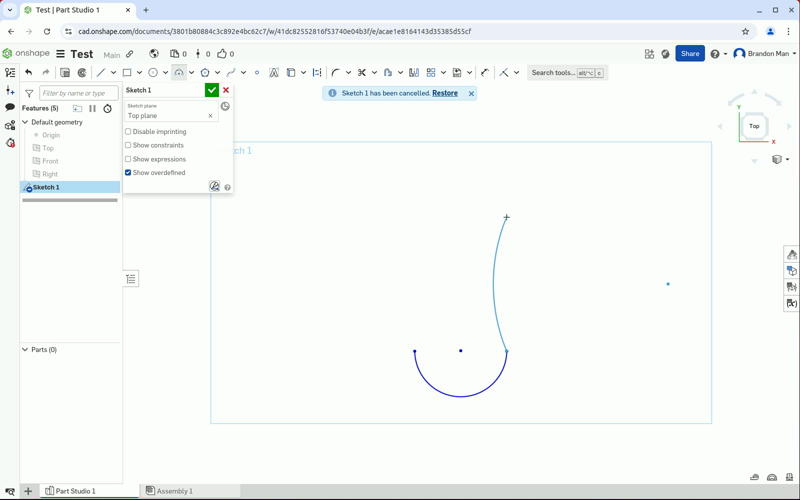
mouse_move(498, 283)
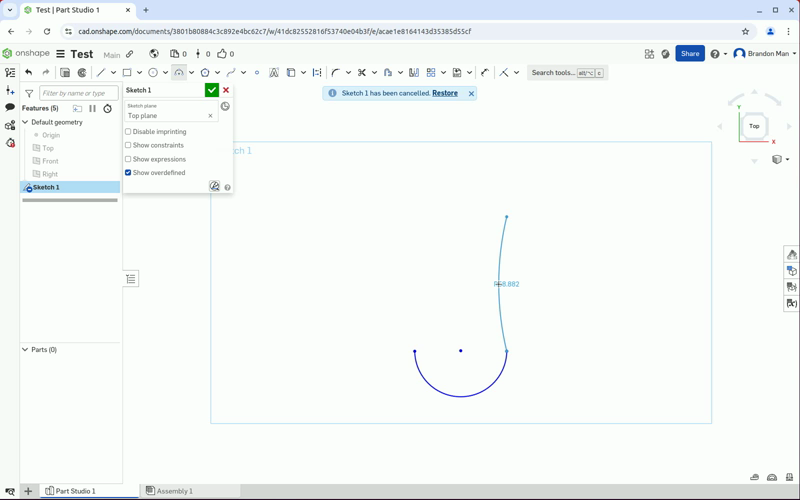
click(498, 283)
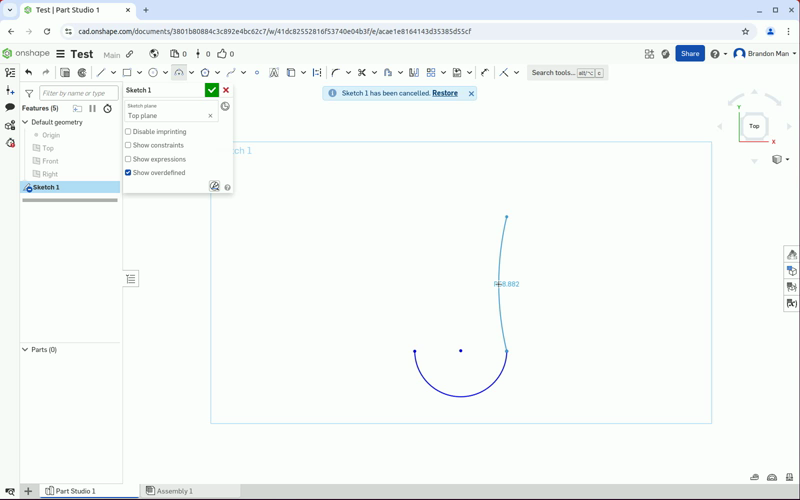
key_up(shift)
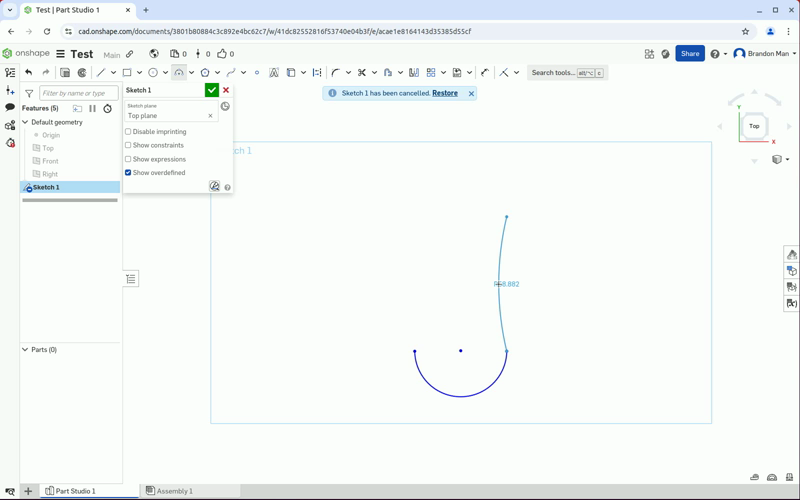
mouse_move(506, 216)
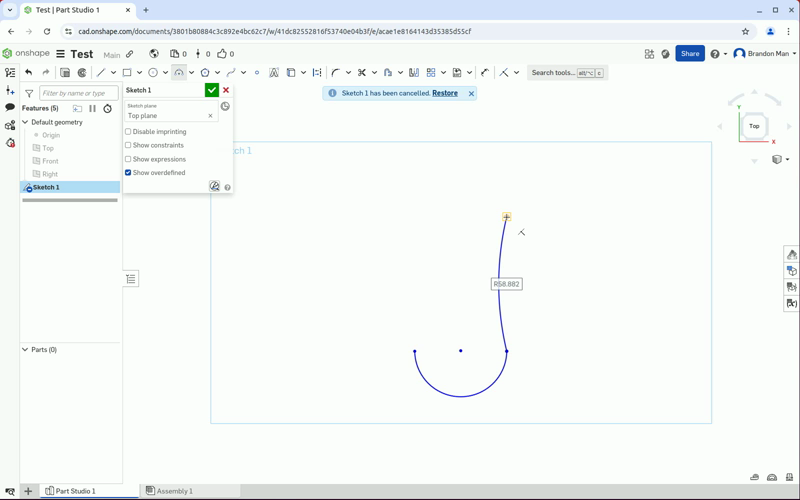
click(506, 216)
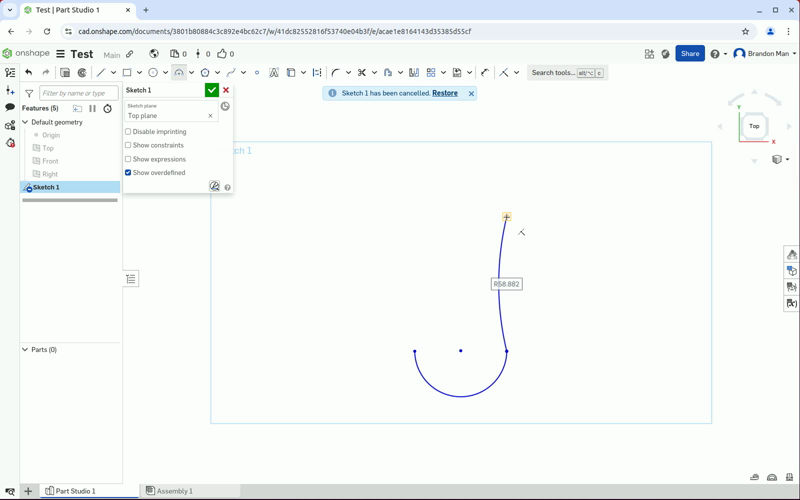
key_down(shift)
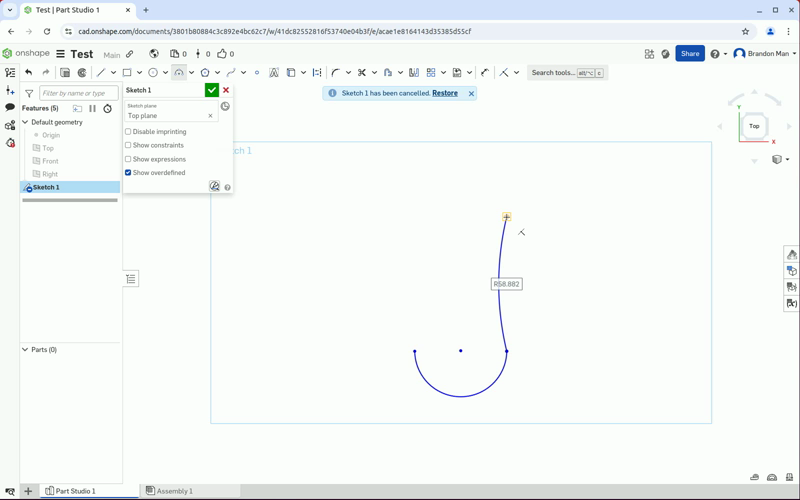
mouse_move(414, 216)
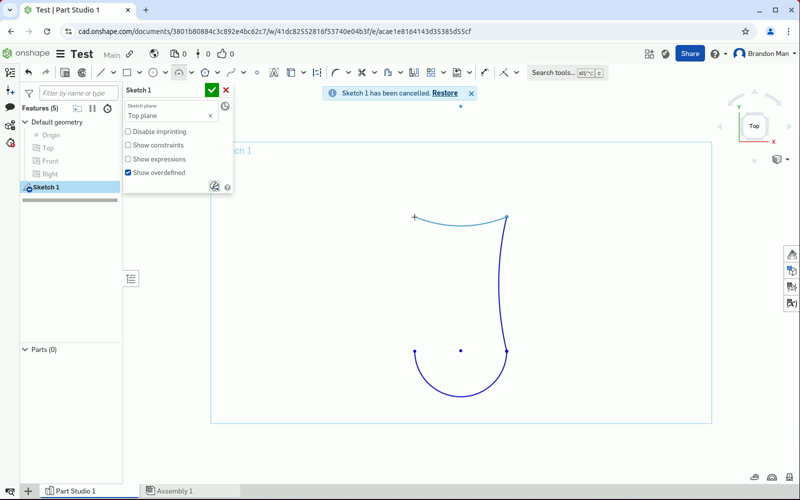
click(414, 216)
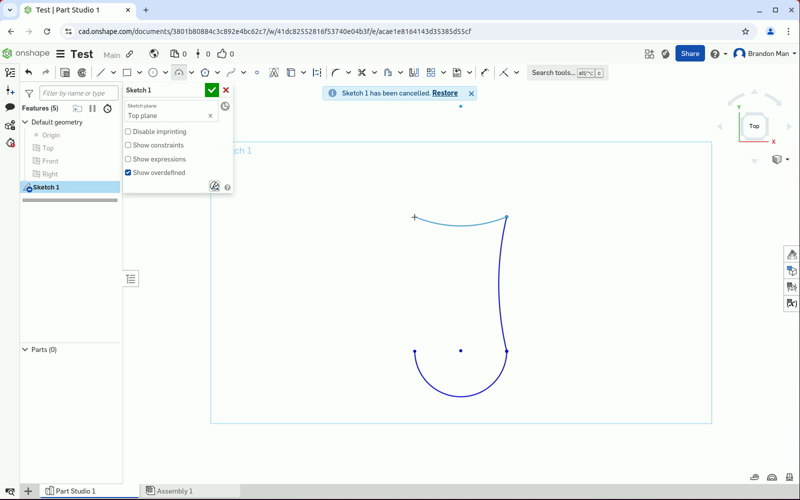
mouse_move(460, 262)
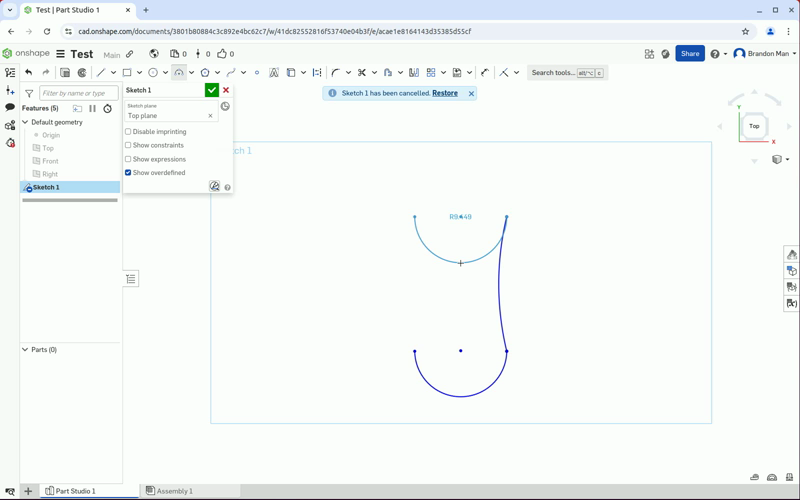
click(460, 262)
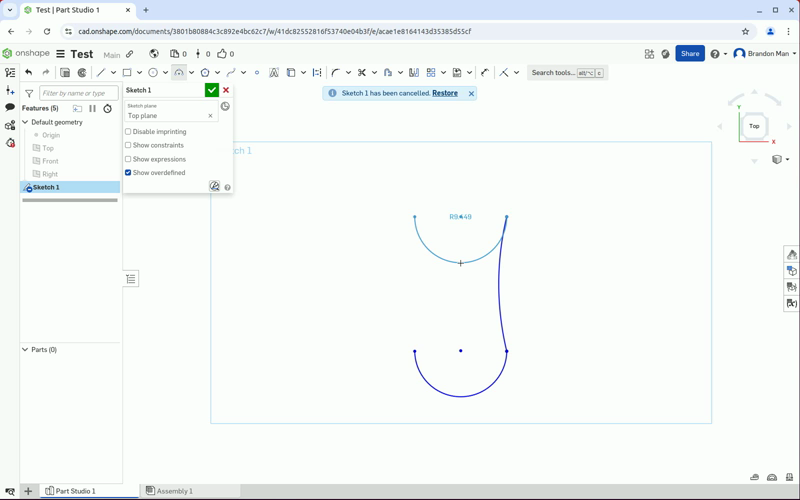
key_up(shift)
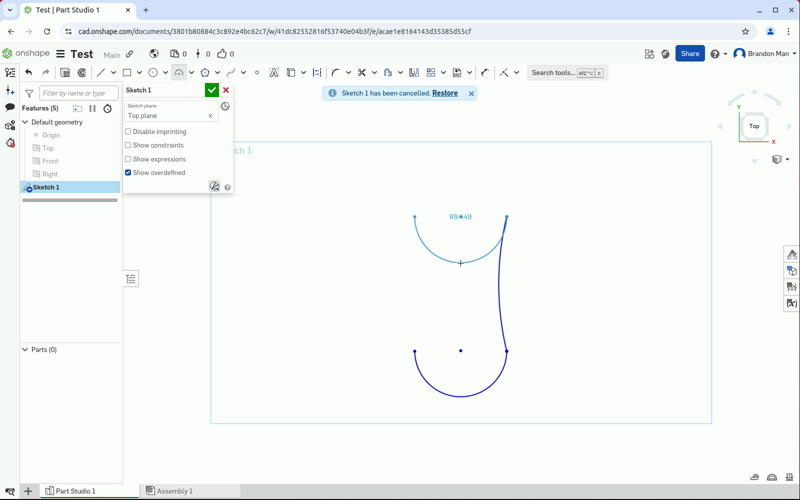
mouse_move(414, 216)
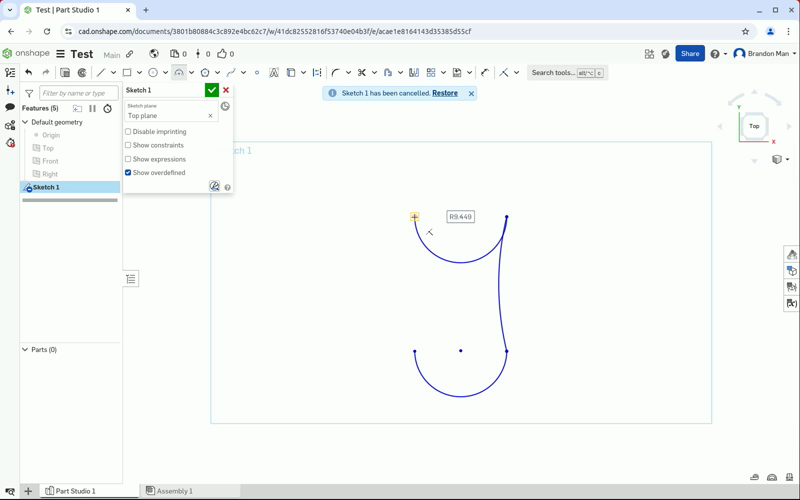
click(414, 216)
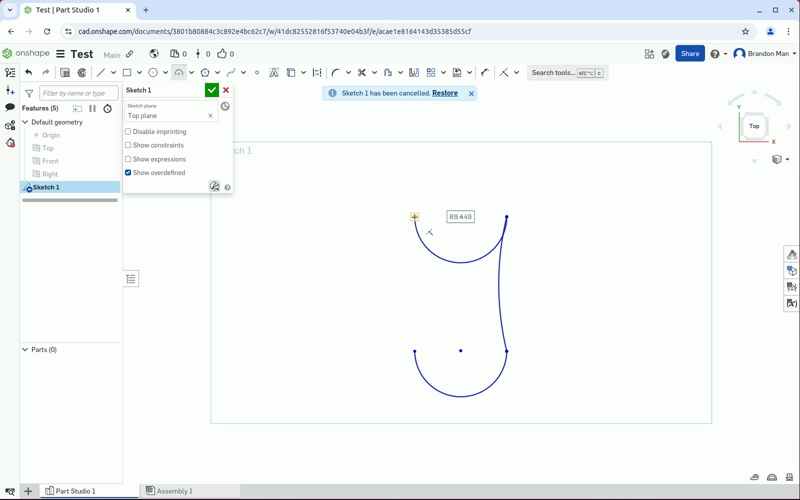
mouse_move(414, 351)
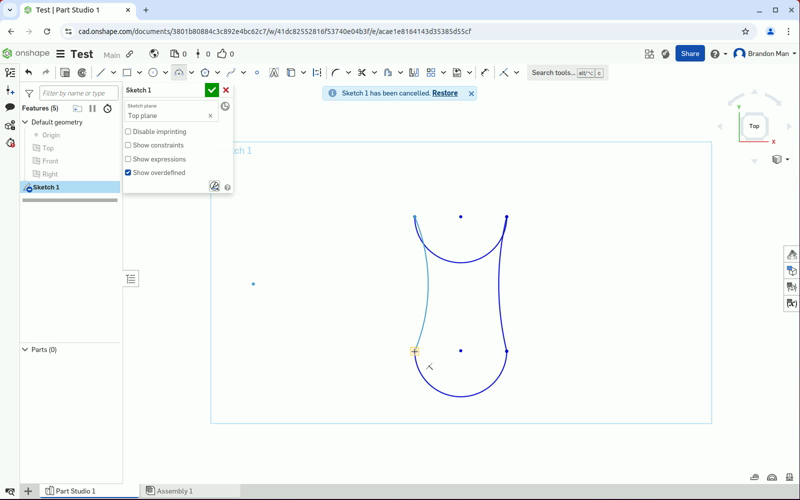
click(414, 351)
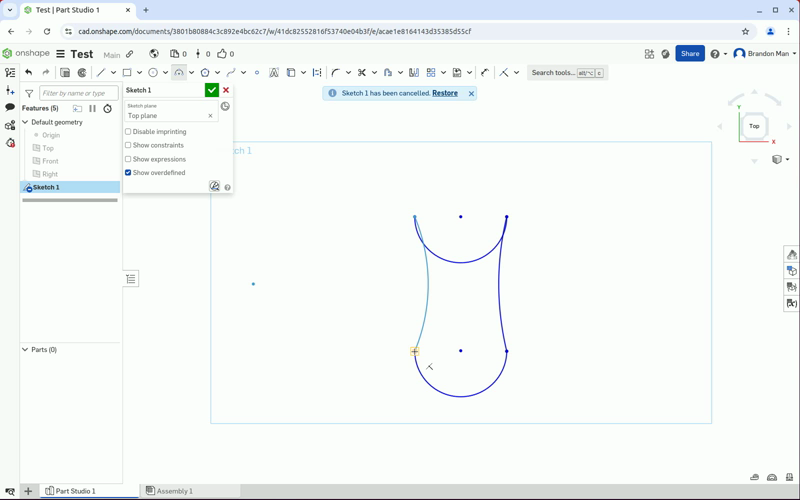
key_down(shift)
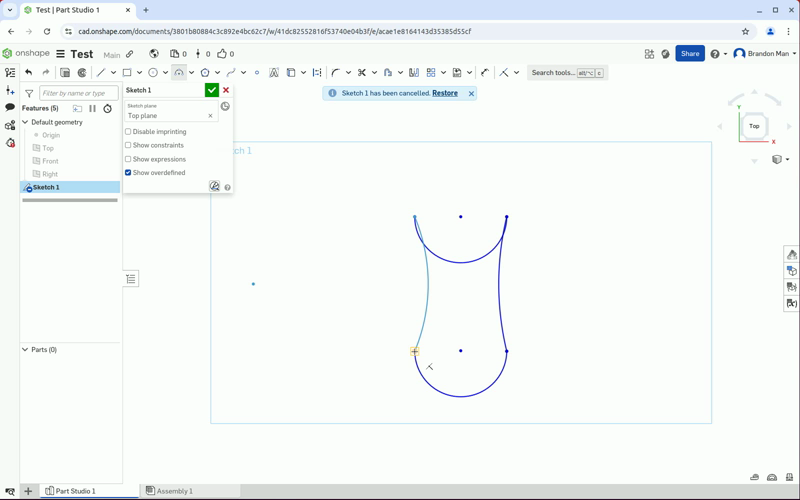
mouse_move(422, 283)
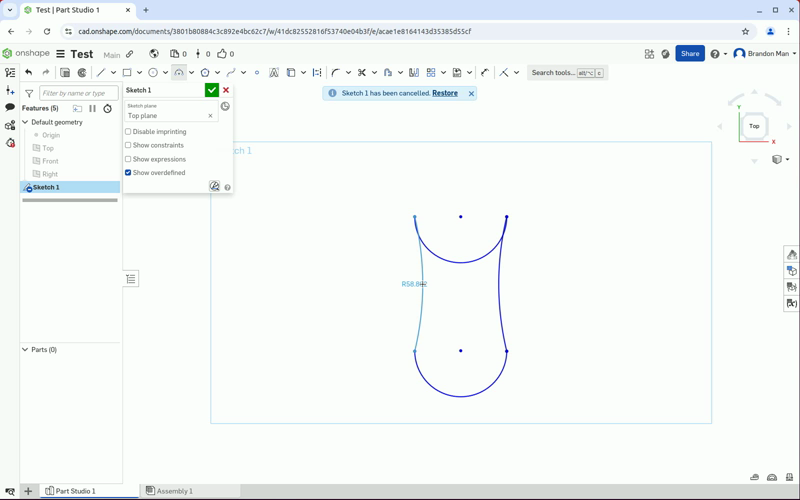
click(422, 283)
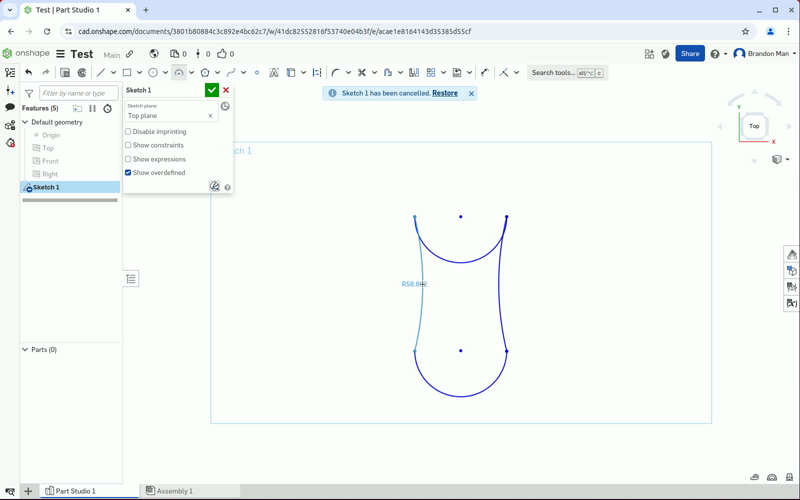
key_up(shift)
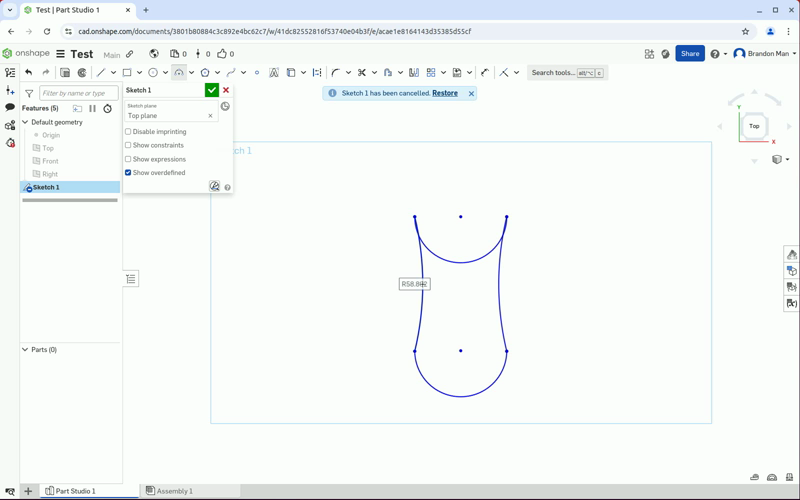
key(esc)
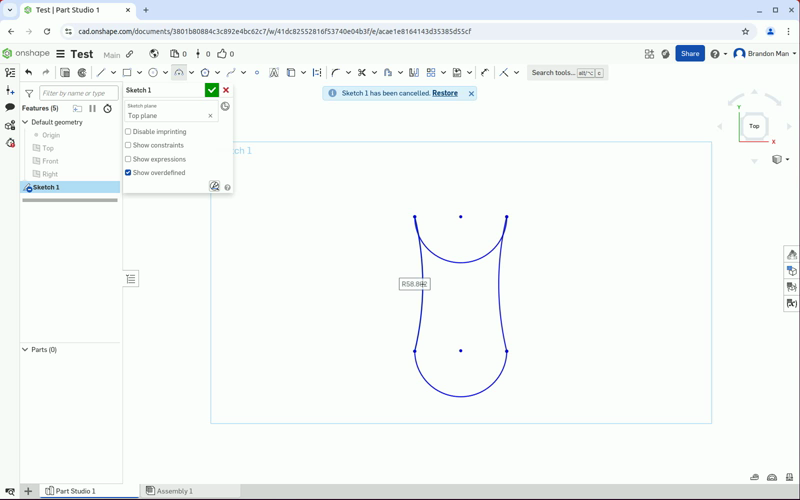
key(c)
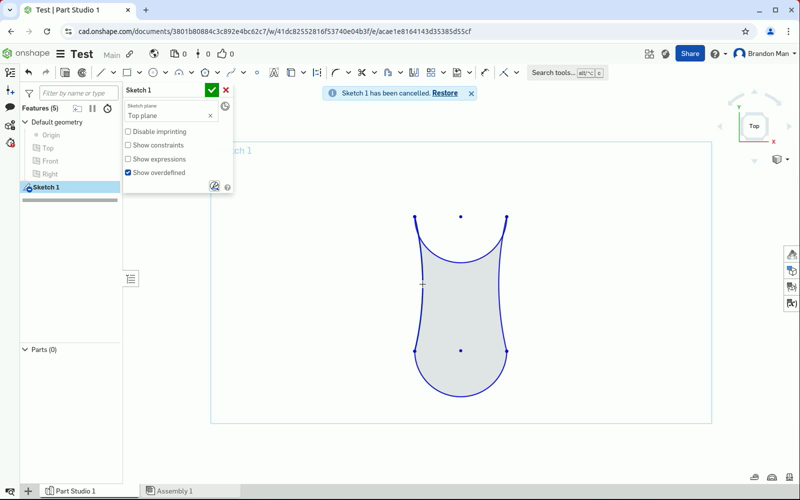
key_down(shift)
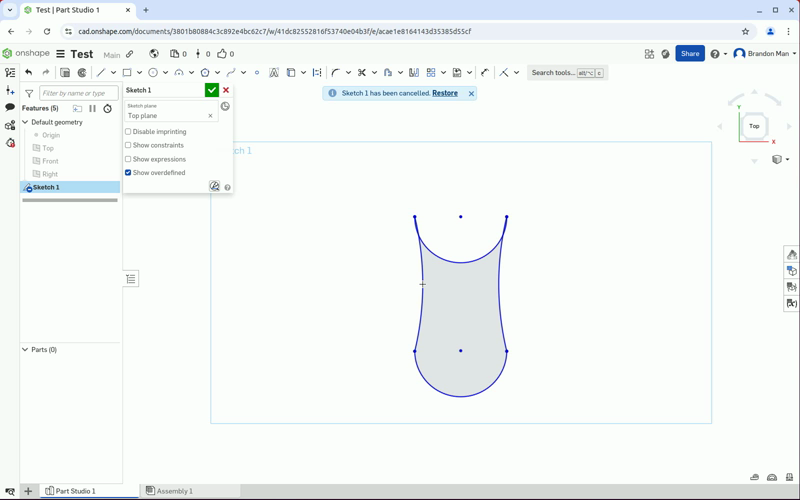
mouse_move(460, 351)
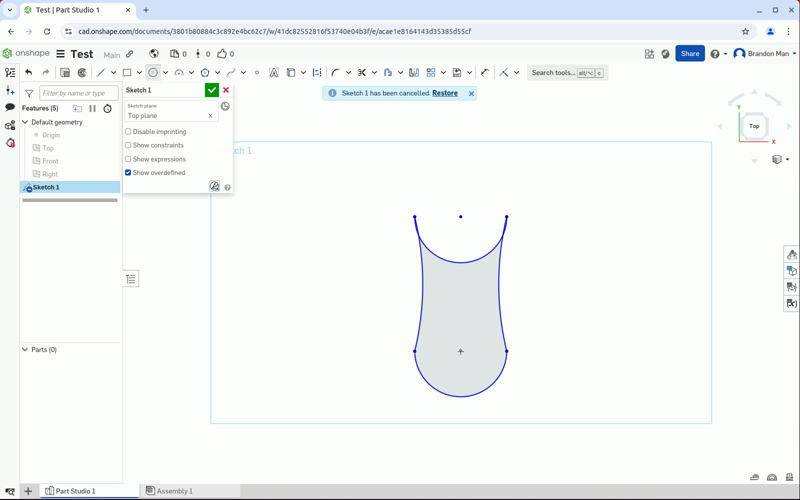
click(460, 351)
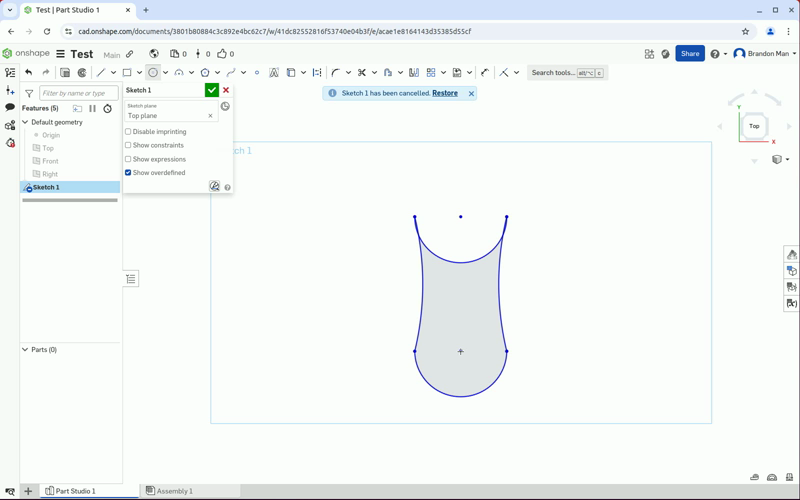
key_up(shift)
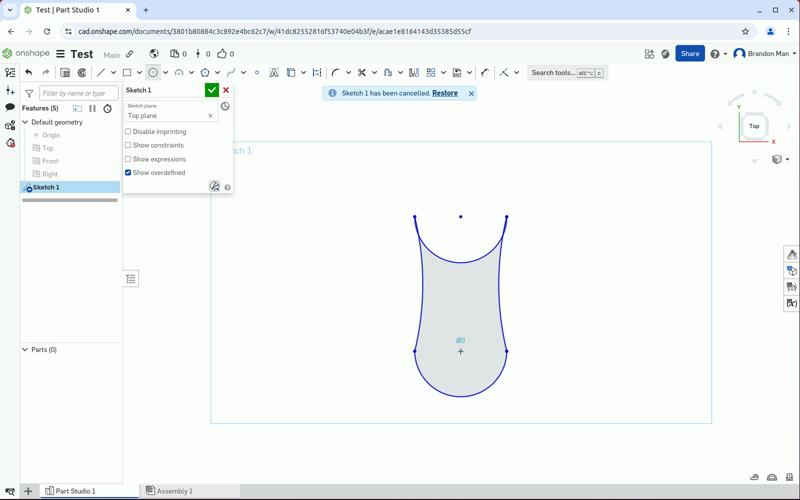
mouse_move(482, 351)
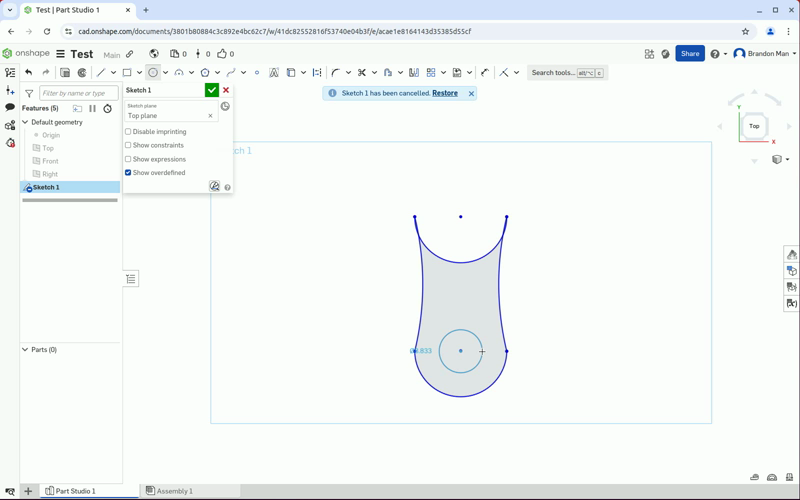
click(482, 351)
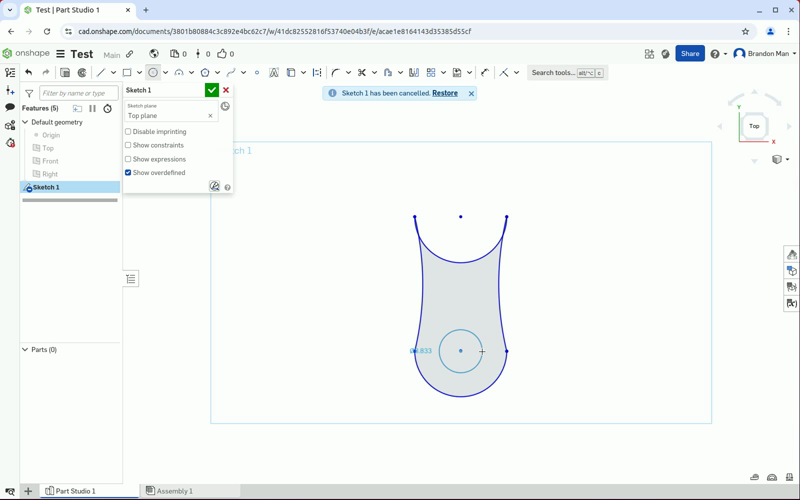
key(esc)
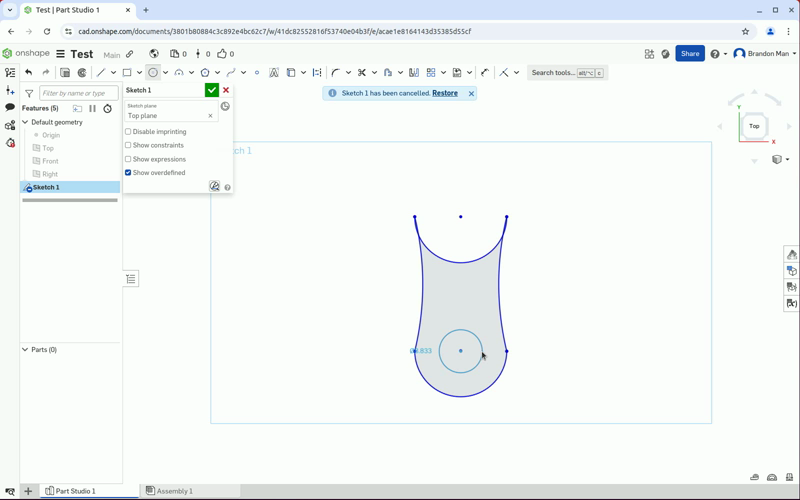
key(c)
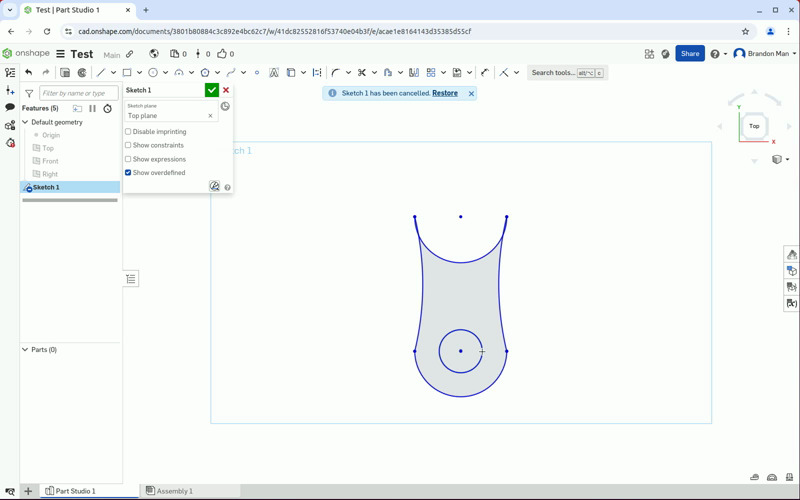
key_down(shift)
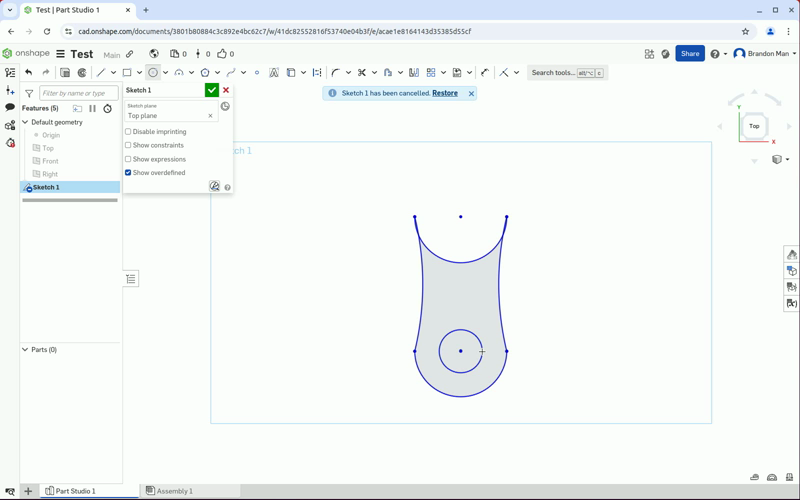
mouse_move(460, 283)
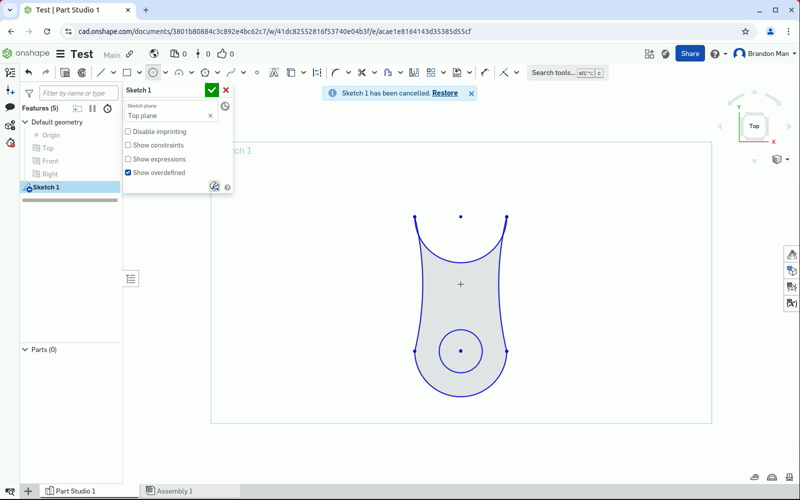
click(460, 283)
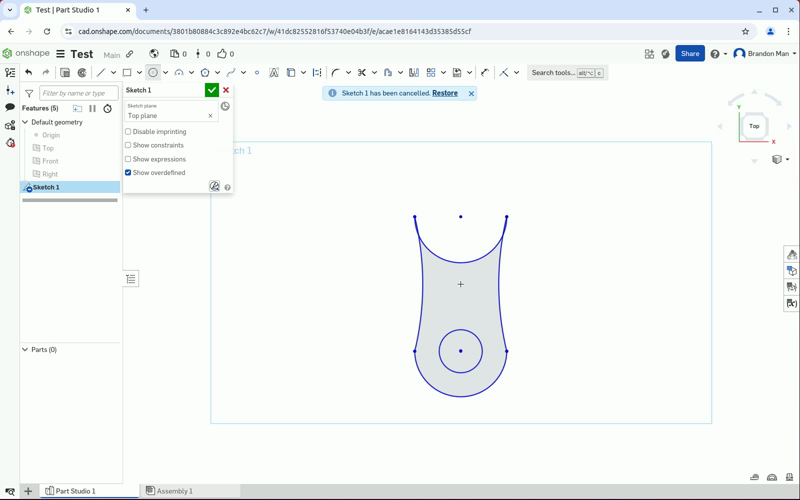
key_up(shift)
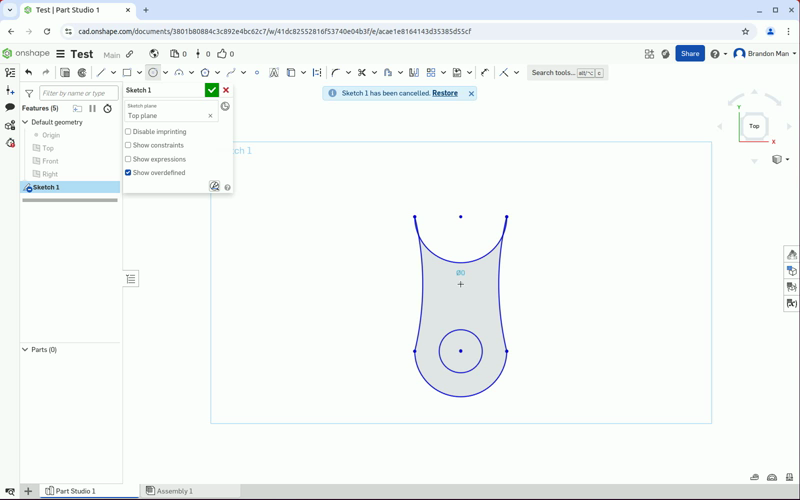
mouse_move(482, 283)
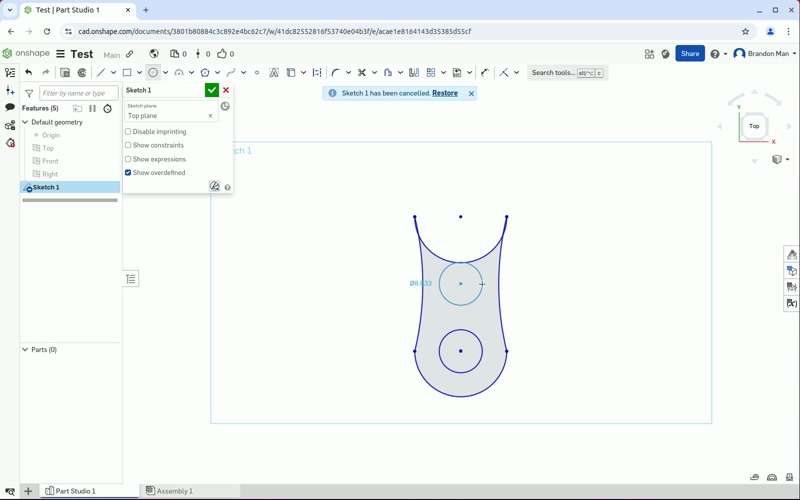
click(482, 283)
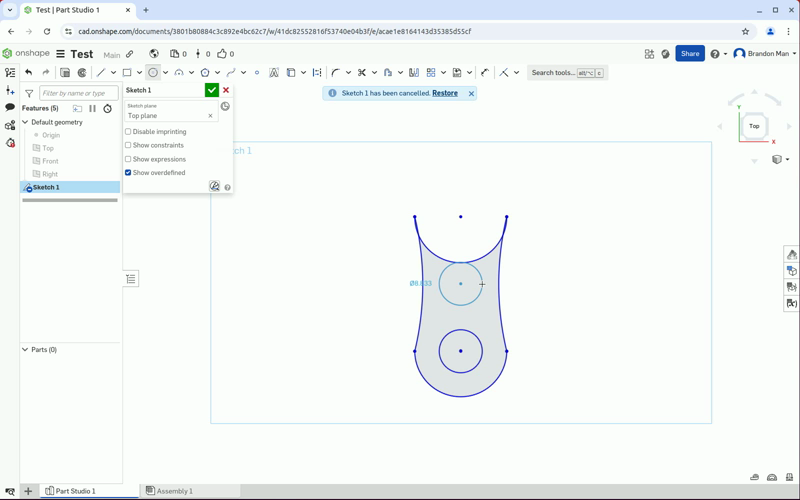
key(esc)
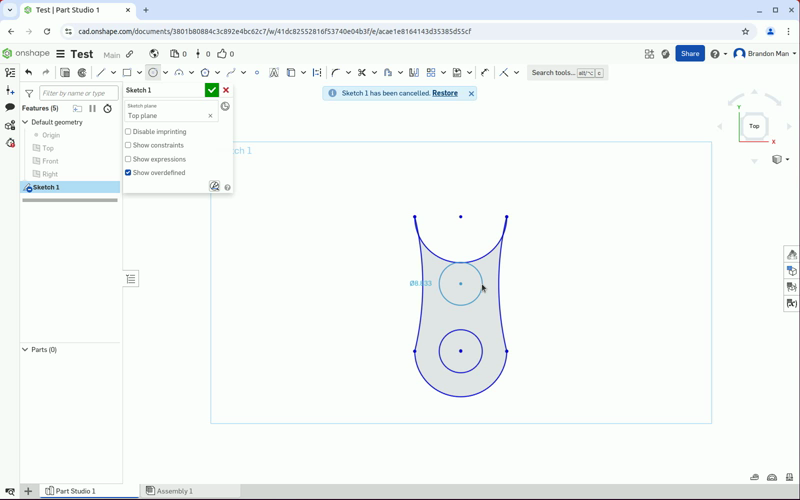
key(c)
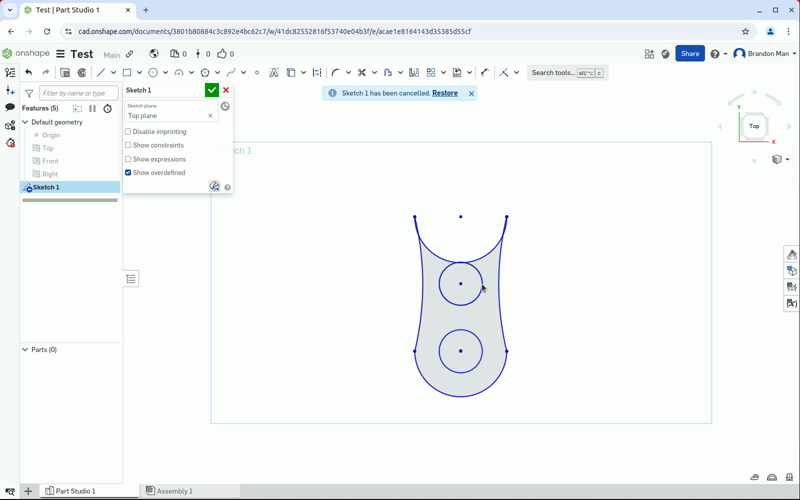
key_down(shift)
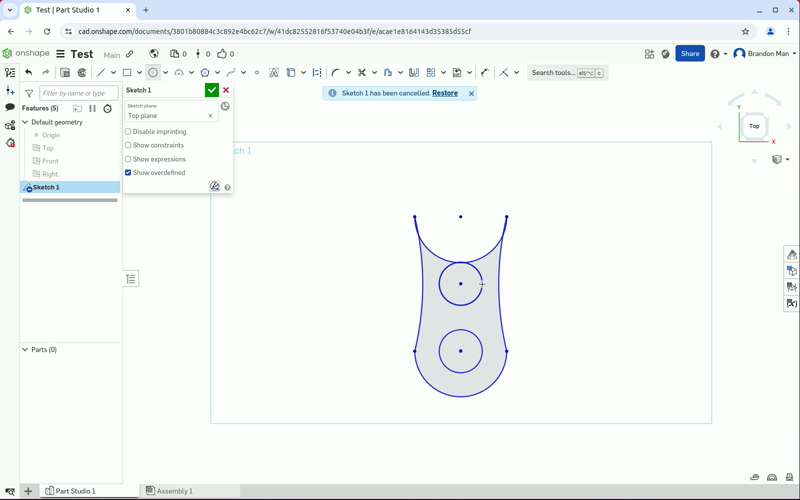
mouse_move(460, 216)
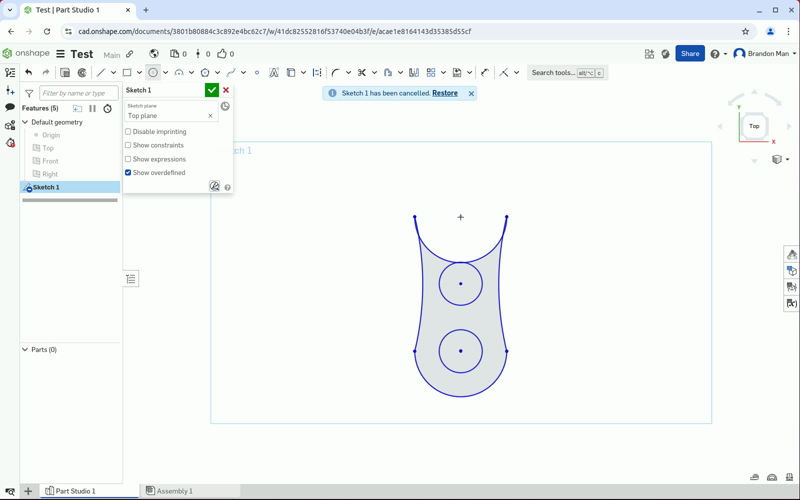
click(460, 216)
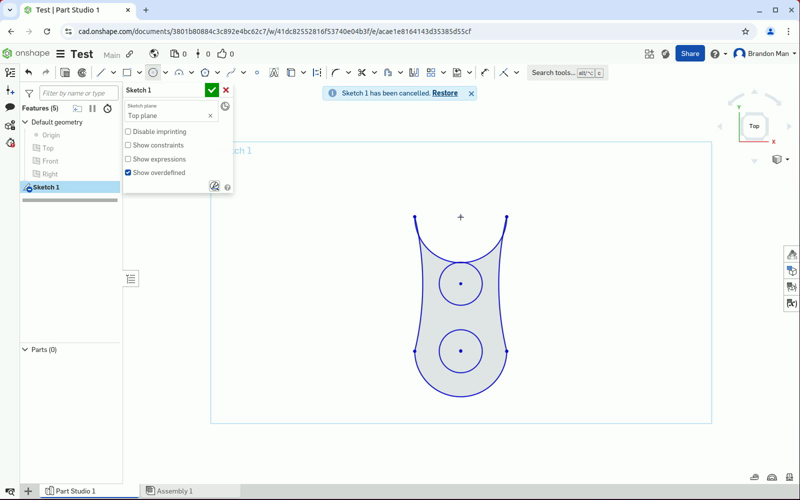
key_up(shift)
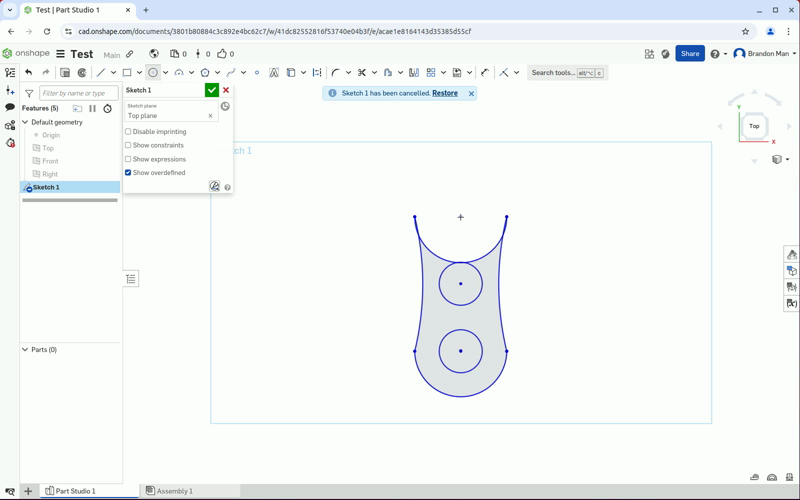
mouse_move(482, 216)
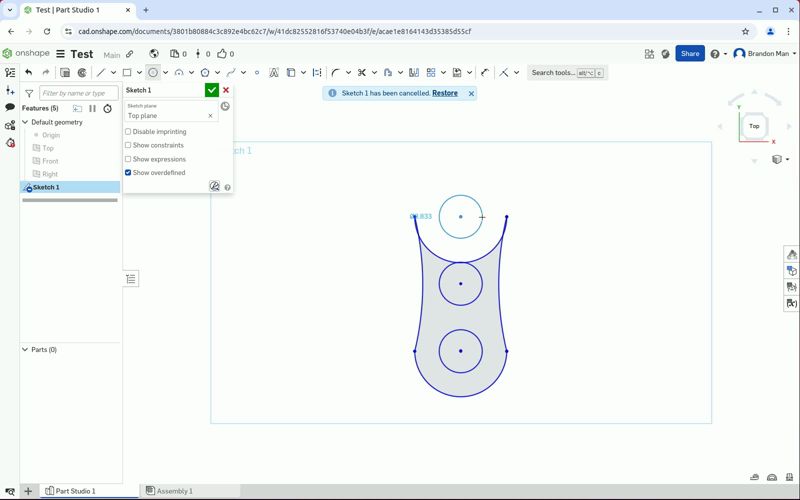
click(482, 216)
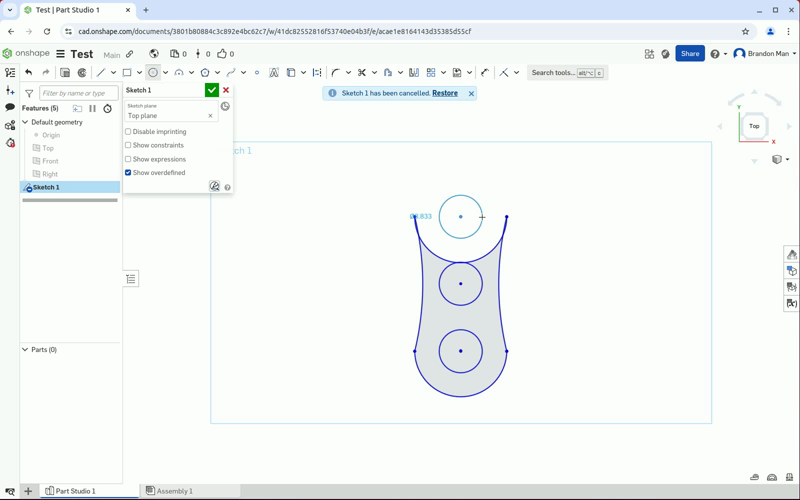
key(esc)
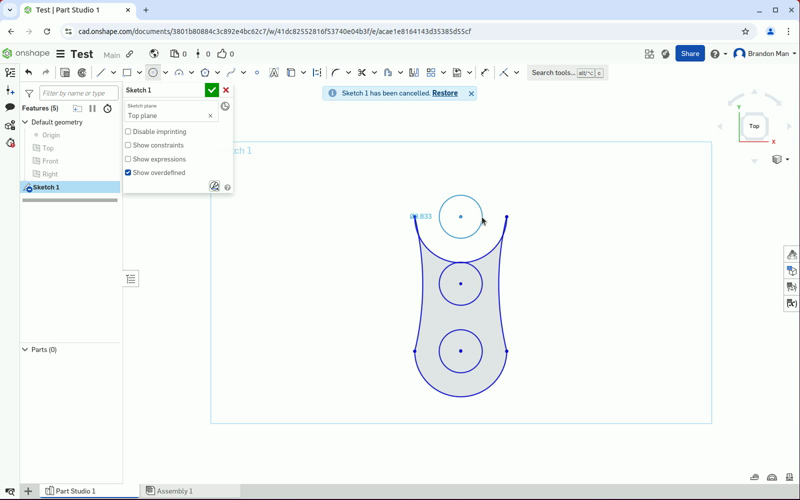
mouse_move(424, 365)
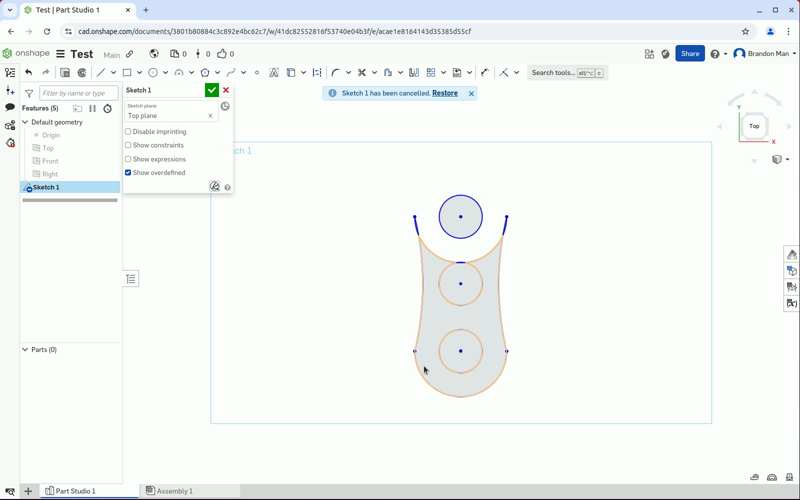
click(424, 365)
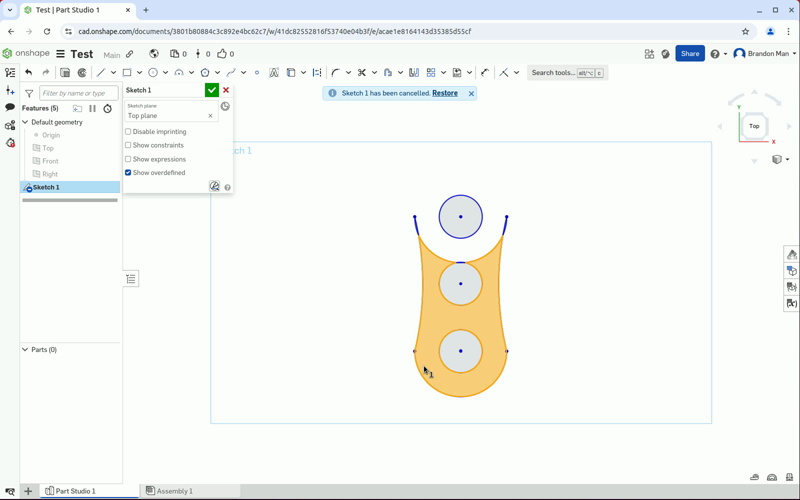
mouse_move(73, 352)
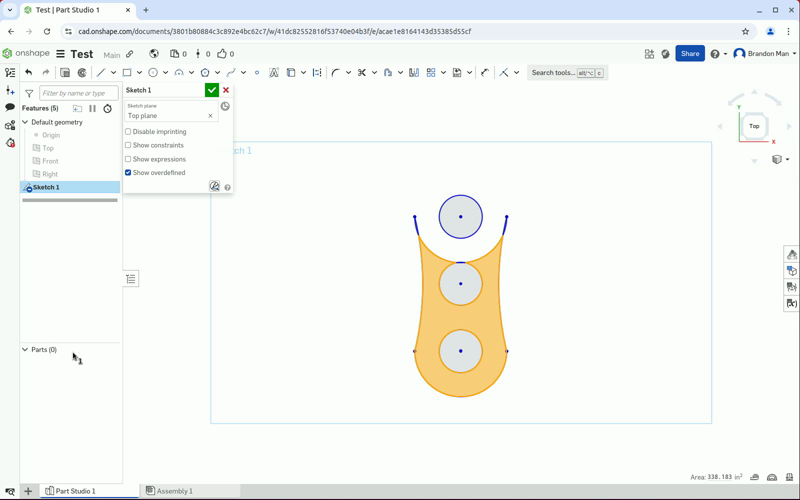
key(shift+y)
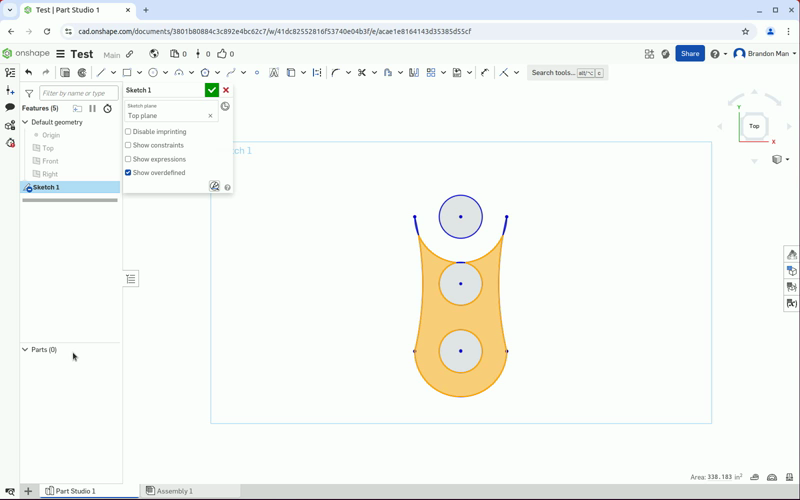
key(shift+e)
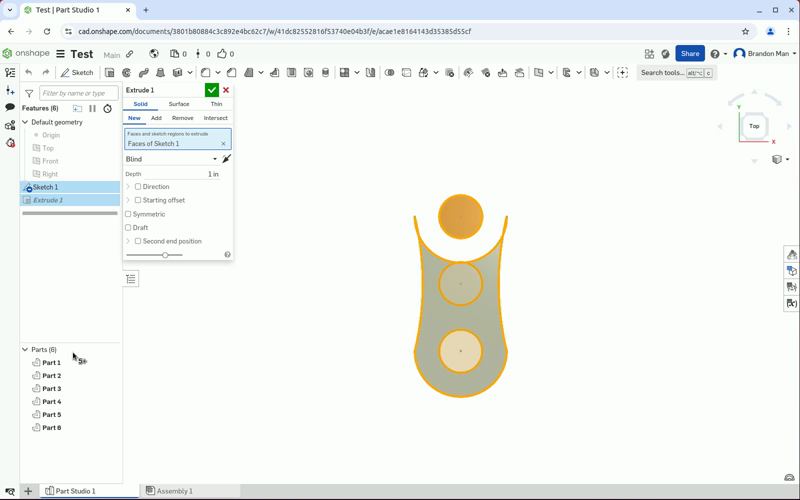
mouse_move(143, 106)
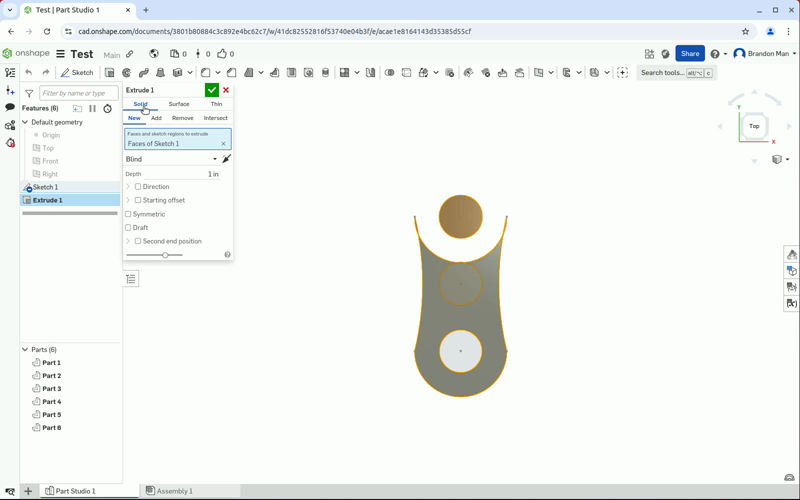
click(143, 106)
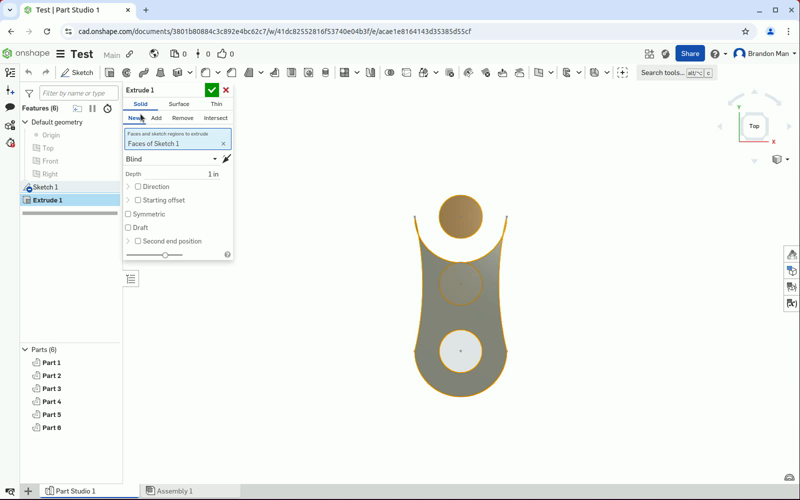
mouse_move(137, 120)
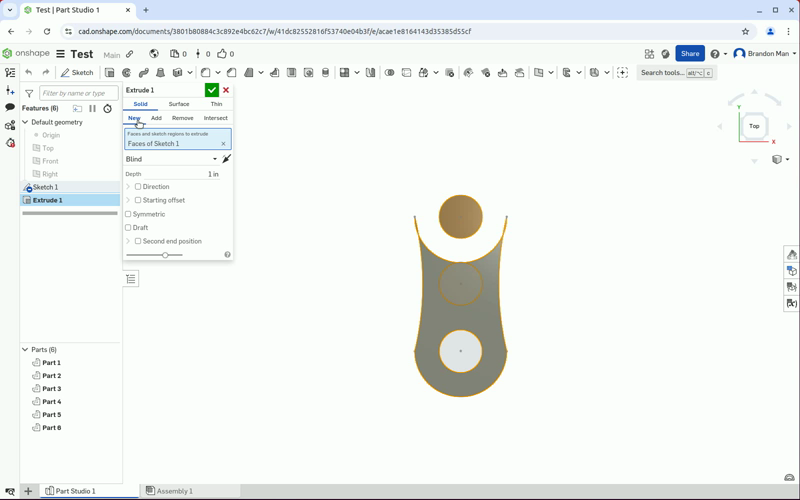
click(137, 120)
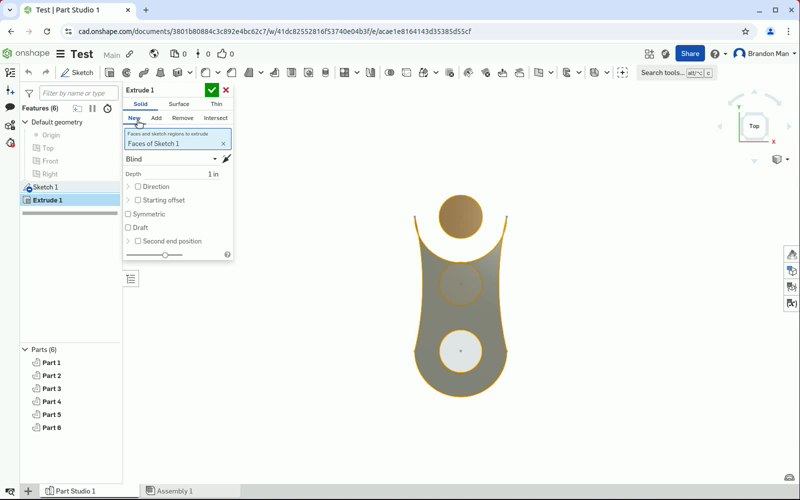
key(tab, 4)
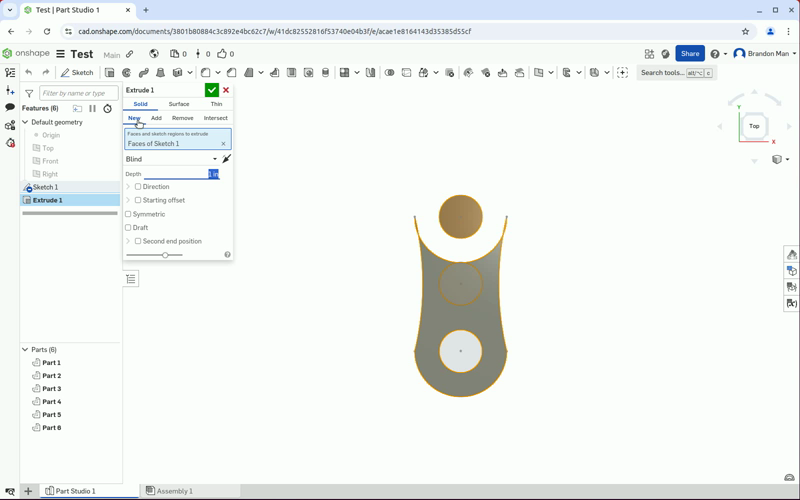
text(2.407)
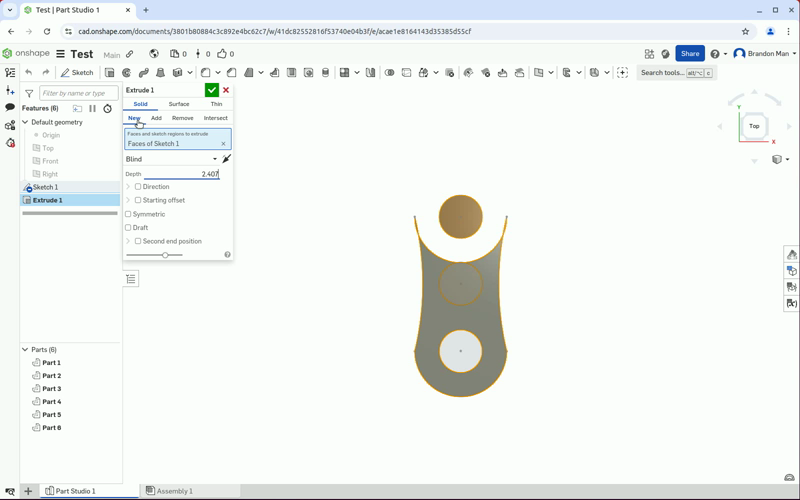
key(enter)
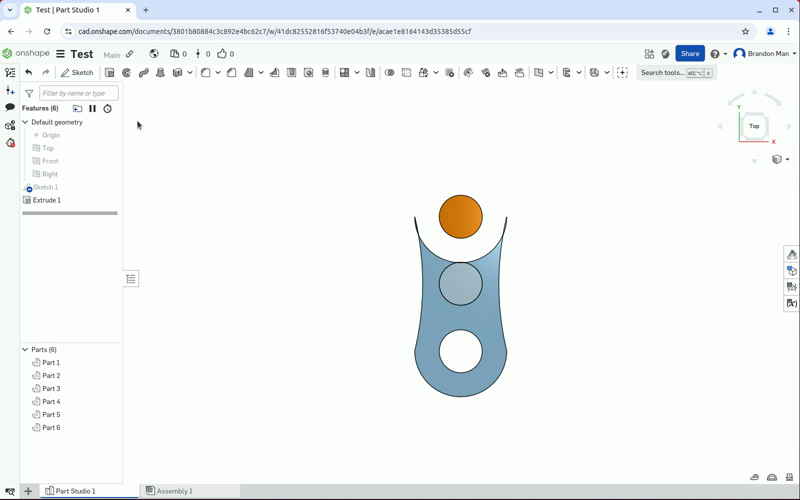
key(shift+h)
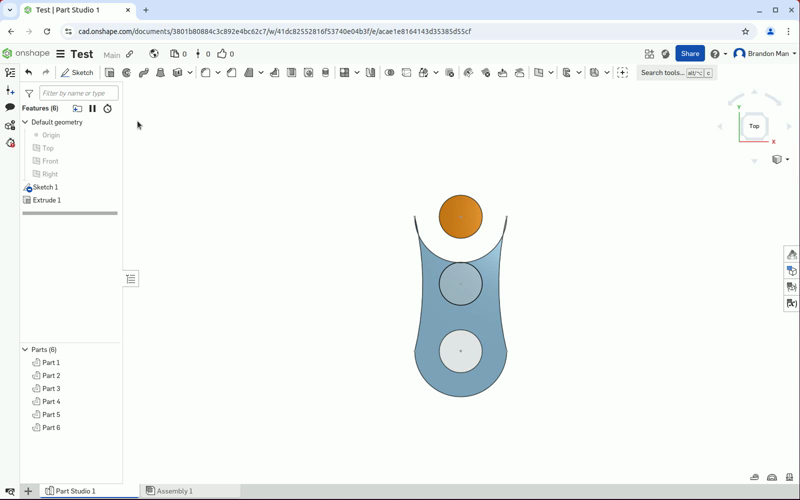
key(shift+h)
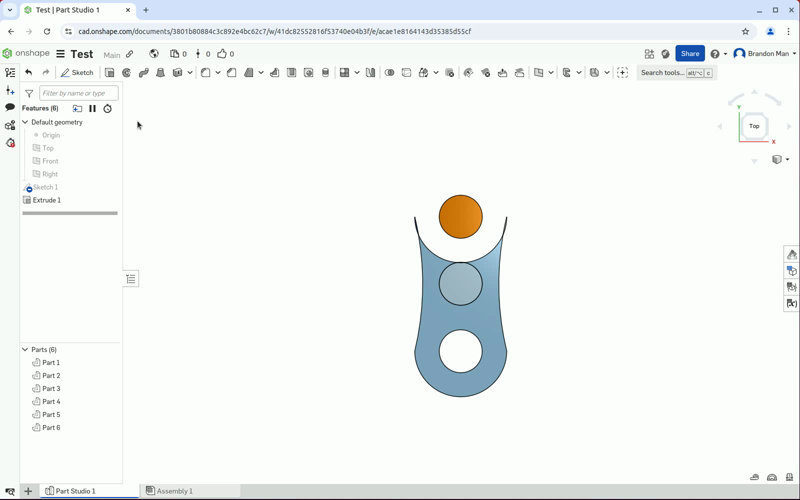
mouse_move(73, 189)
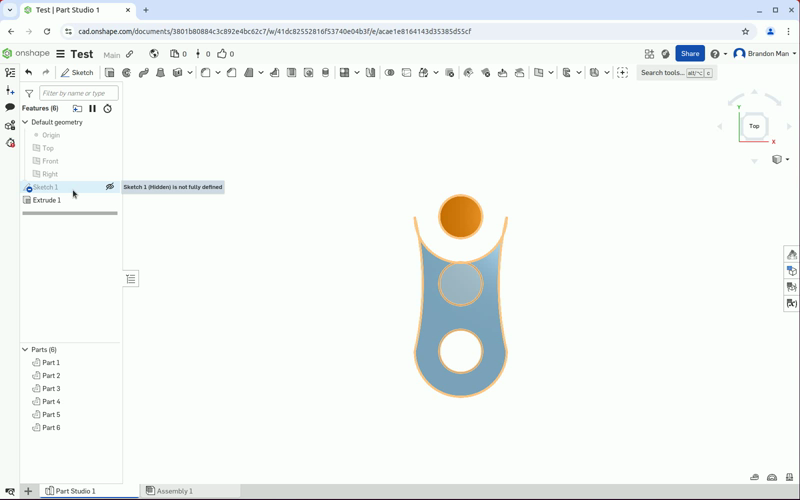
click(73, 189)
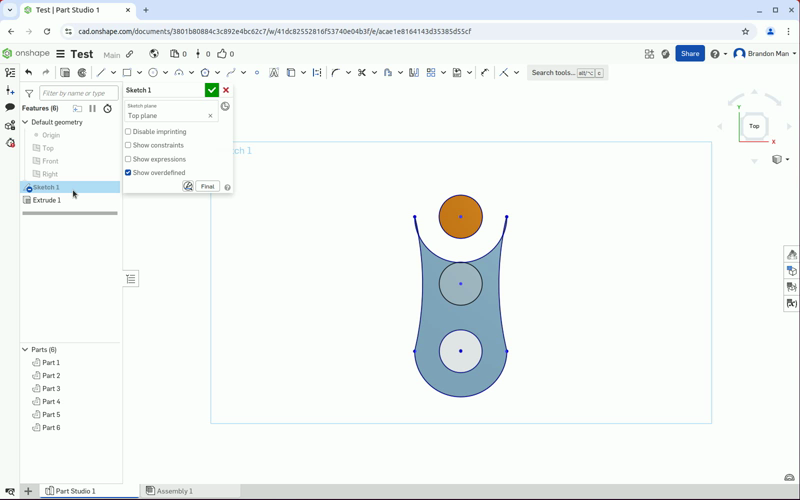
mouse_move(229, 92)
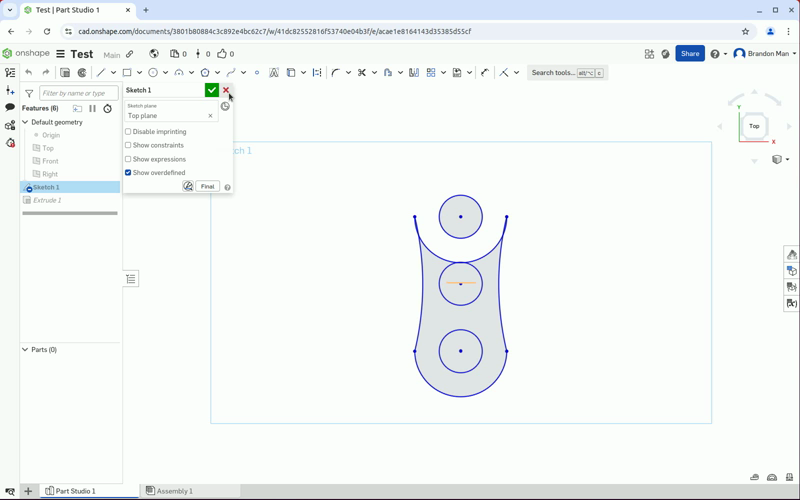
click(229, 92)
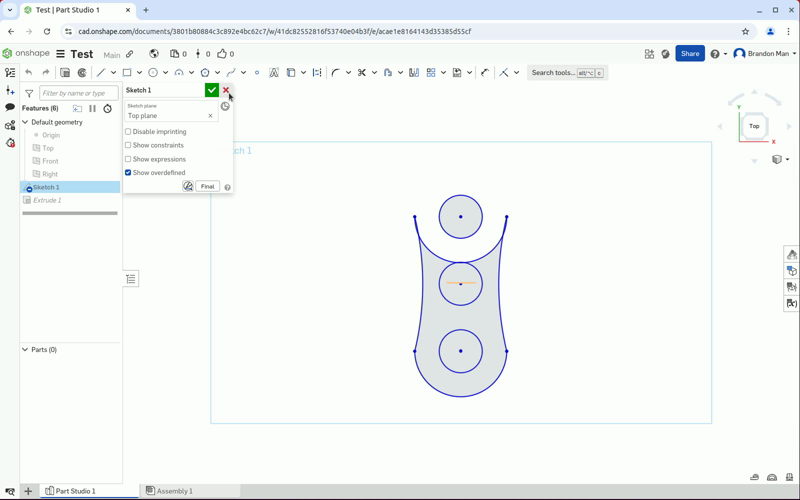
key(shift+s)
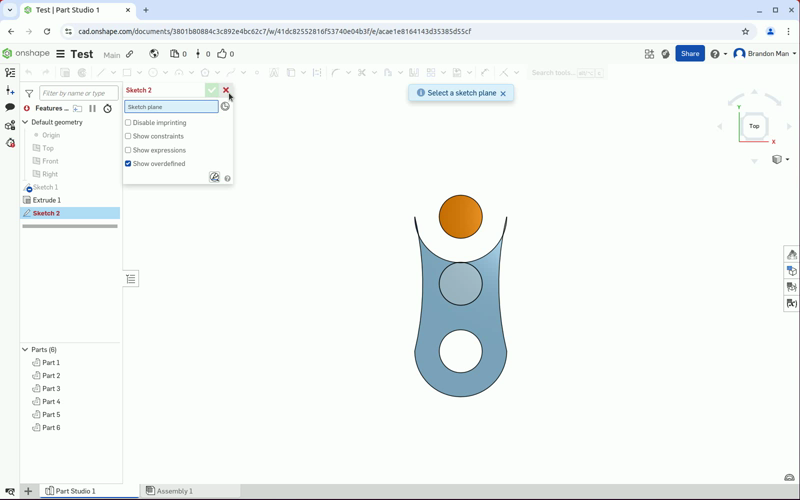
mouse_move(73, 150)
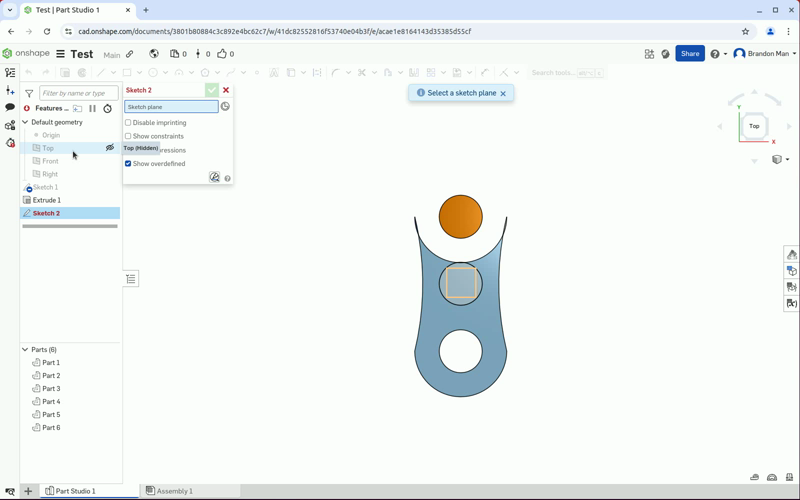
click(73, 150)
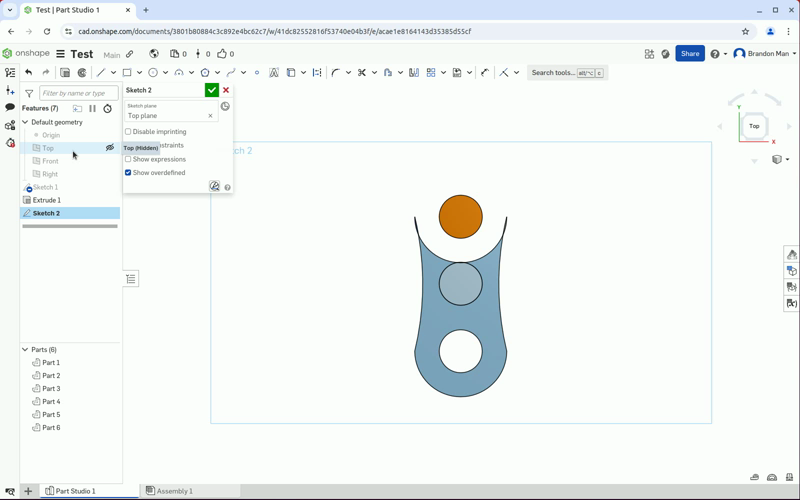
mouse_move(73, 352)
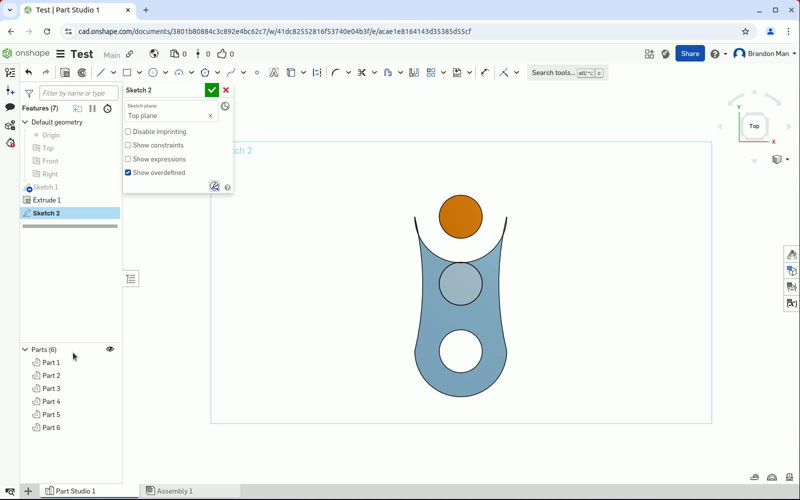
key(y)
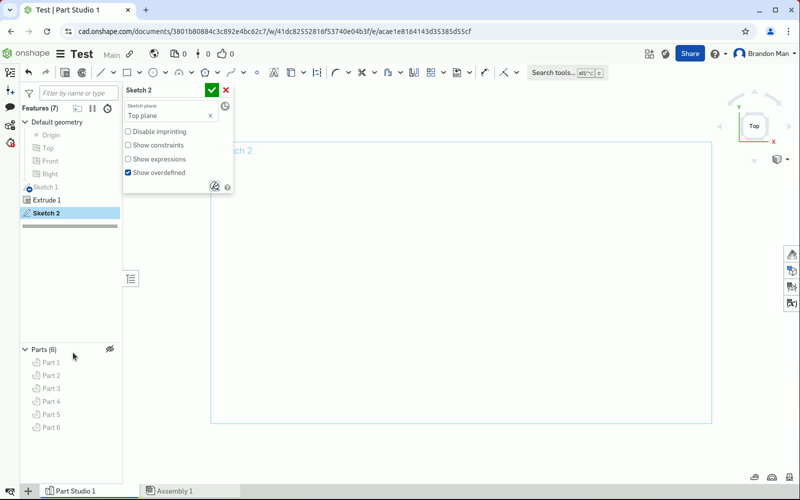
key(a)
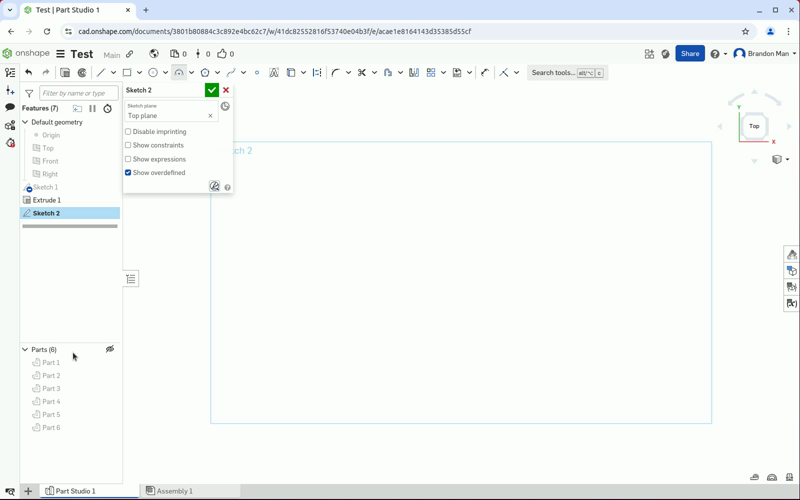
key_down(shift)
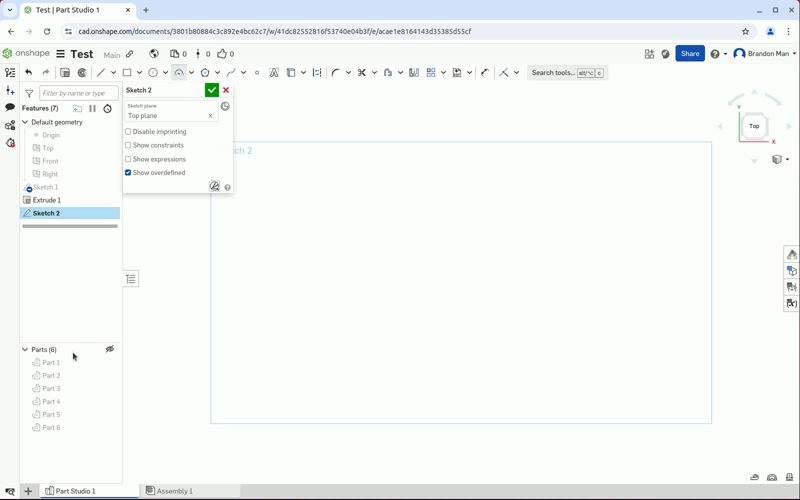
mouse_move(414, 351)
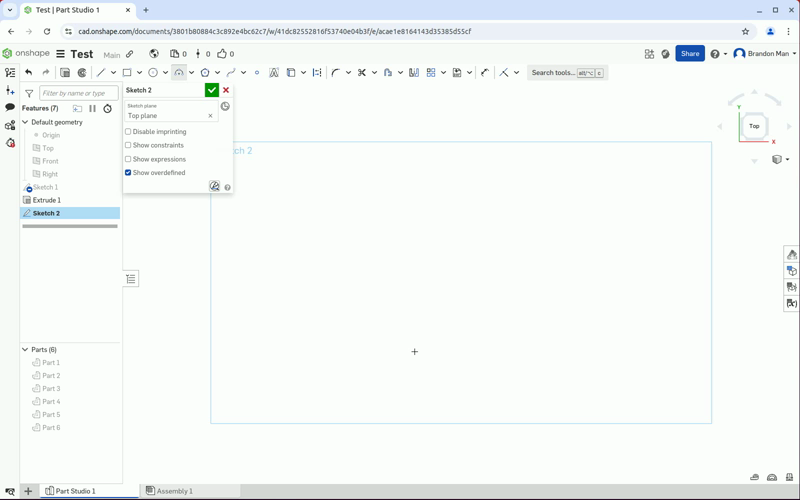
click(414, 351)
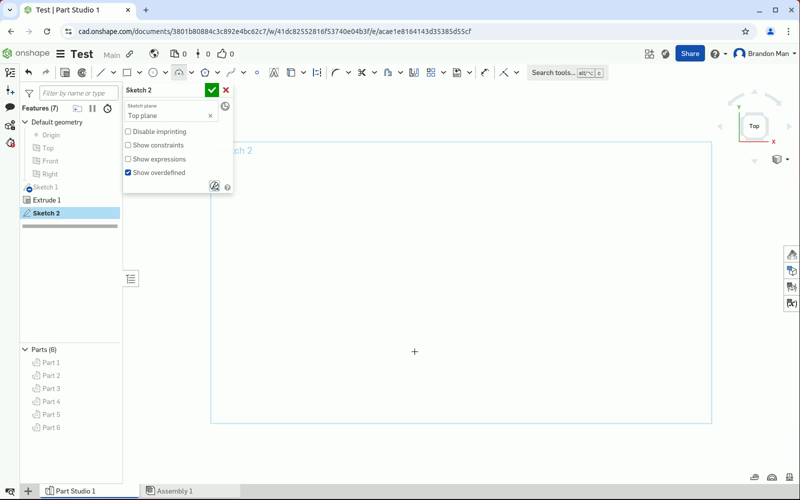
key_up(shift)
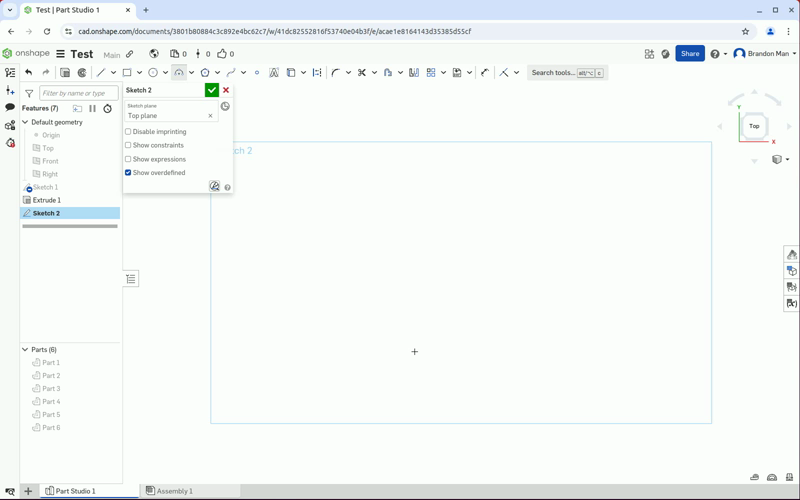
key_down(shift)
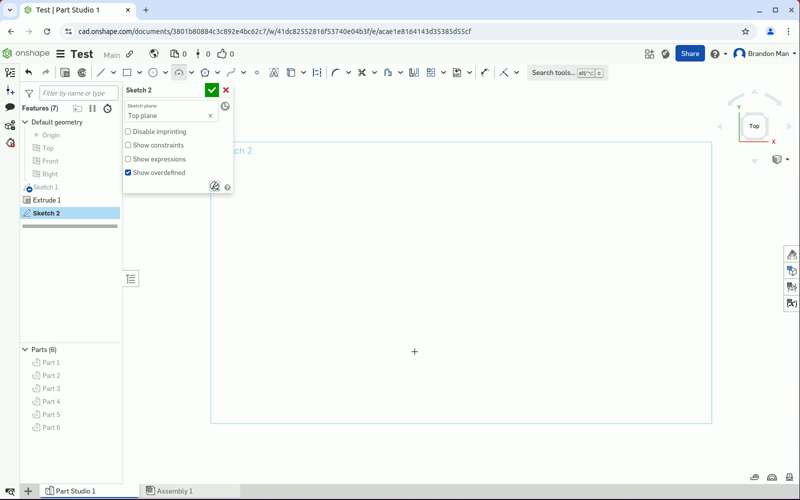
mouse_move(506, 351)
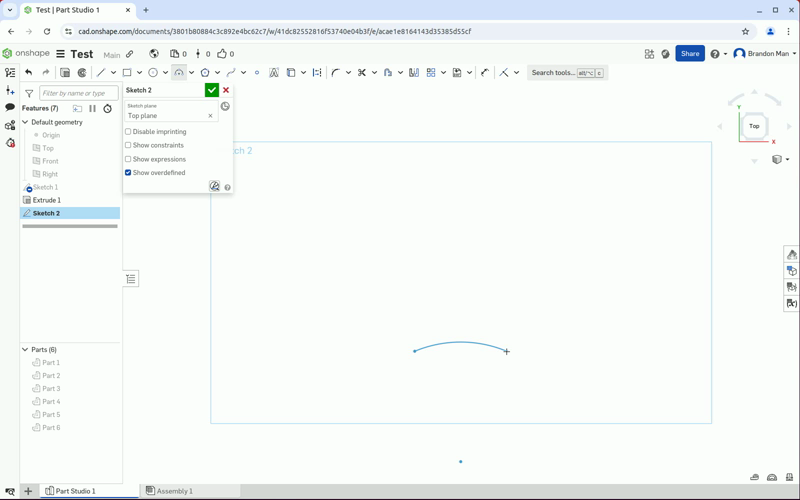
click(506, 351)
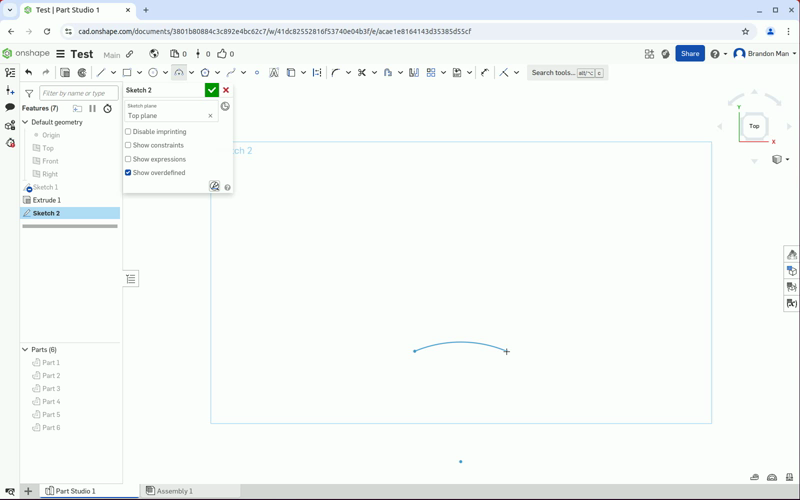
mouse_move(460, 396)
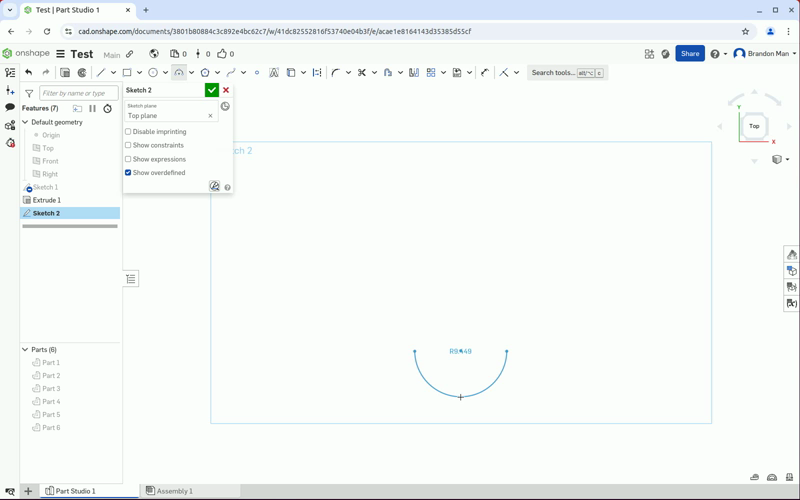
click(460, 396)
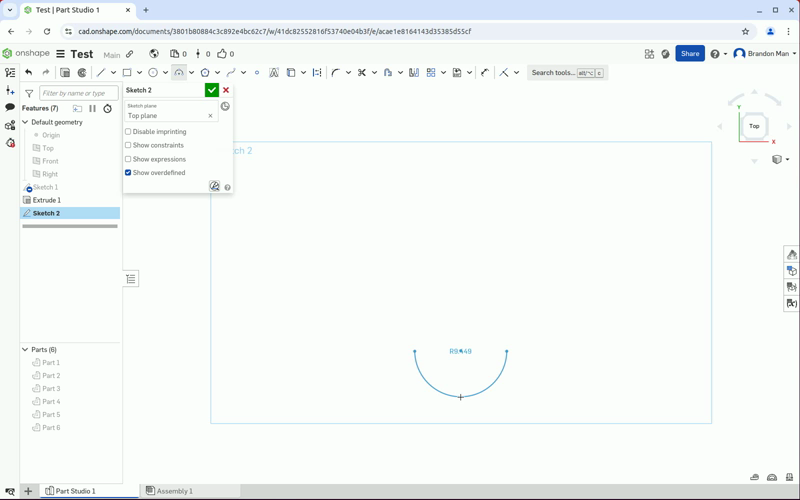
key_up(shift)
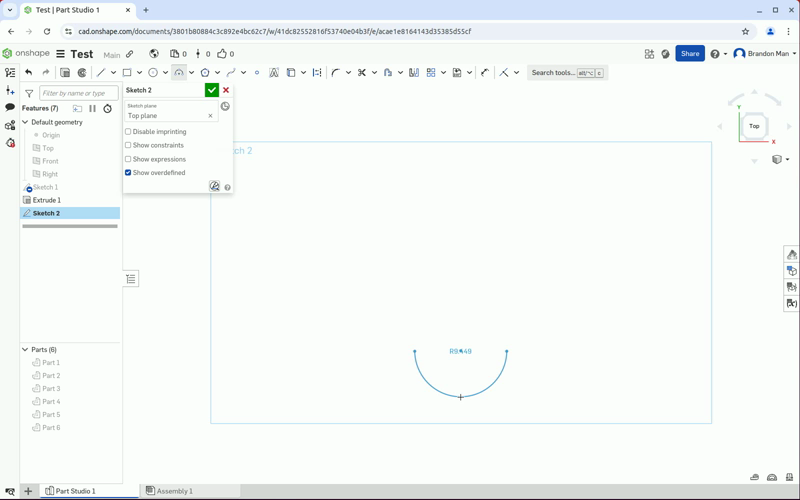
mouse_move(506, 351)
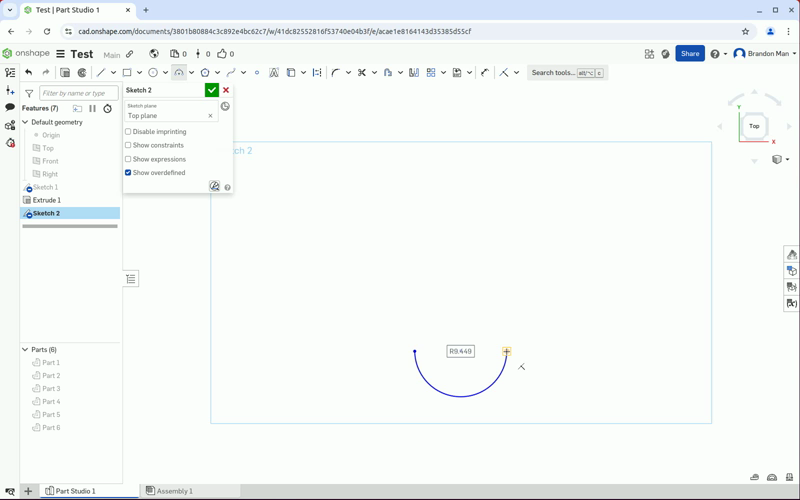
click(506, 351)
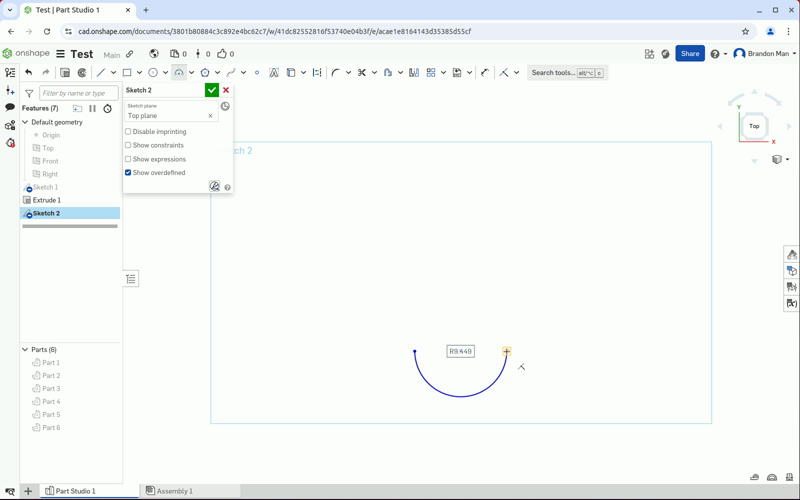
key_down(shift)
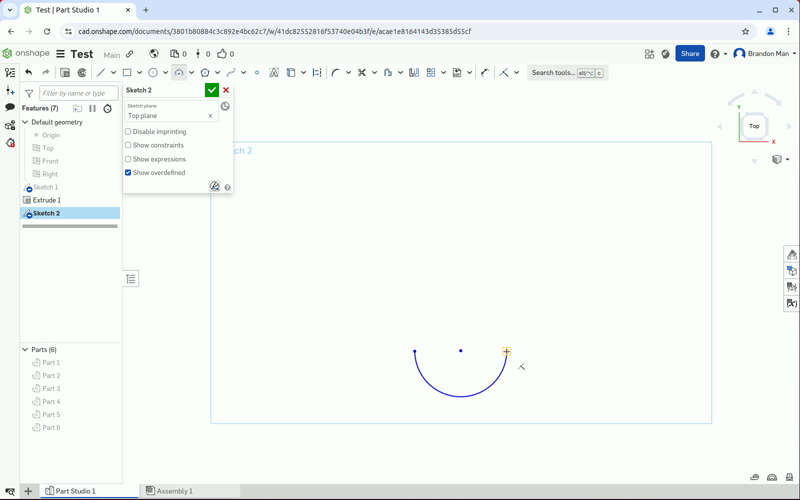
mouse_move(506, 216)
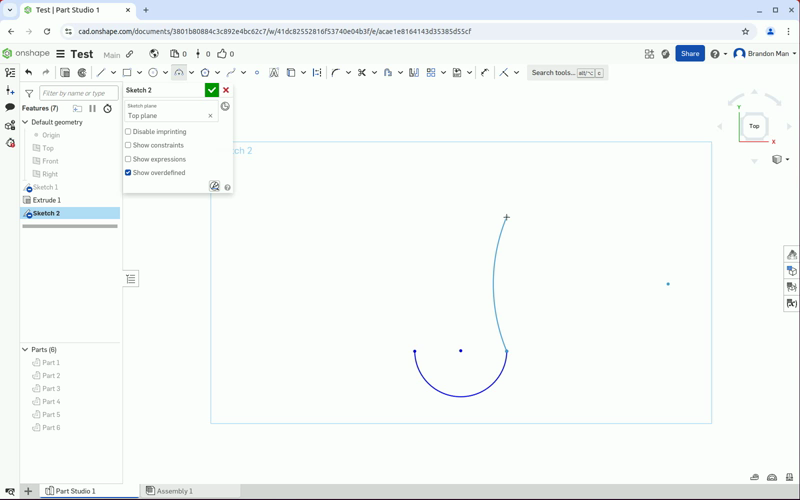
click(506, 216)
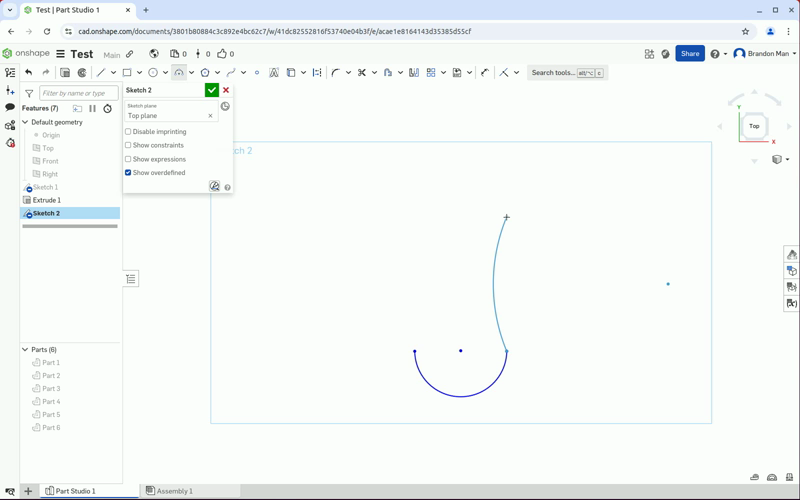
mouse_move(498, 283)
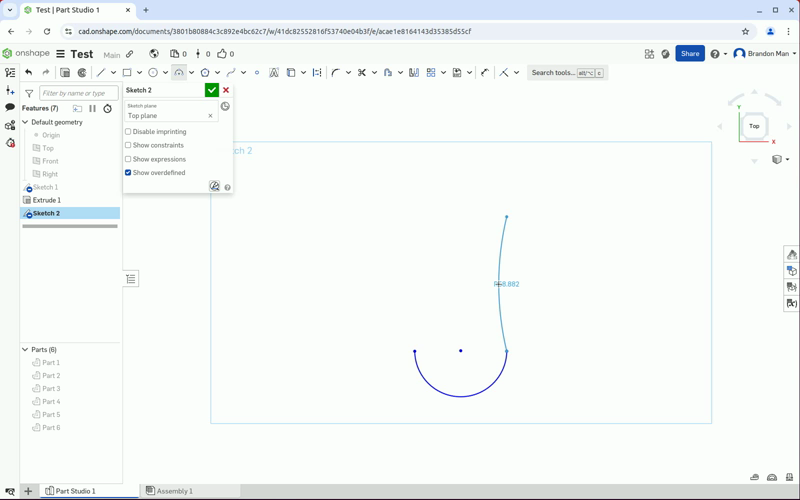
click(498, 283)
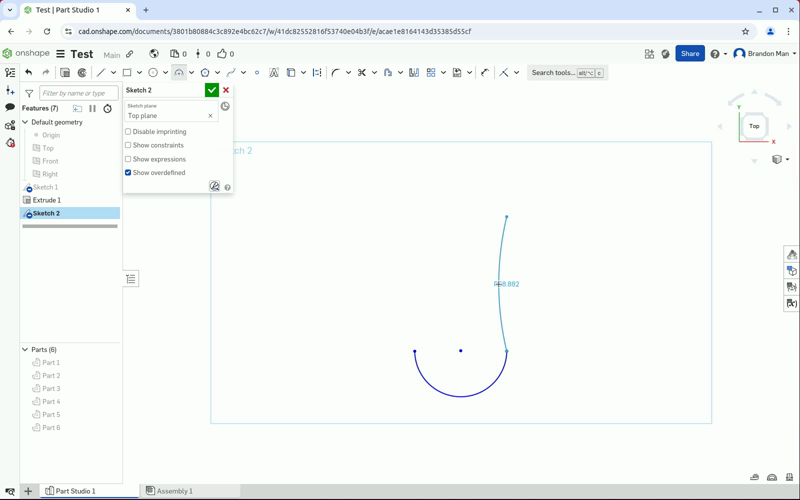
key_up(shift)
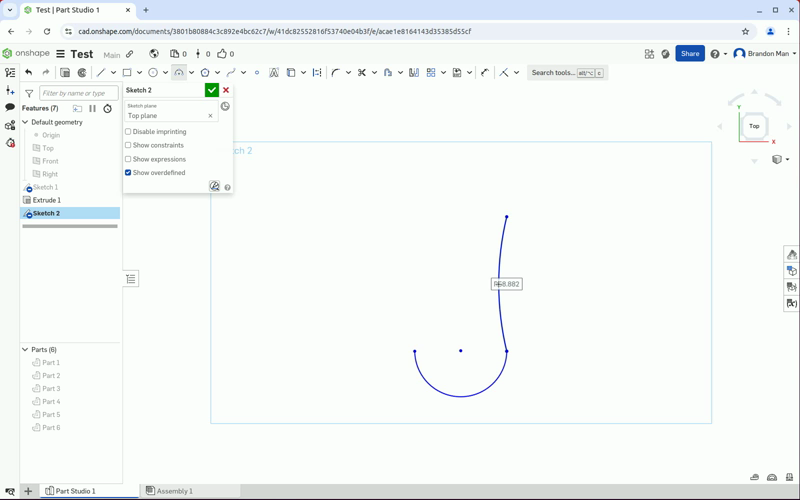
mouse_move(506, 216)
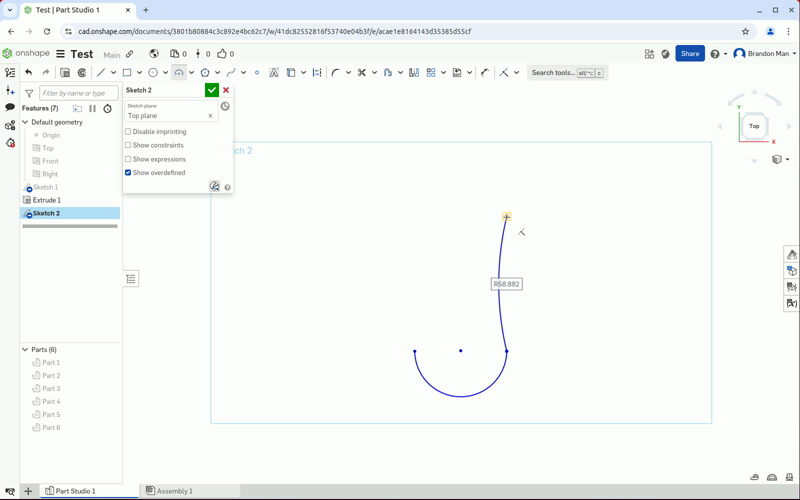
click(506, 216)
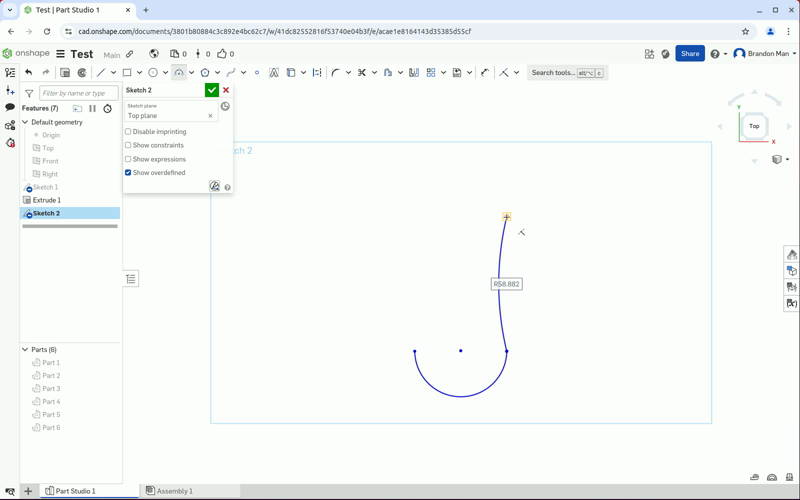
key_down(shift)
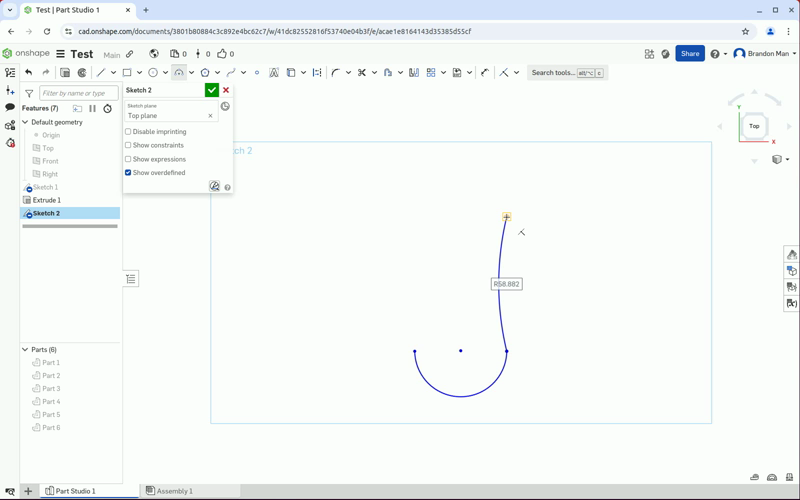
mouse_move(414, 216)
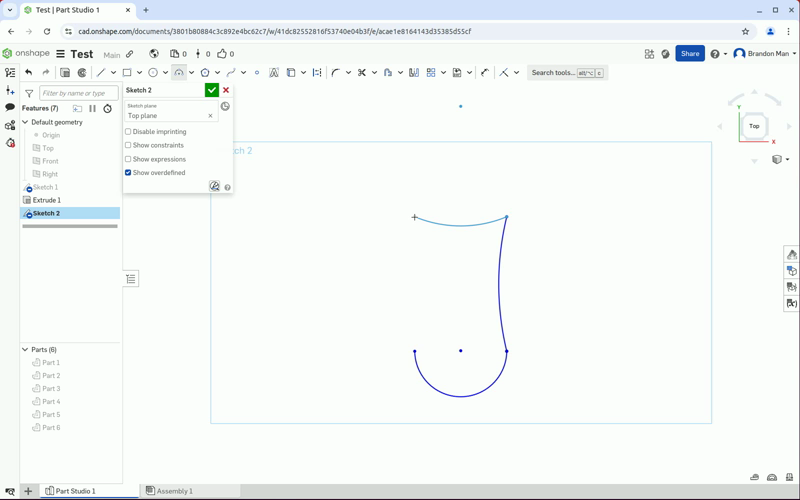
click(414, 216)
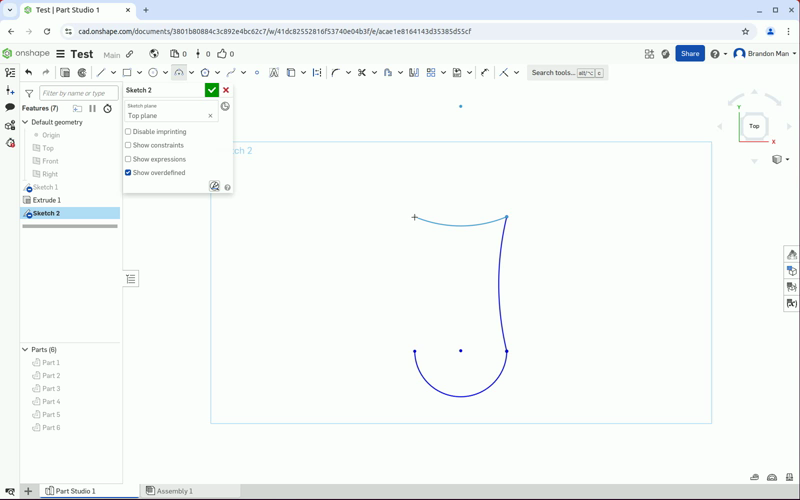
mouse_move(460, 262)
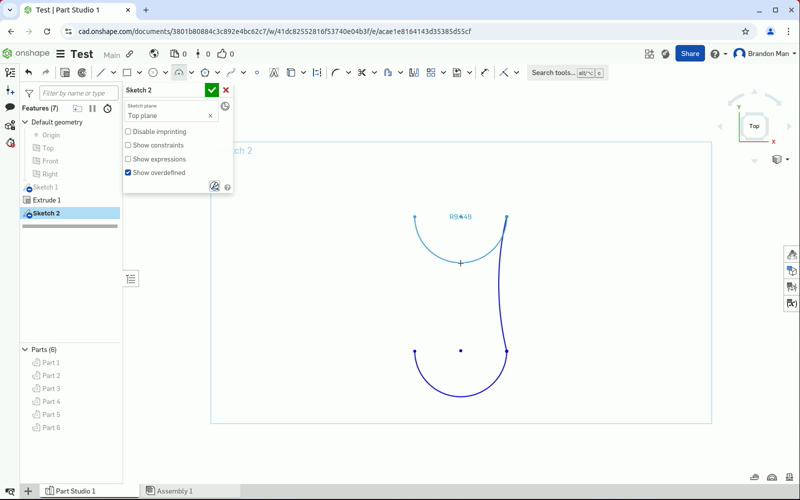
click(460, 262)
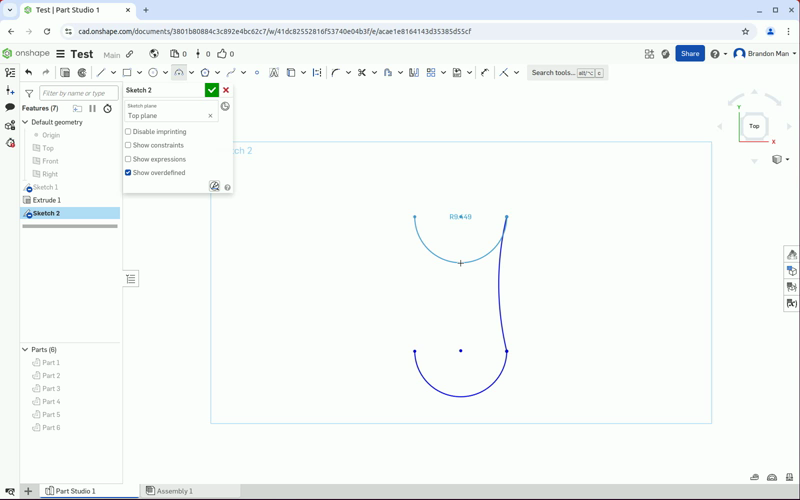
key_up(shift)
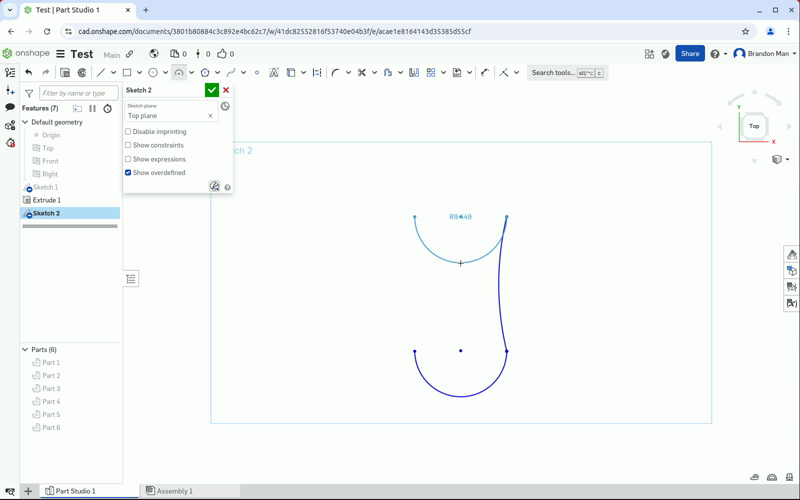
mouse_move(414, 216)
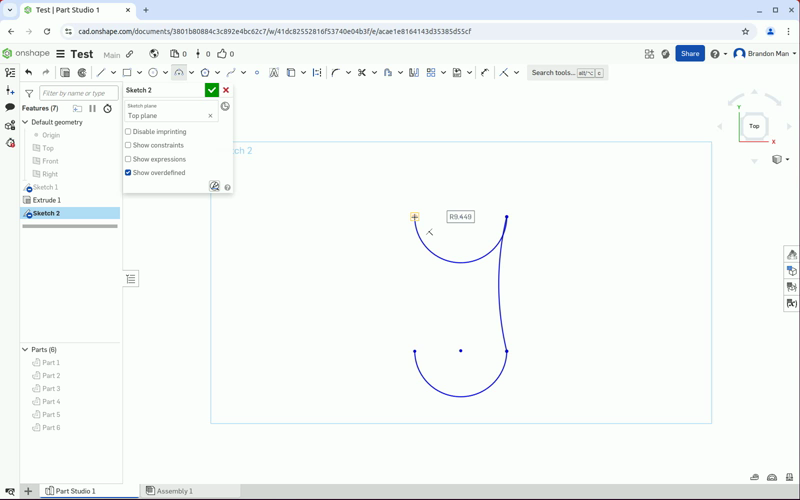
click(414, 216)
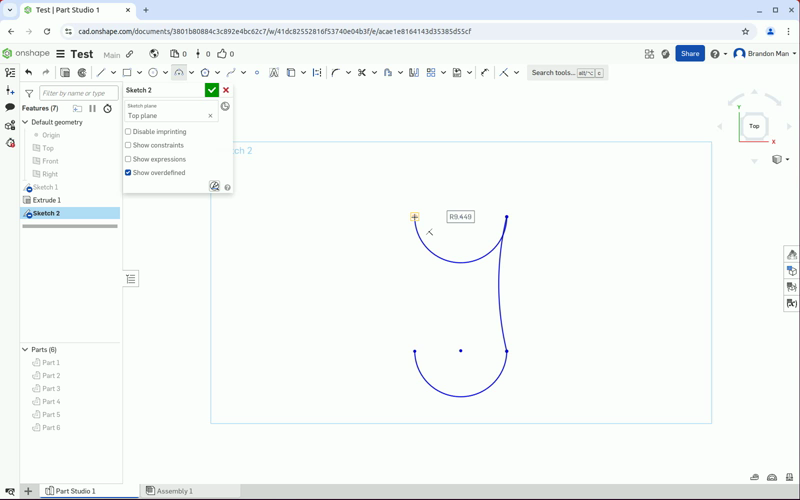
mouse_move(414, 351)
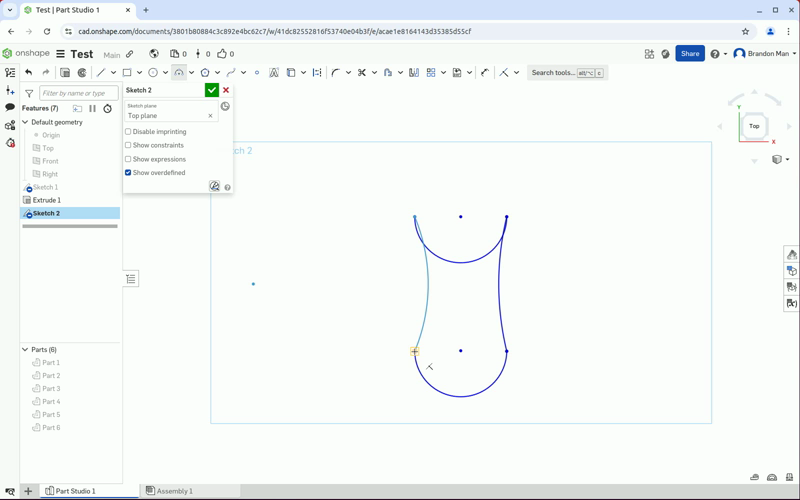
click(414, 351)
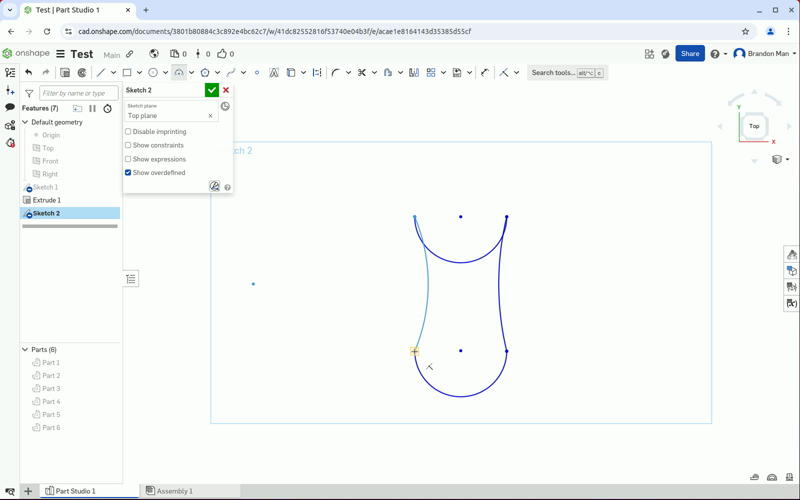
key_down(shift)
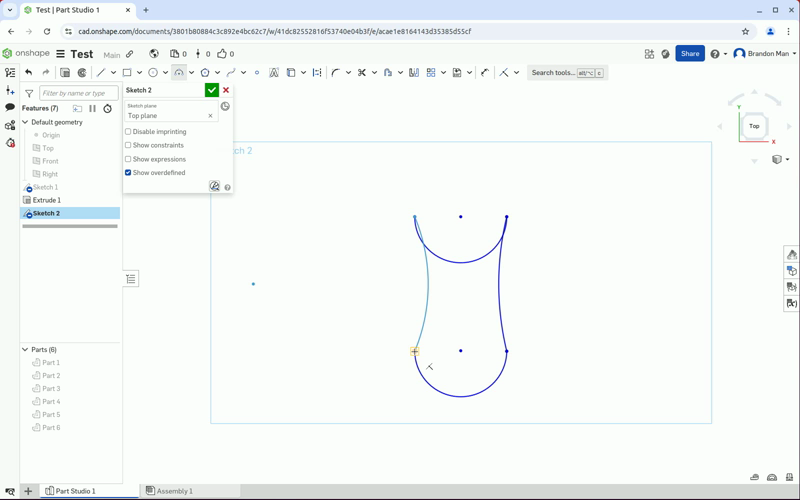
mouse_move(422, 283)
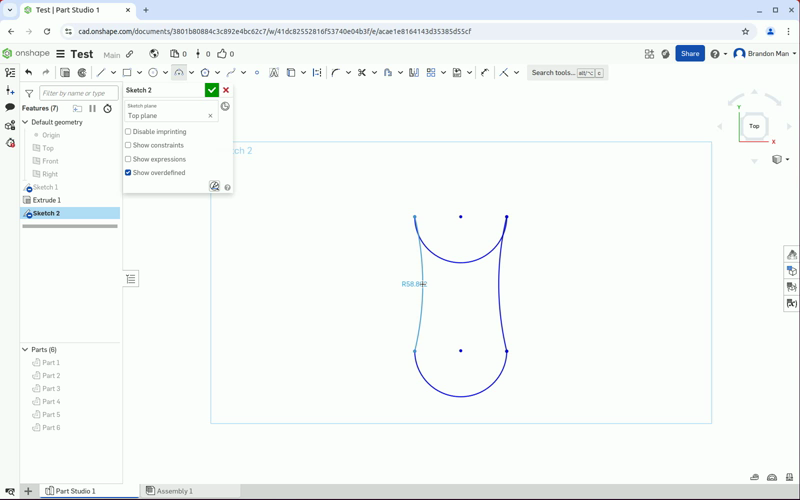
click(422, 283)
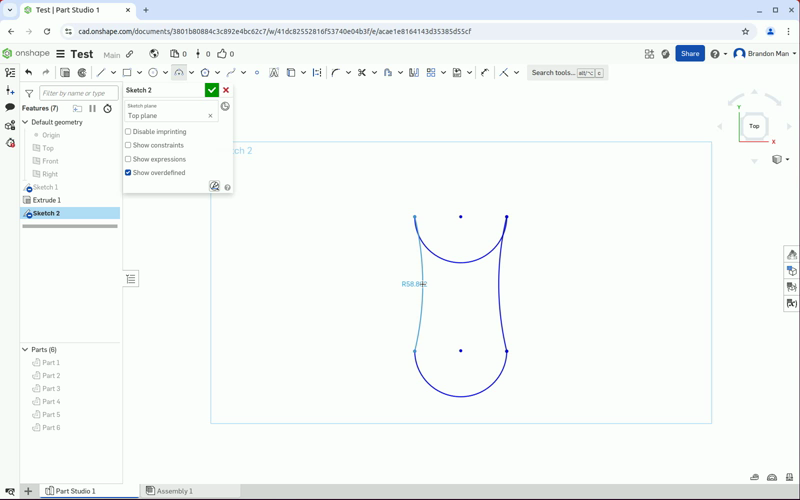
key_up(shift)
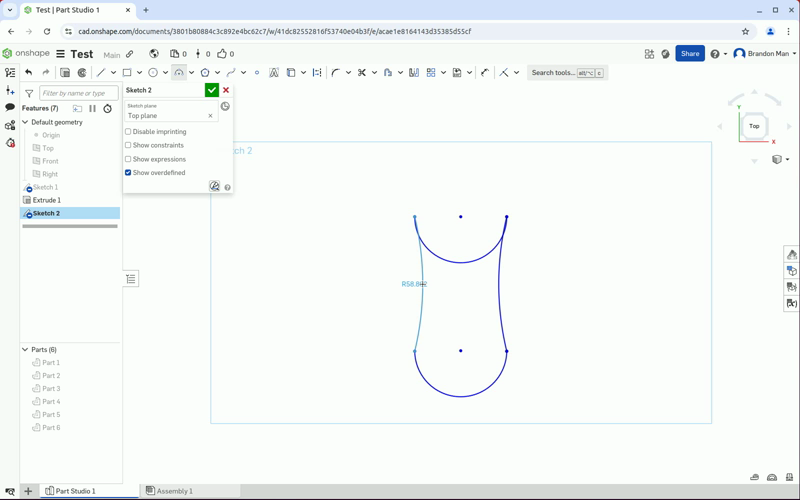
key(esc)
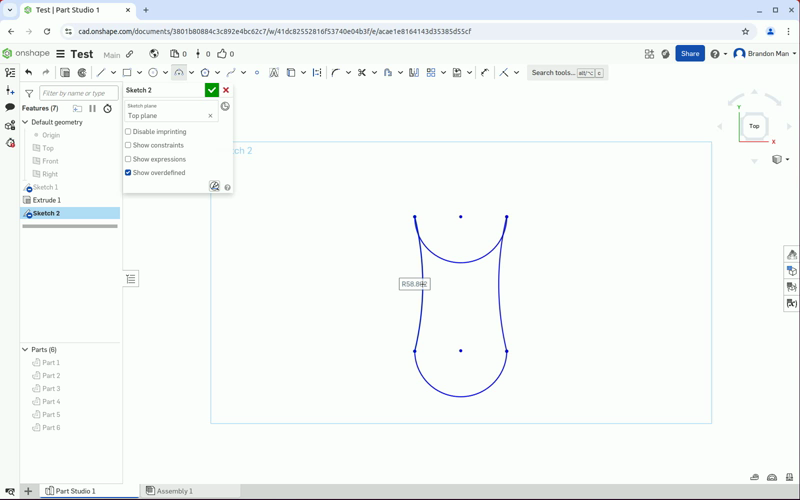
key(c)
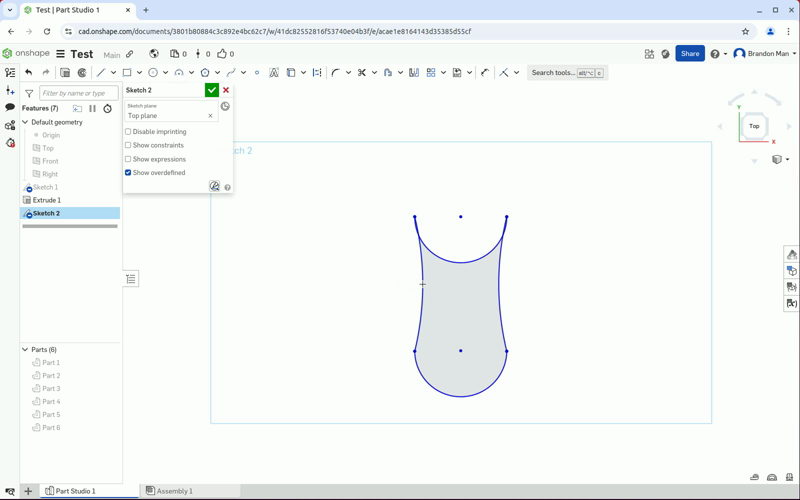
key_down(shift)
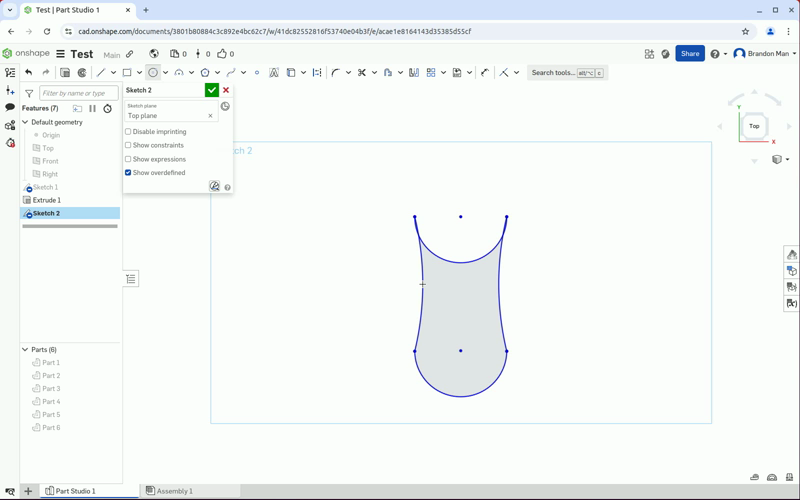
mouse_move(460, 351)
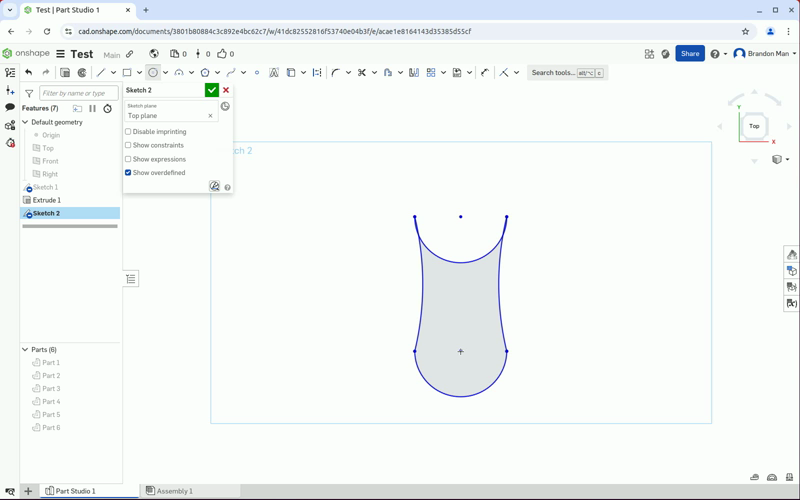
click(460, 351)
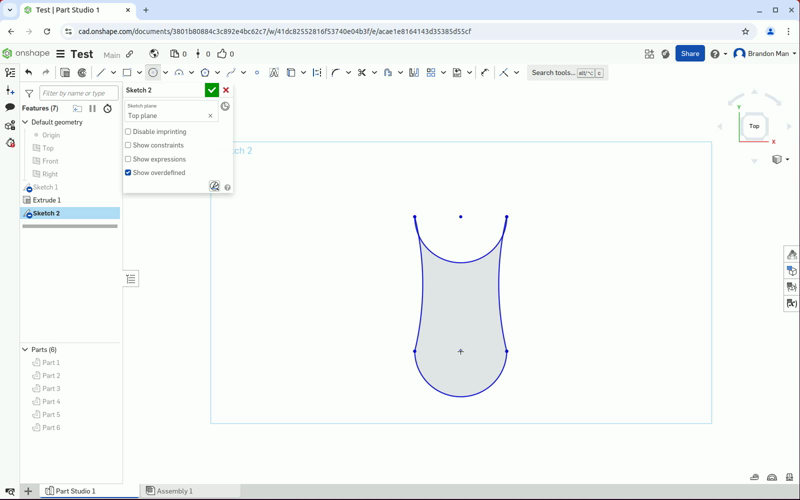
key_up(shift)
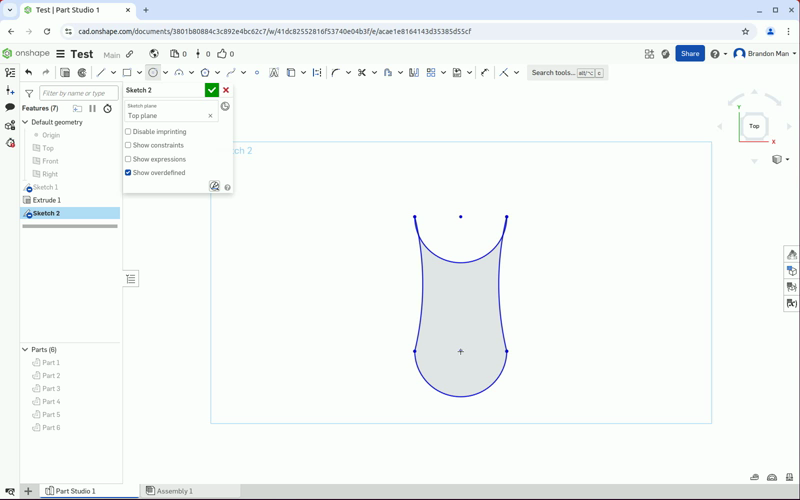
mouse_move(482, 351)
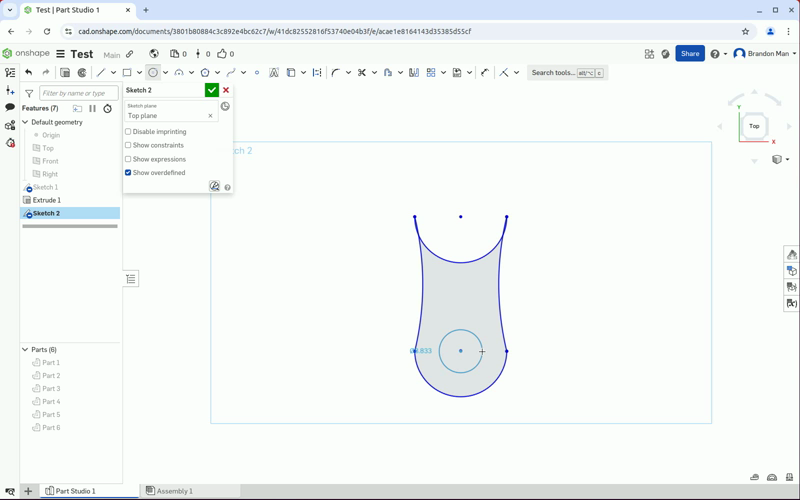
click(482, 351)
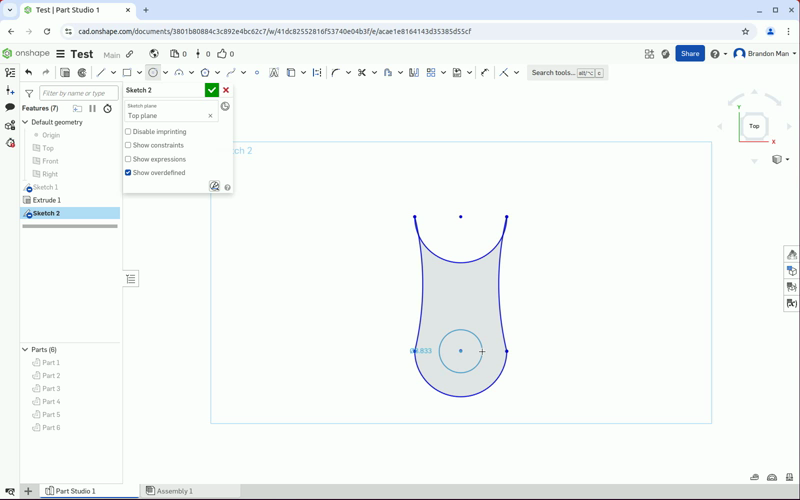
key(esc)
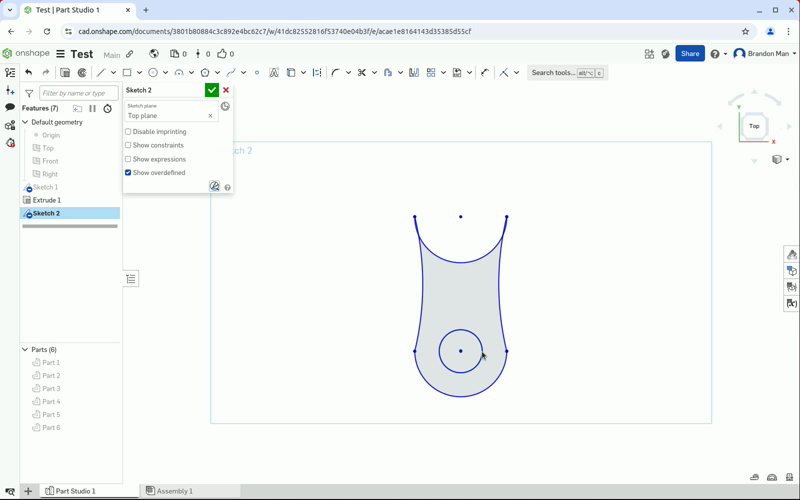
key(c)
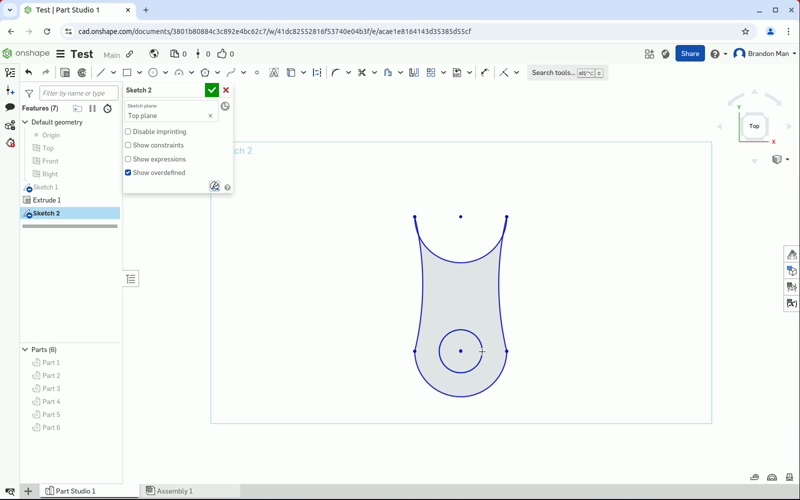
key_down(shift)
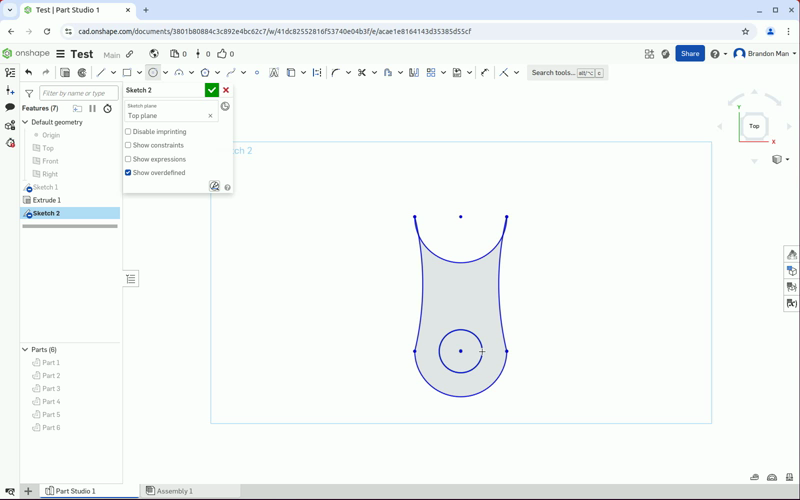
mouse_move(460, 283)
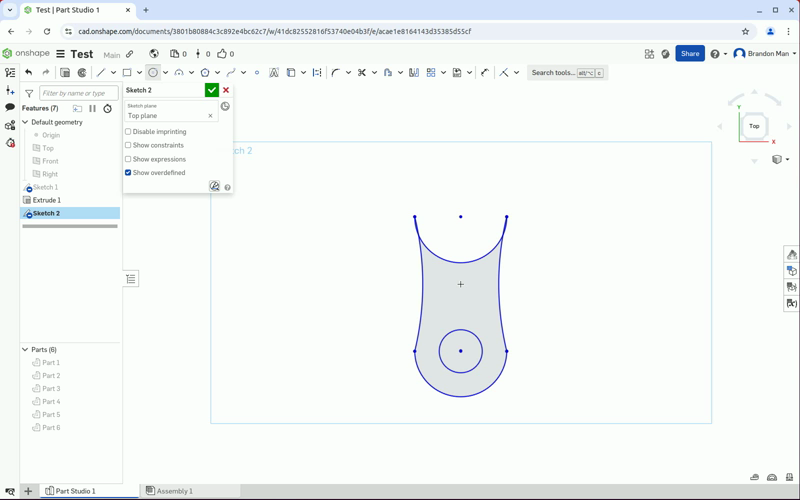
click(460, 283)
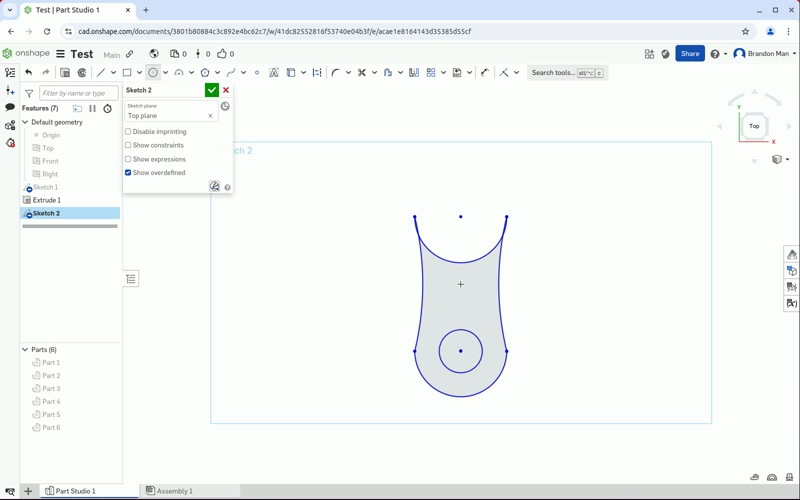
key_up(shift)
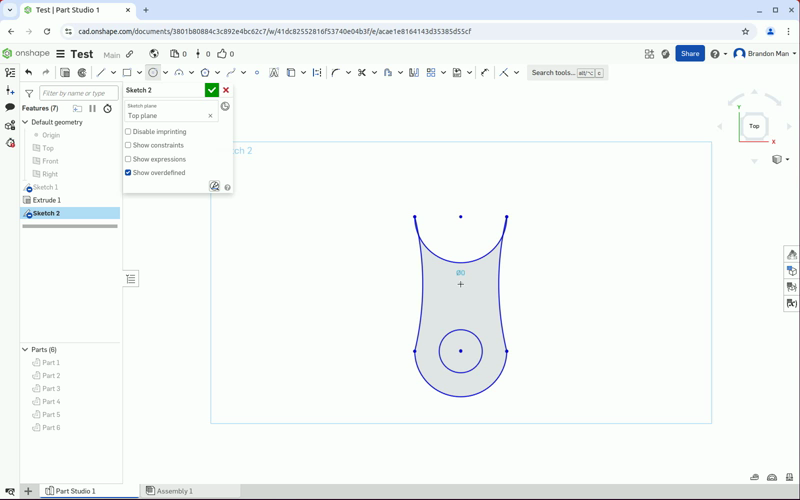
mouse_move(482, 283)
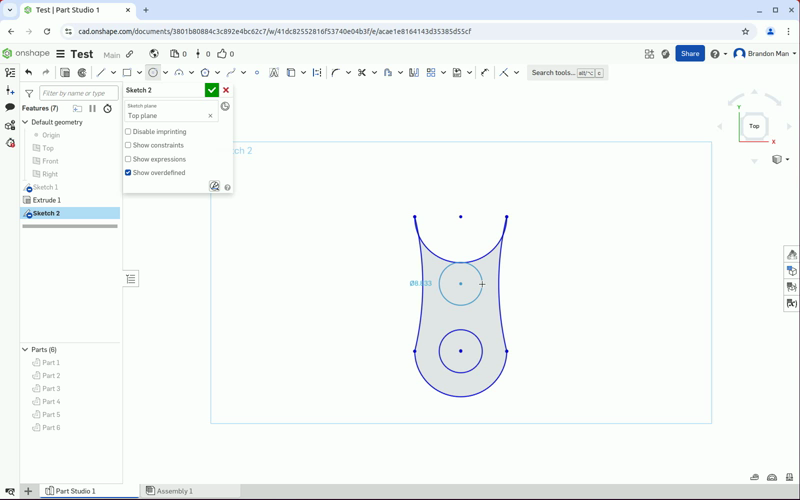
click(482, 283)
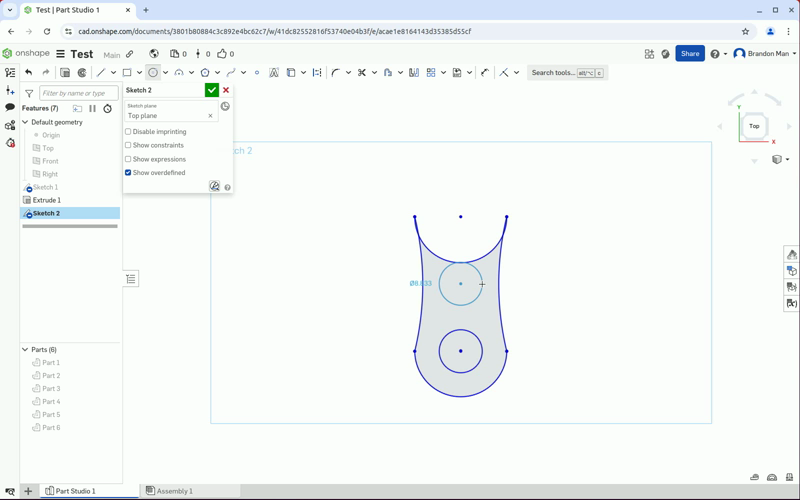
key(esc)
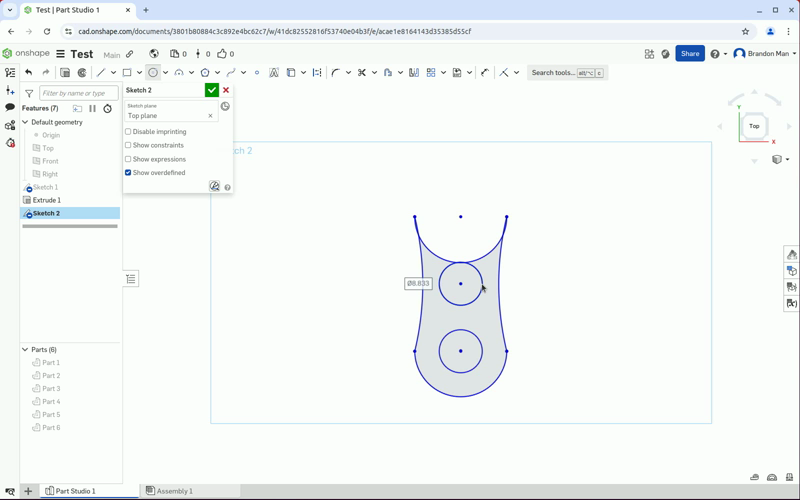
key(c)
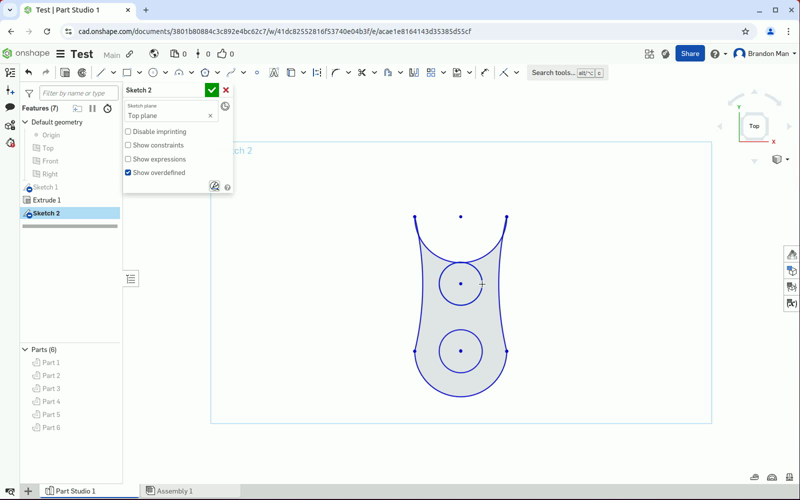
key_down(shift)
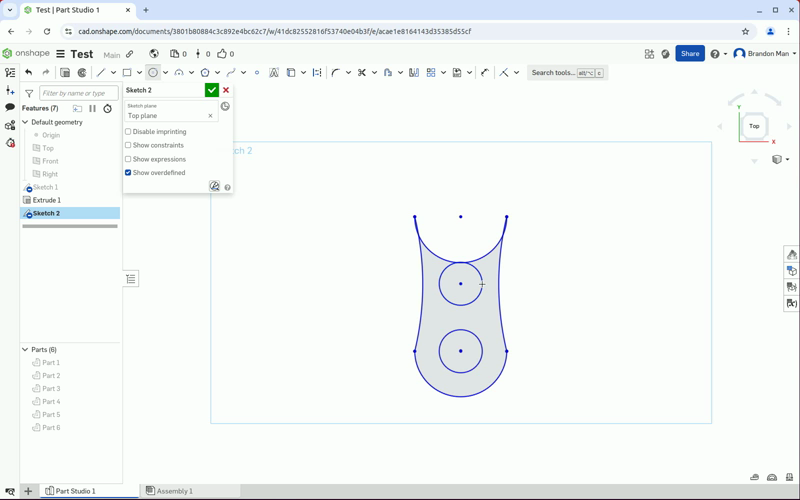
mouse_move(460, 216)
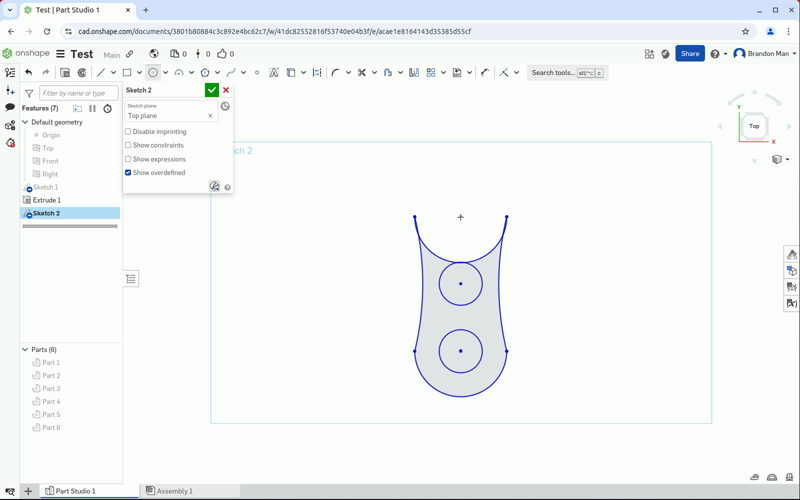
click(460, 216)
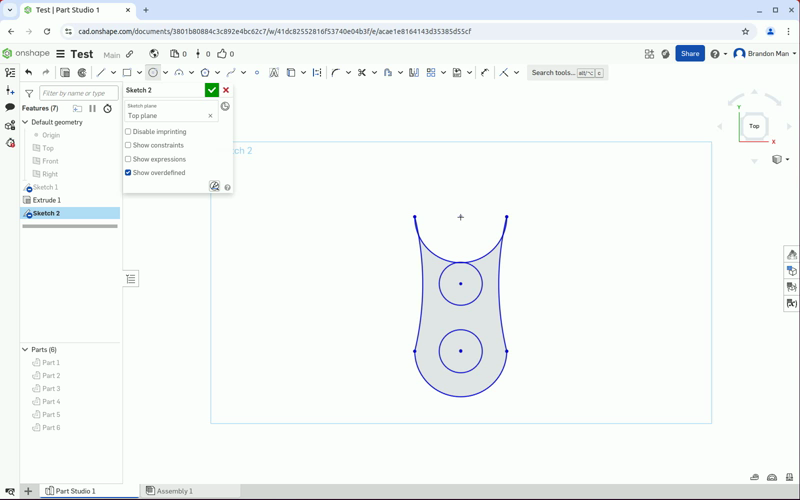
key_up(shift)
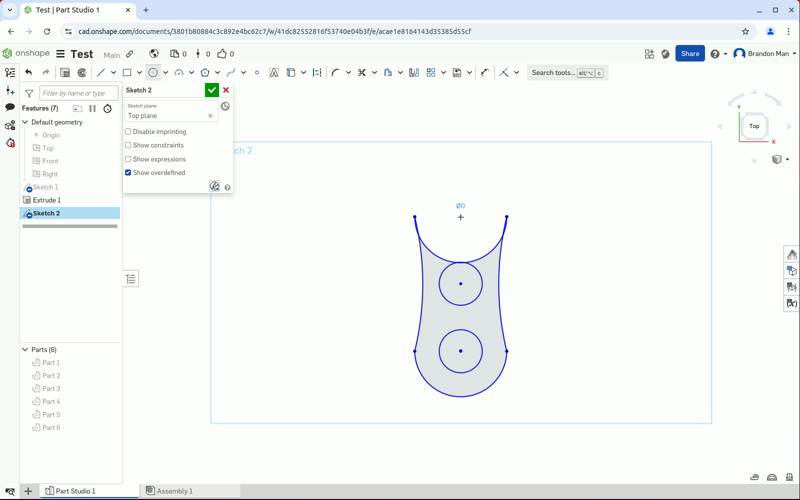
mouse_move(482, 216)
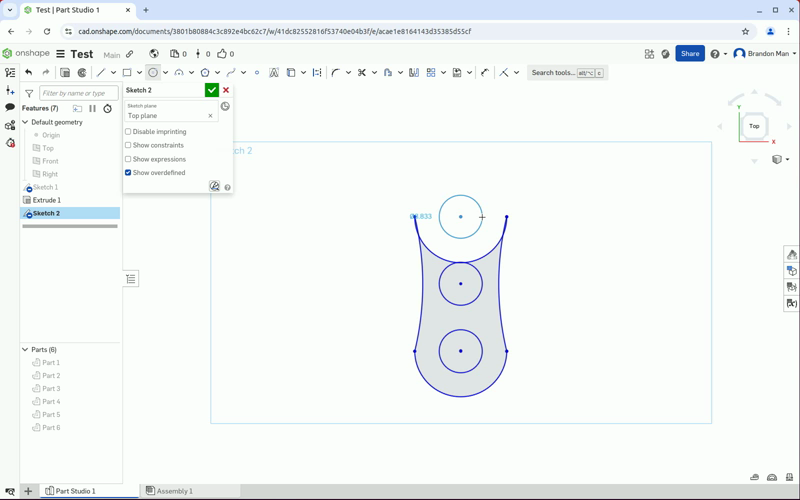
click(482, 216)
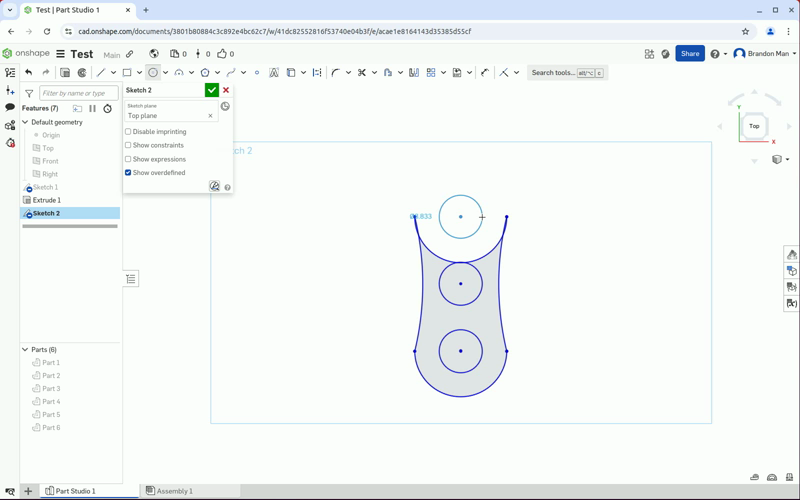
key(esc)
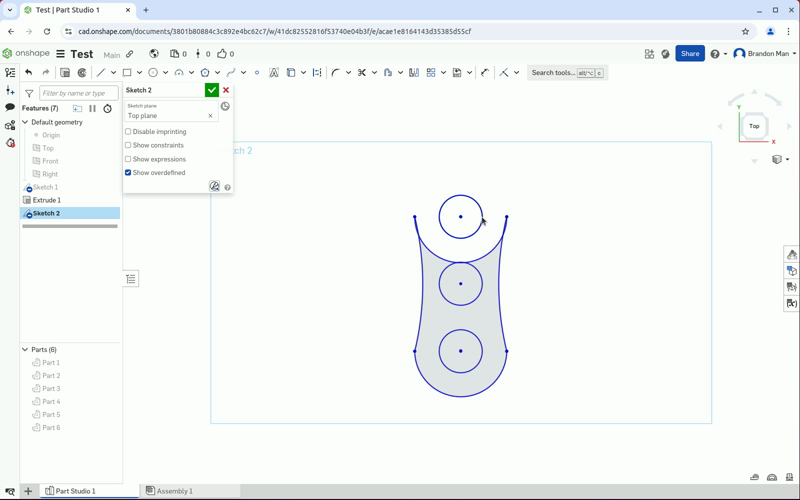
mouse_move(484, 338)
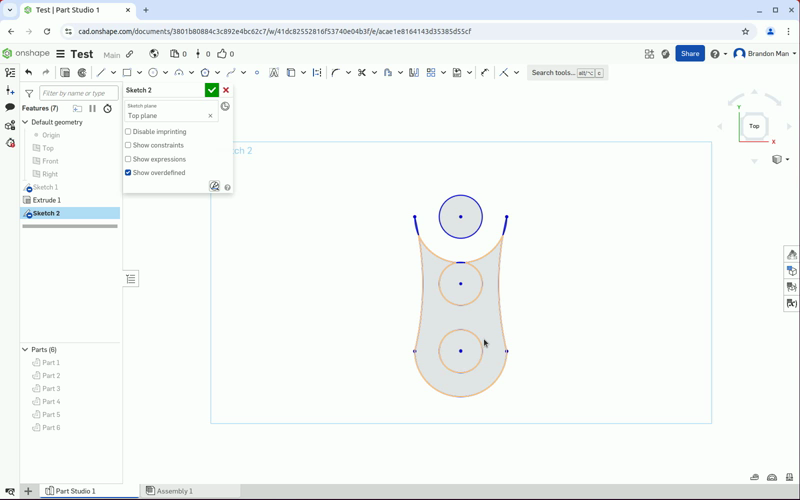
click(484, 338)
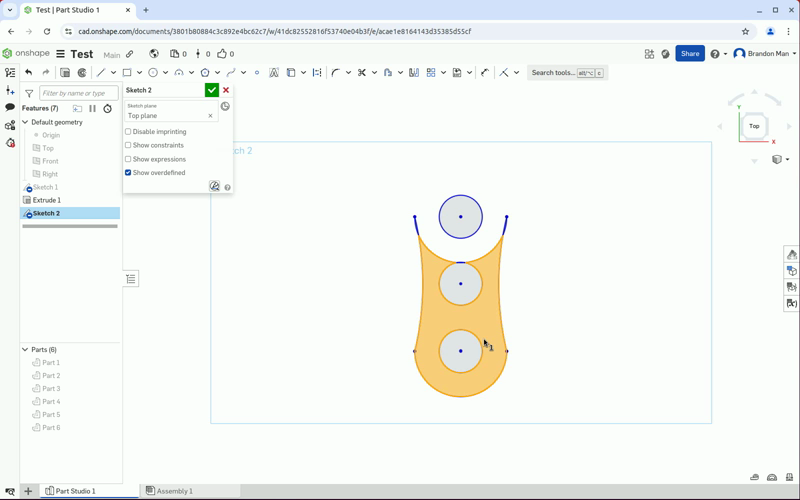
mouse_move(73, 352)
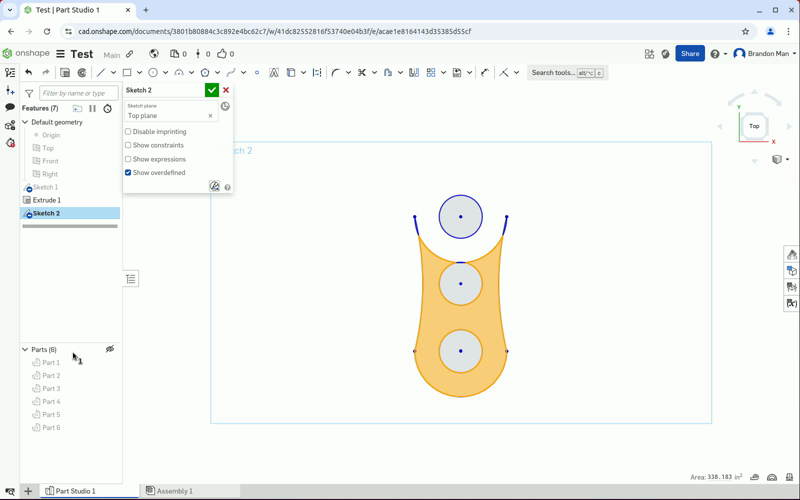
key(shift+y)
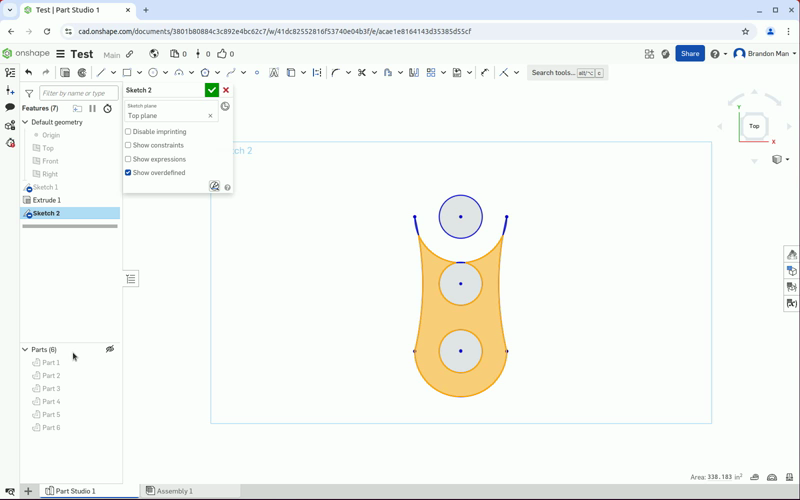
key(shift+e)
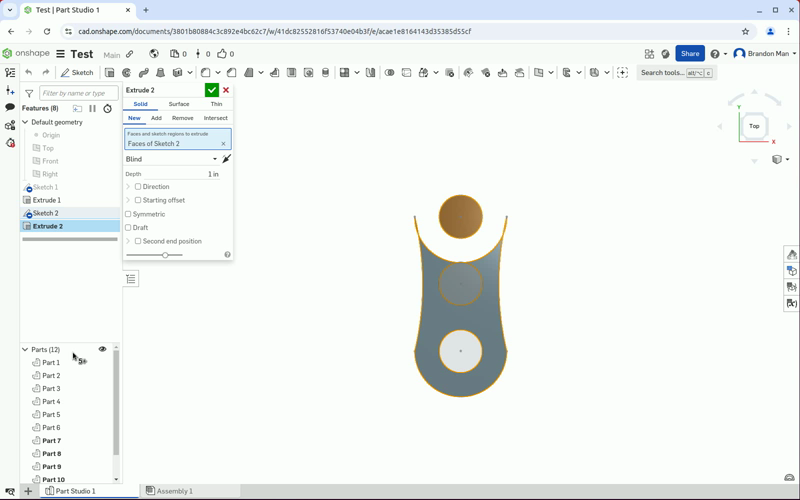
mouse_move(143, 106)
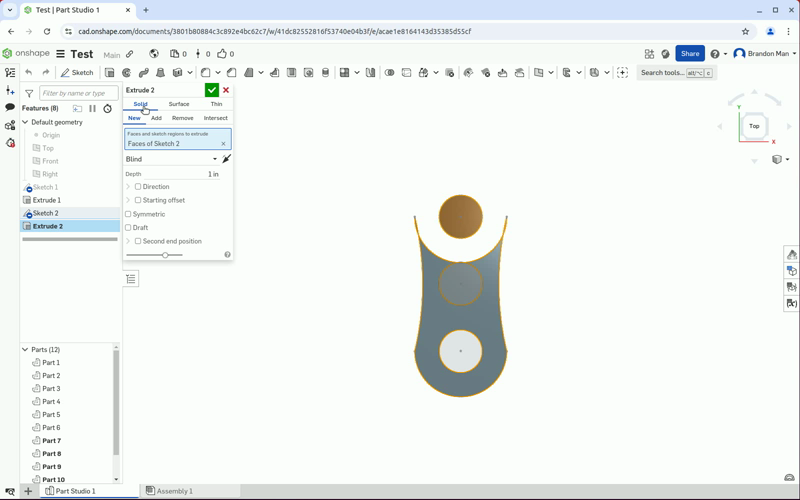
click(143, 106)
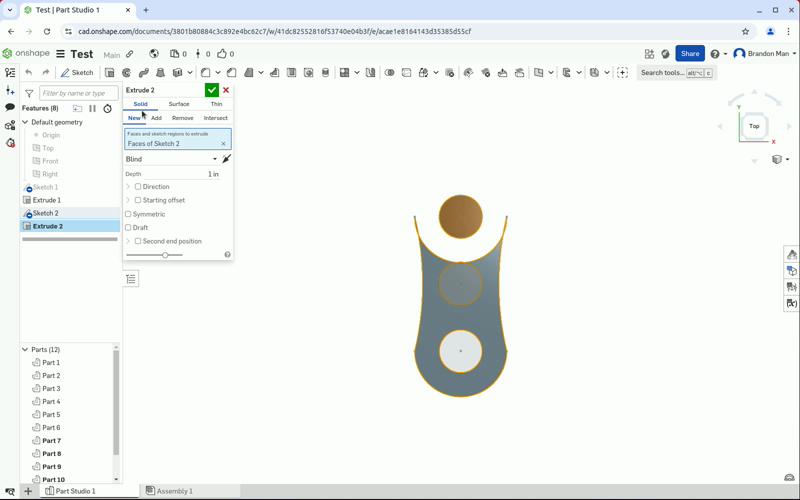
mouse_move(137, 120)
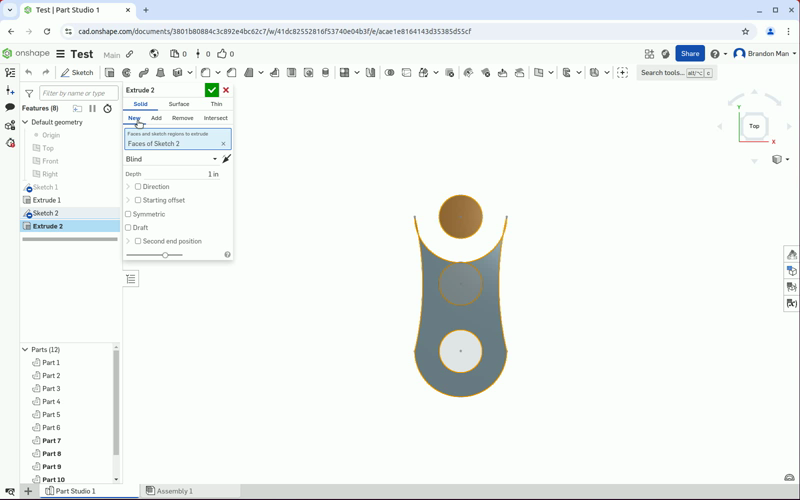
click(137, 120)
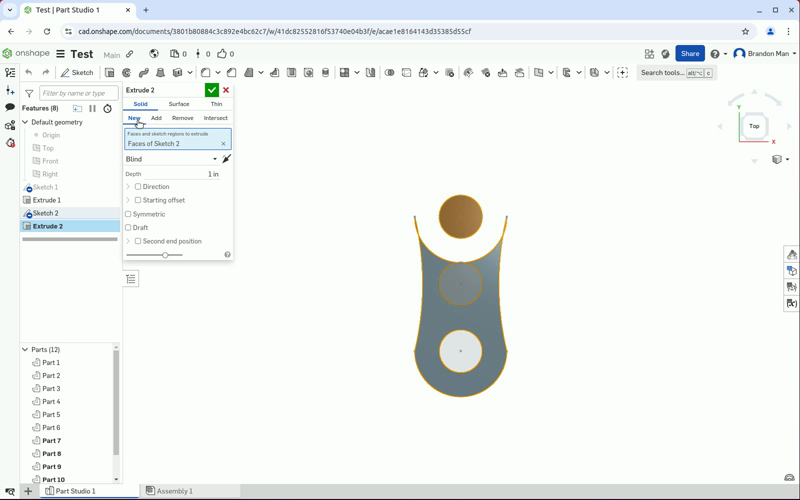
key(tab, 4)
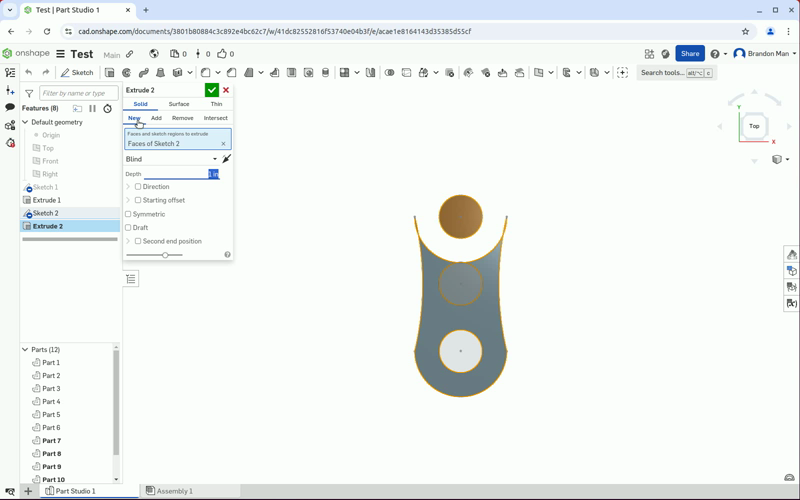
text(2.407)
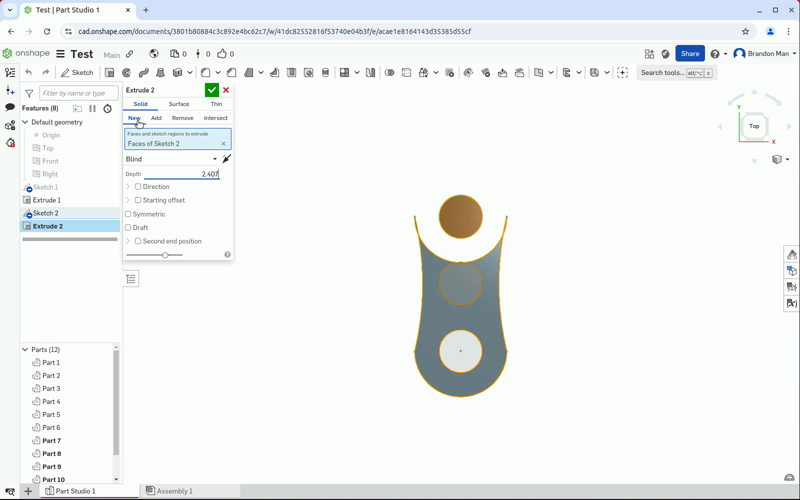
key(enter)
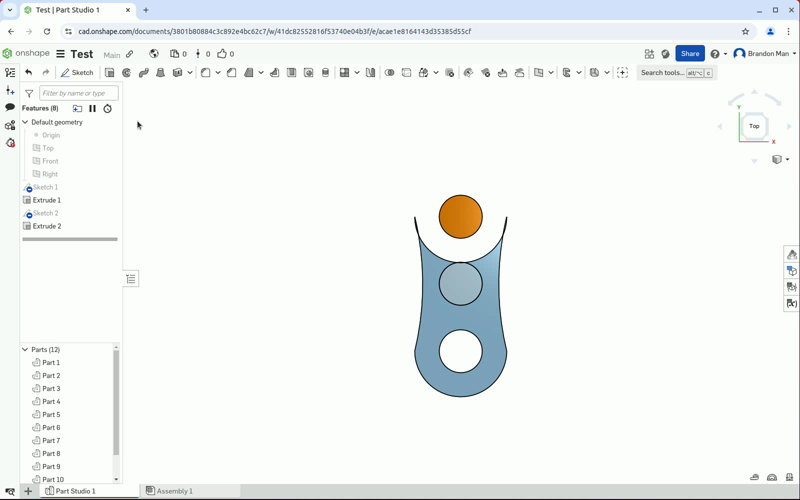
key(shift+h)
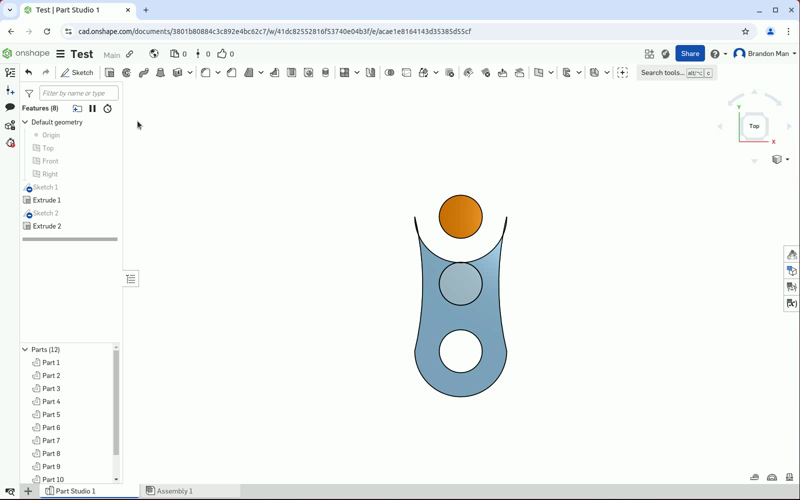
key(shift+h)
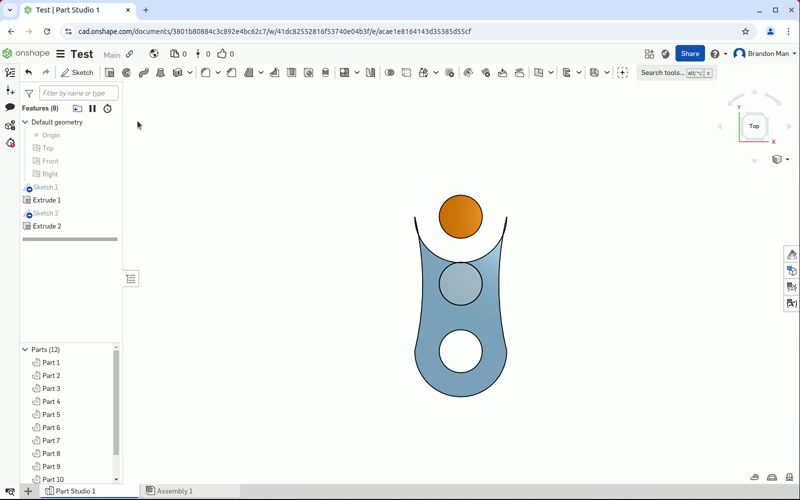
mouse_move(73, 189)
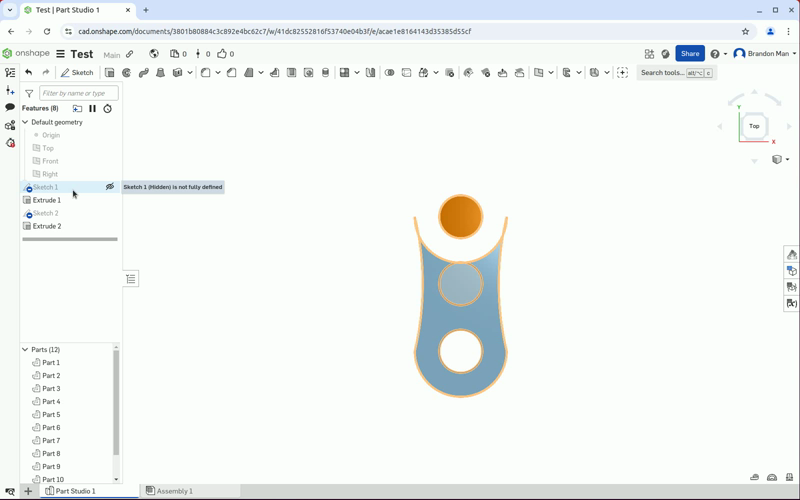
click(73, 189)
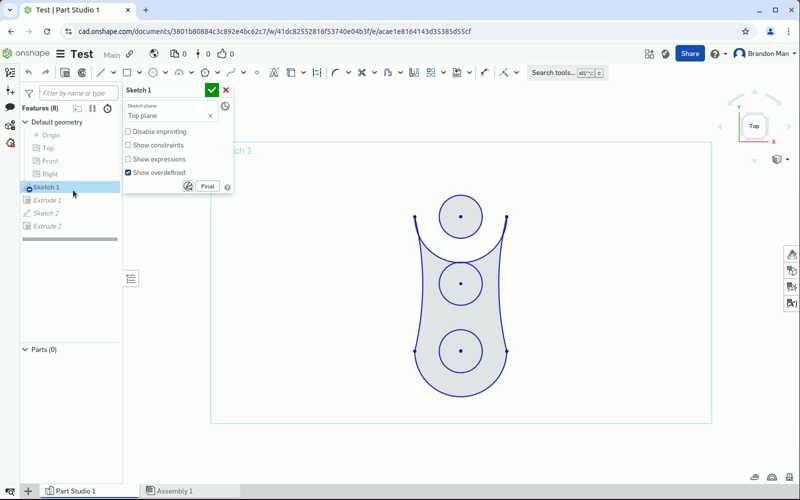
mouse_move(229, 92)
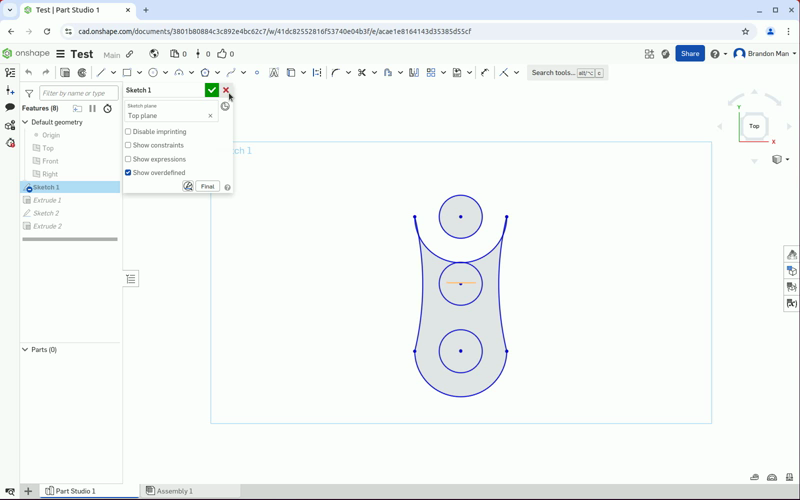
click(229, 92)
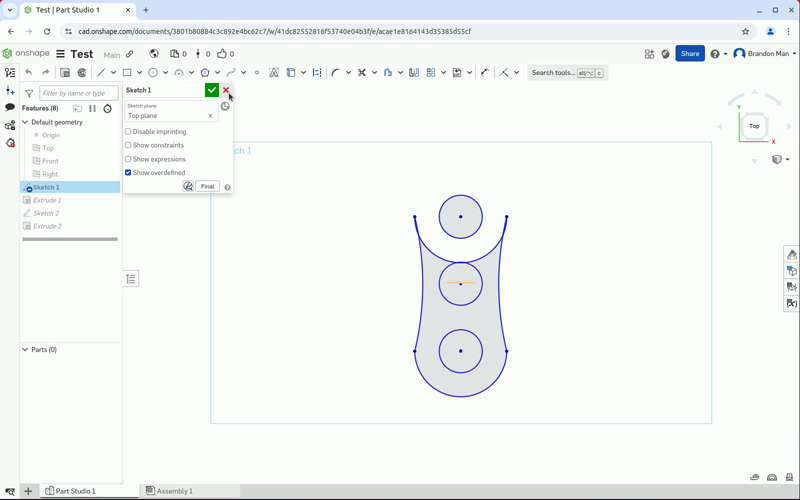
key(shift+s)
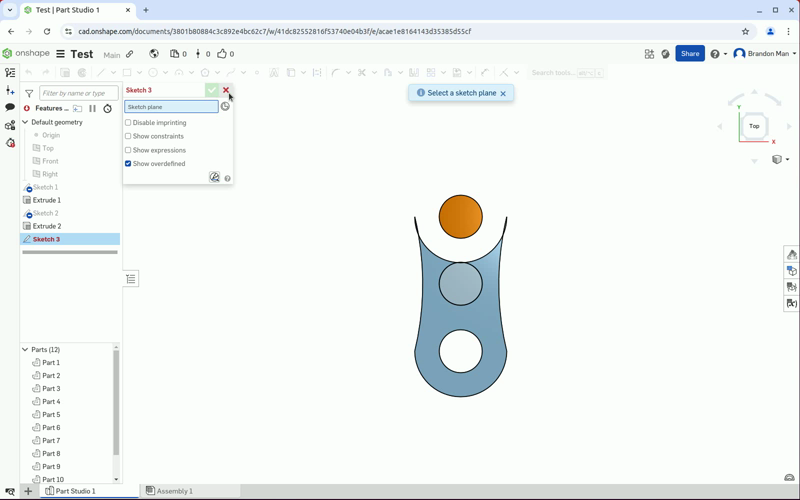
mouse_move(73, 150)
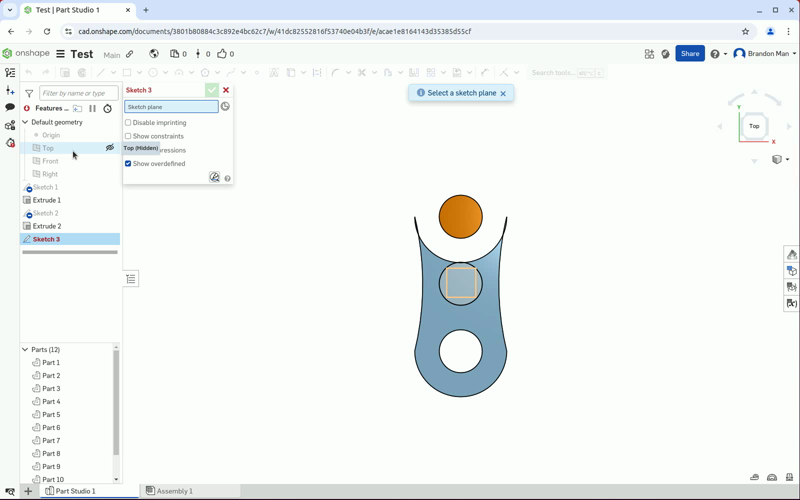
click(73, 150)
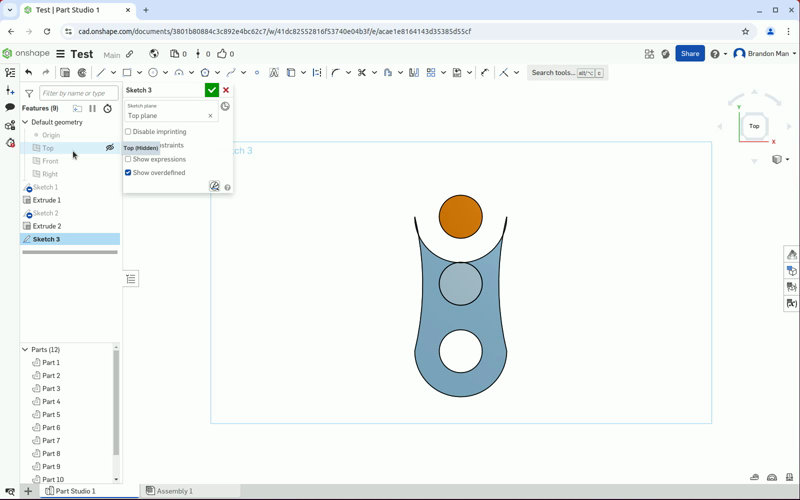
mouse_move(69, 352)
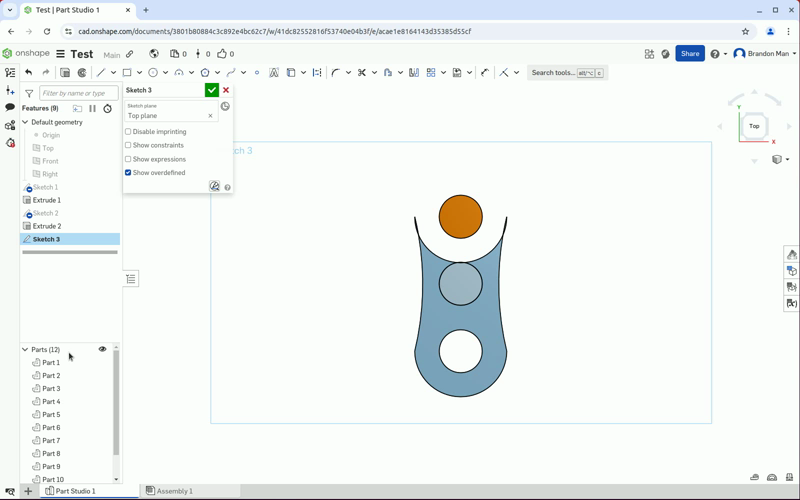
key(y)
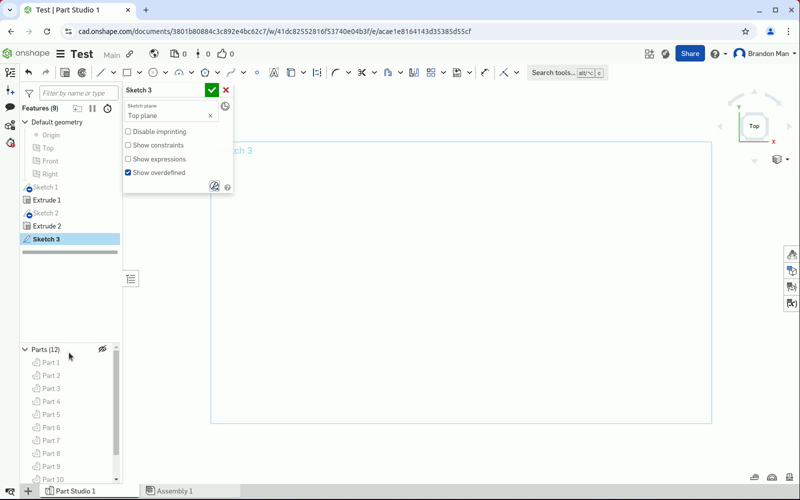
key(a)
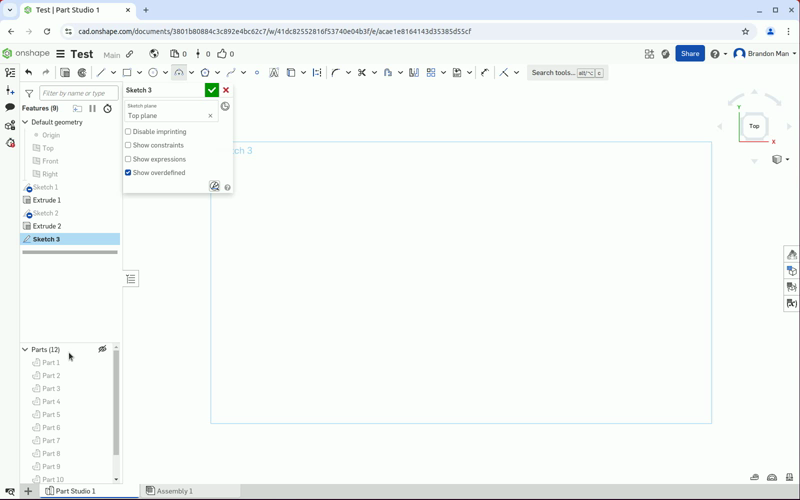
key_down(shift)
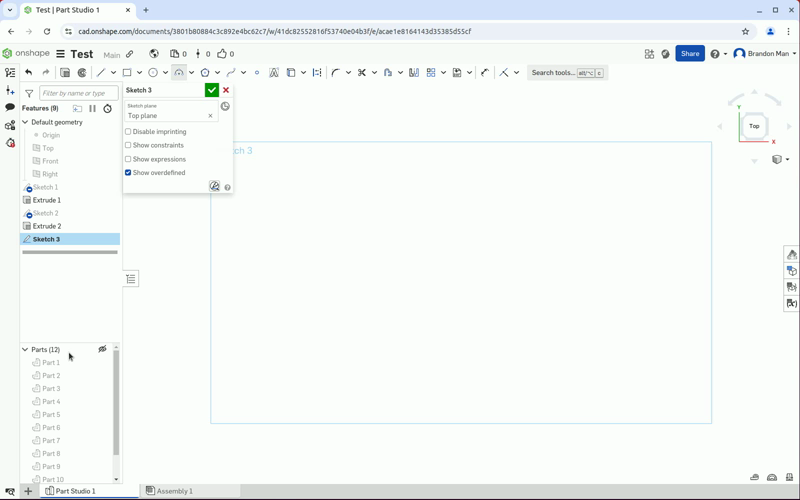
mouse_move(414, 351)
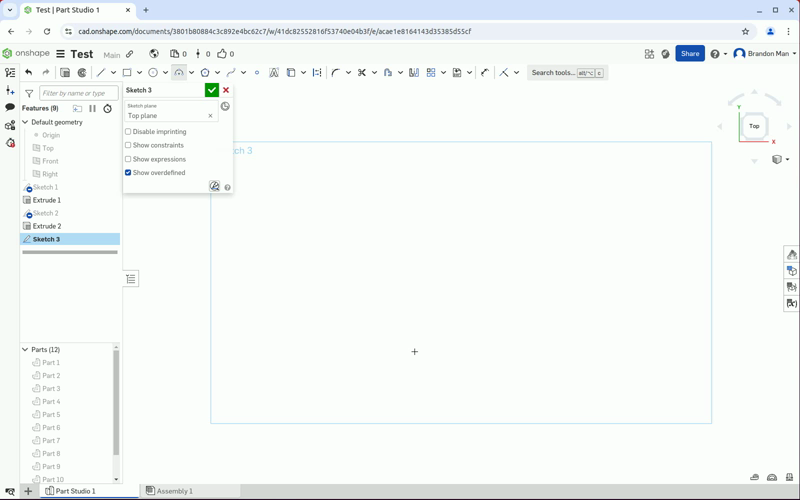
click(414, 351)
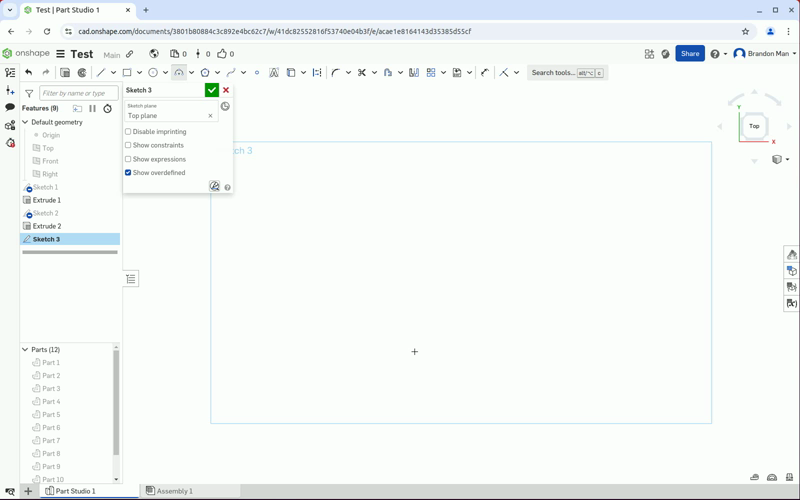
key_up(shift)
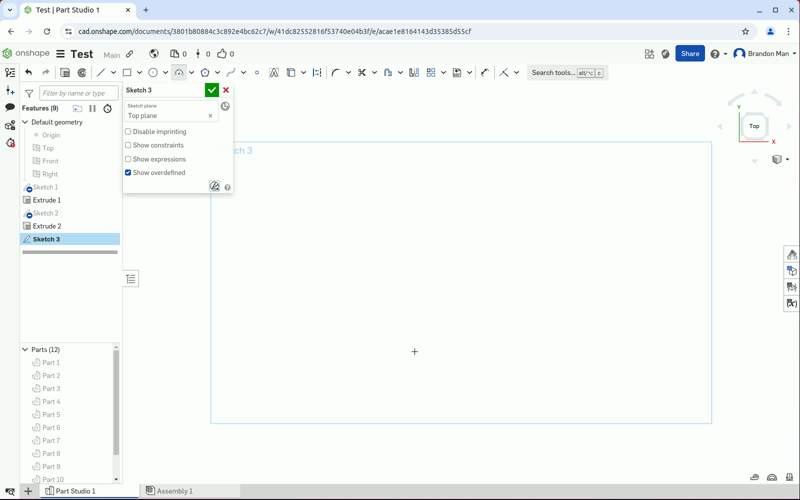
key_down(shift)
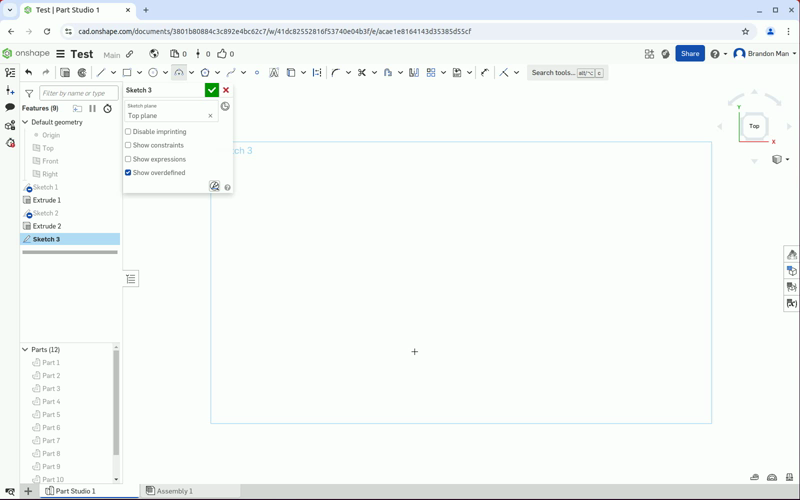
mouse_move(506, 351)
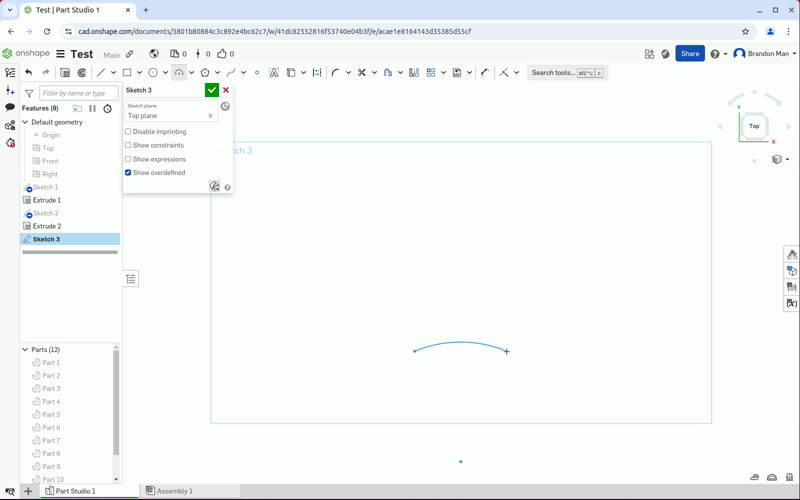
click(506, 351)
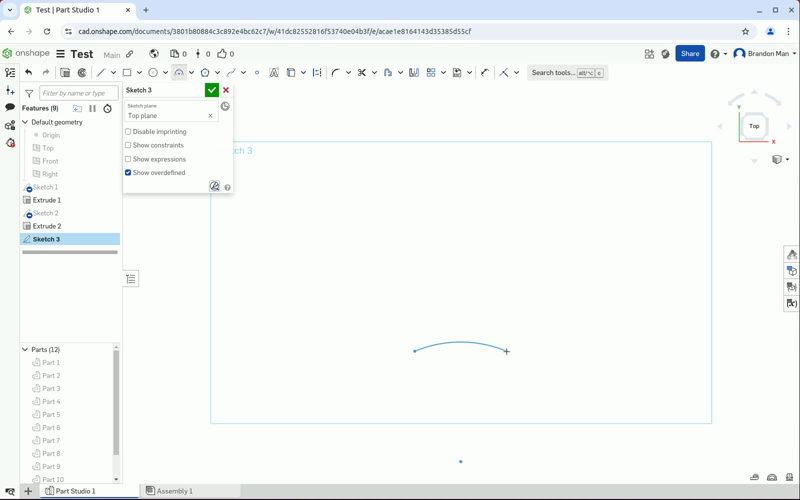
mouse_move(460, 396)
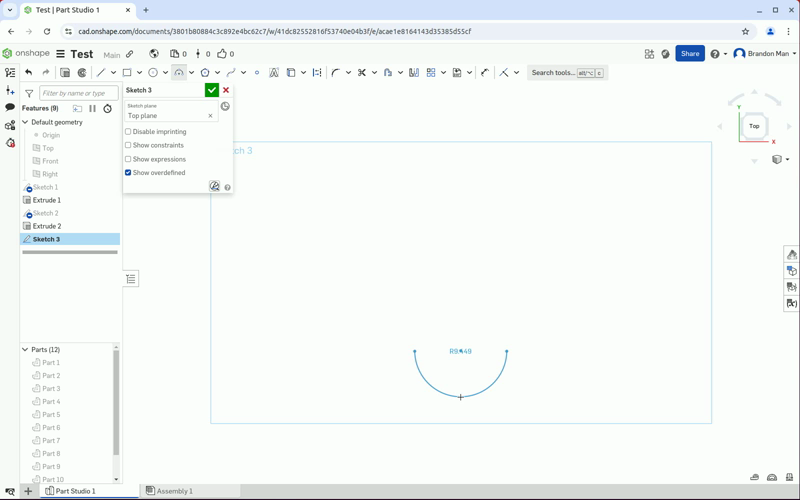
click(460, 396)
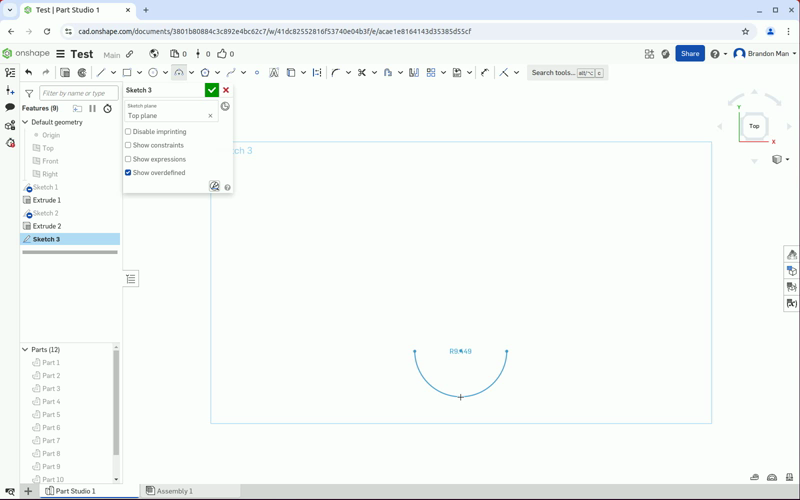
key_up(shift)
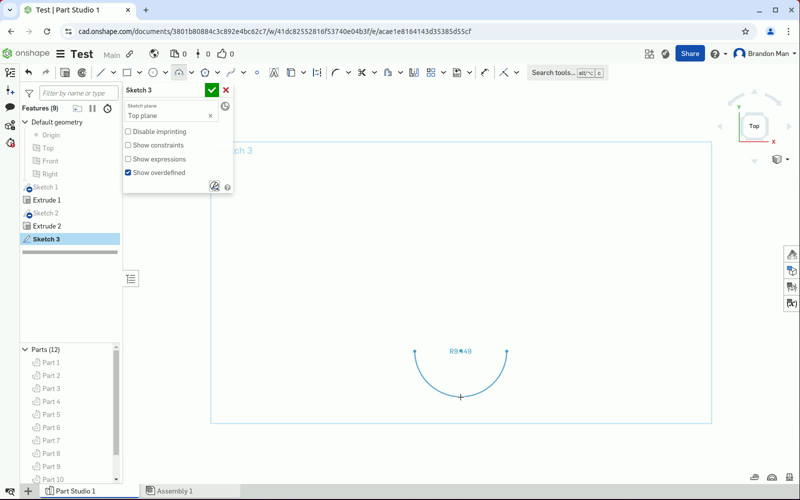
mouse_move(506, 351)
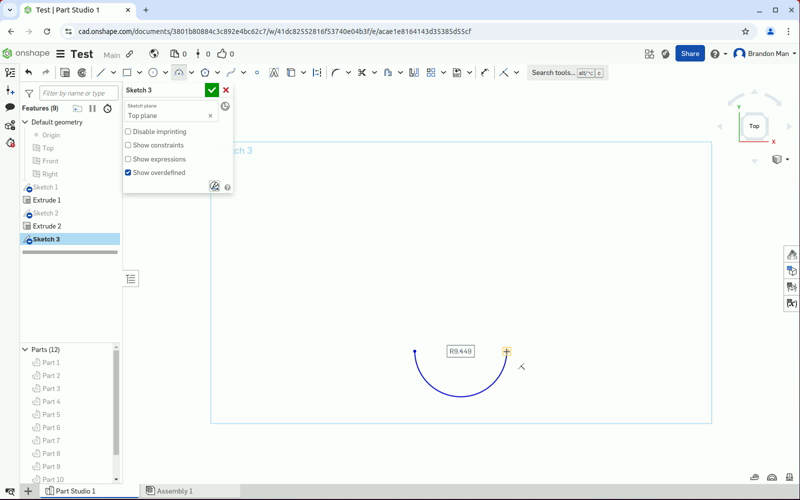
click(506, 351)
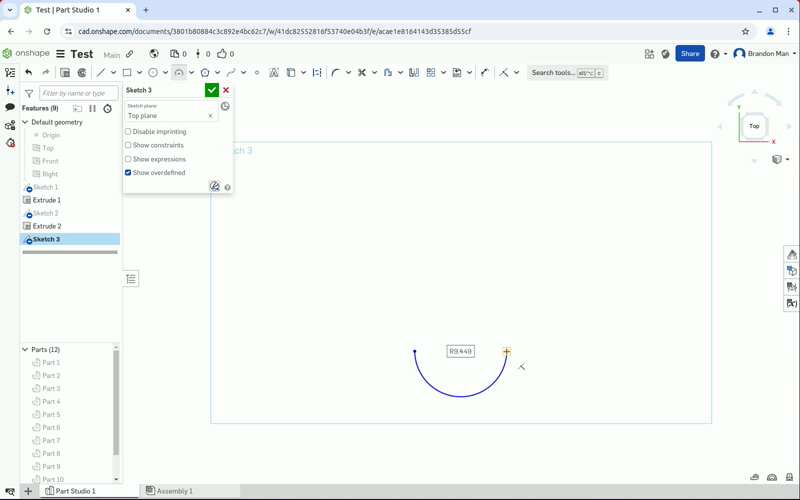
key_down(shift)
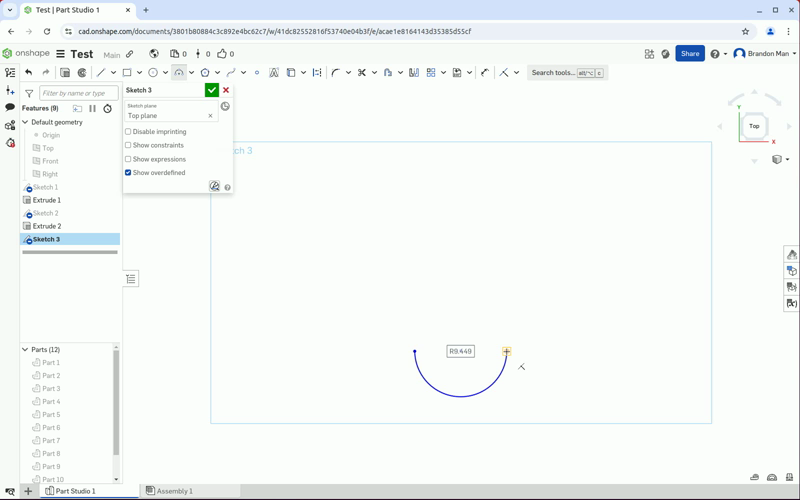
mouse_move(506, 216)
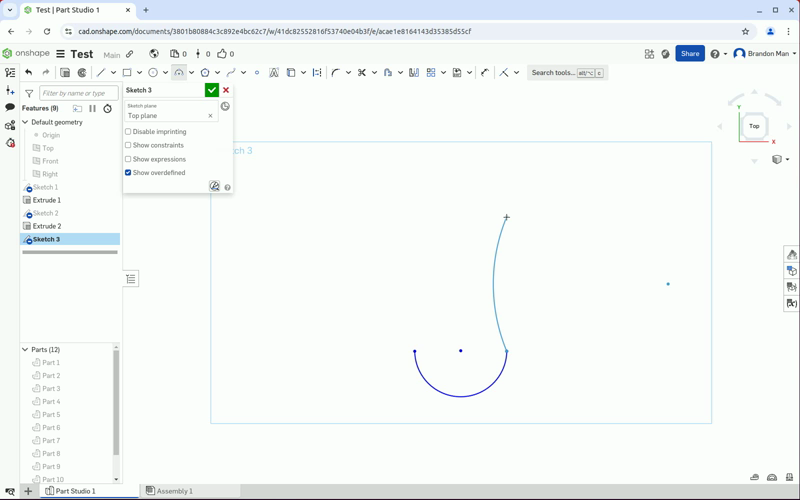
click(506, 216)
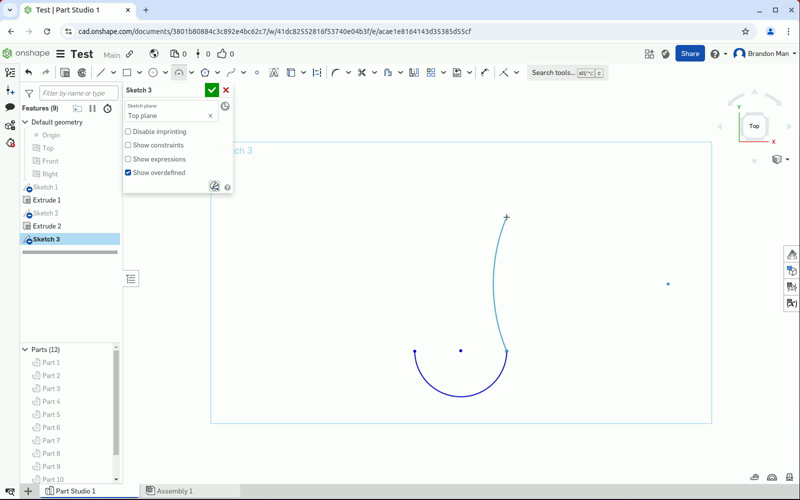
mouse_move(498, 283)
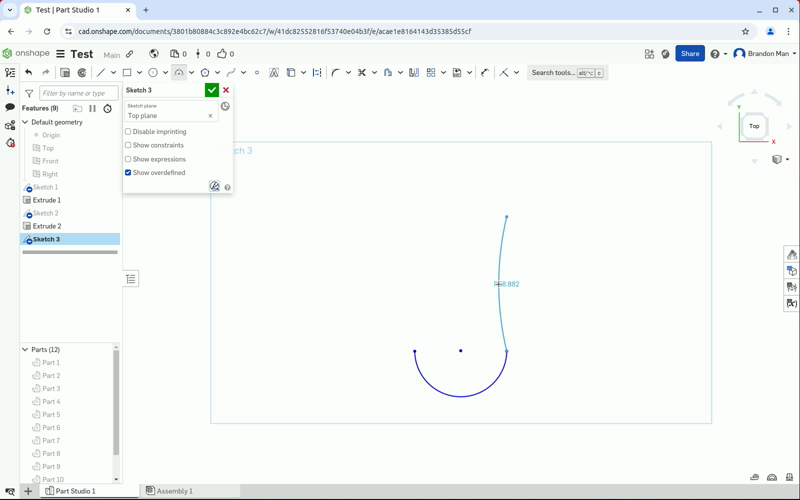
click(498, 283)
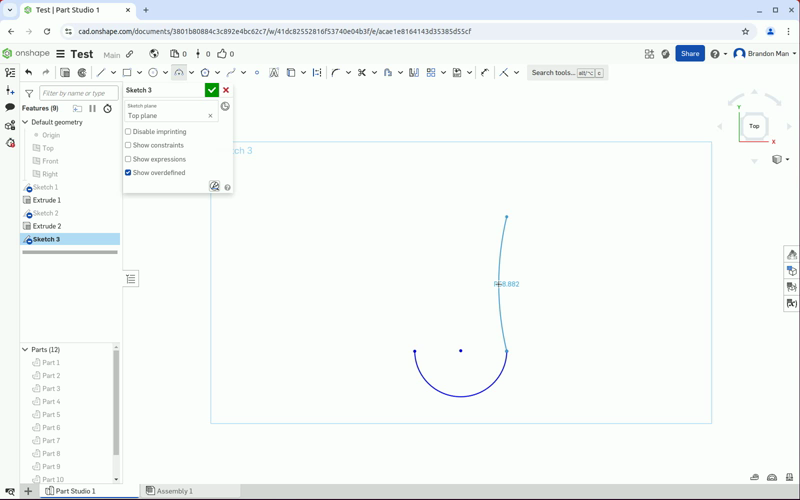
key_up(shift)
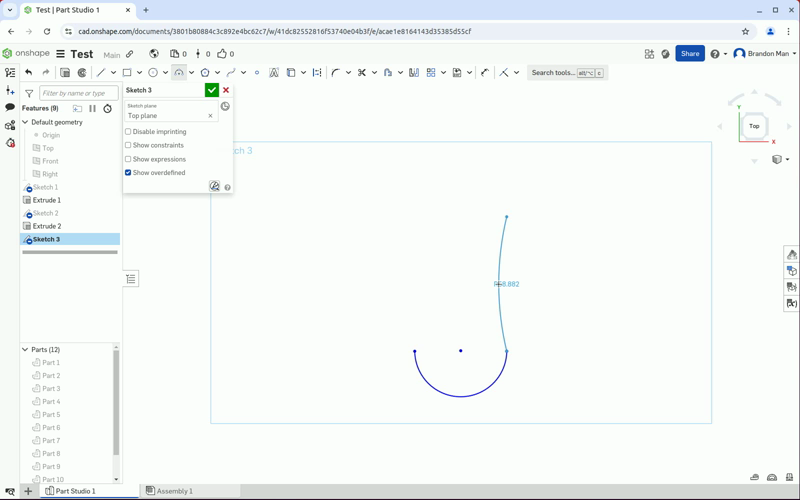
mouse_move(506, 216)
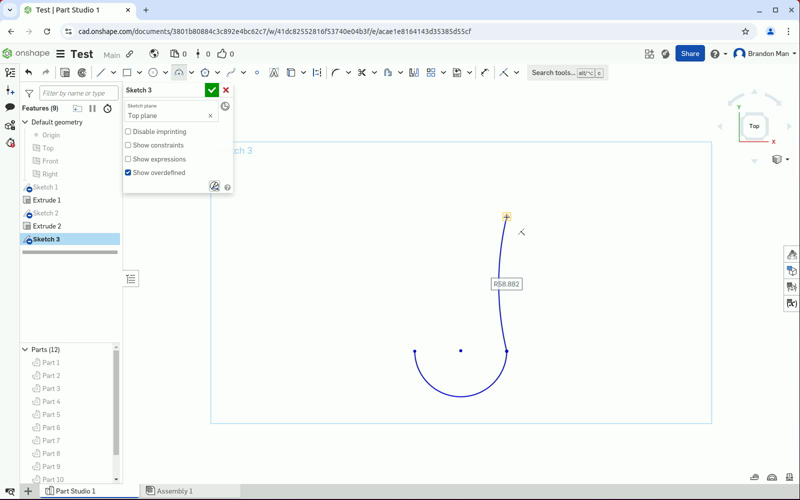
click(506, 216)
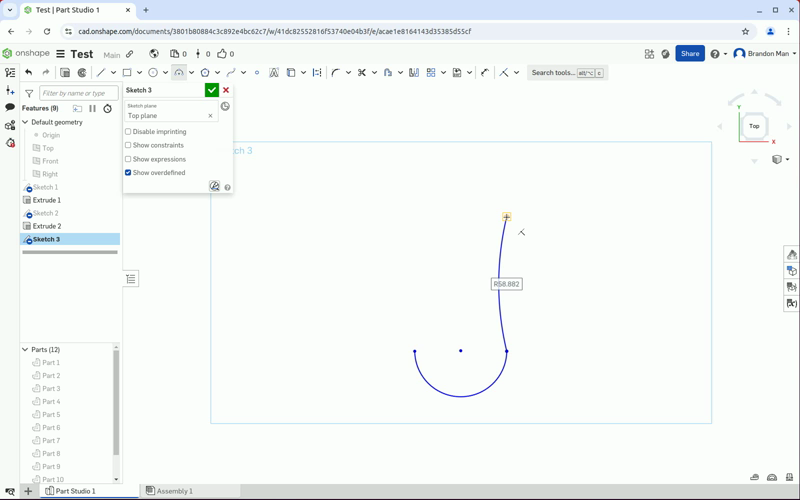
key_down(shift)
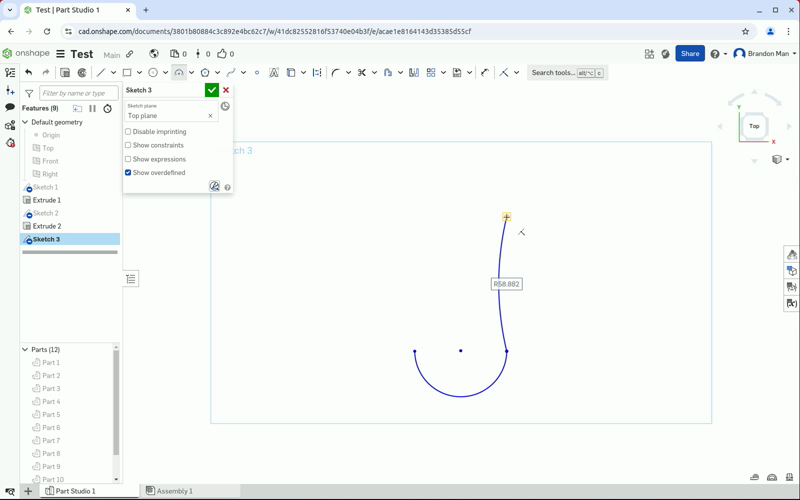
mouse_move(414, 216)
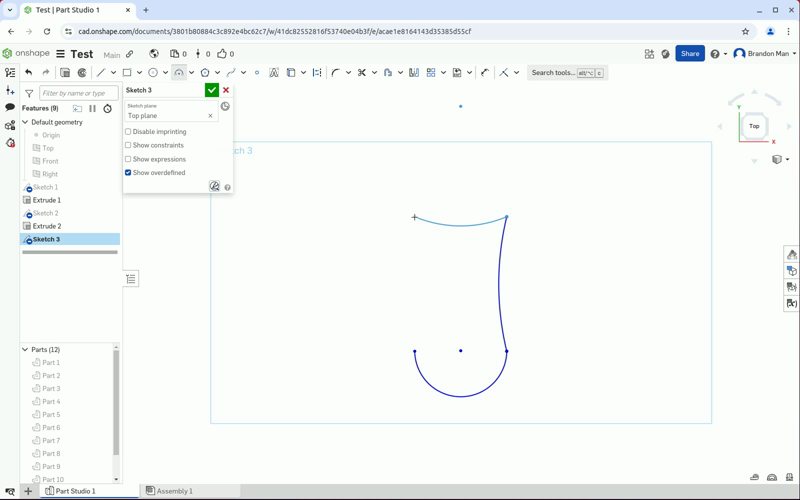
click(414, 216)
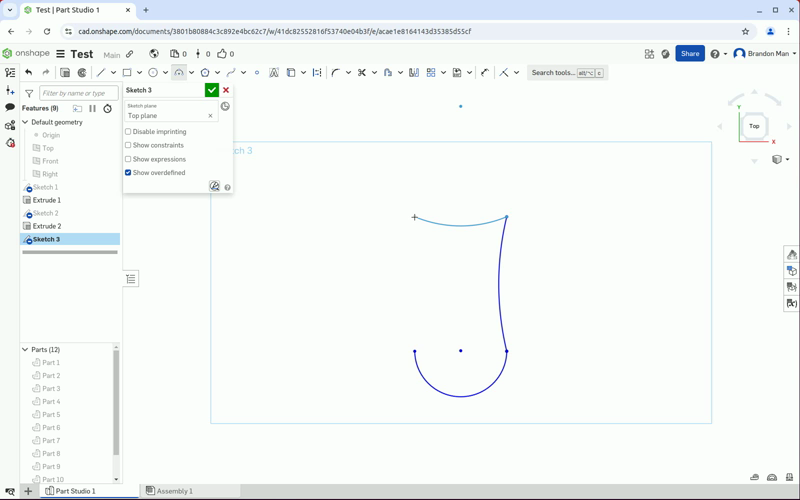
mouse_move(460, 262)
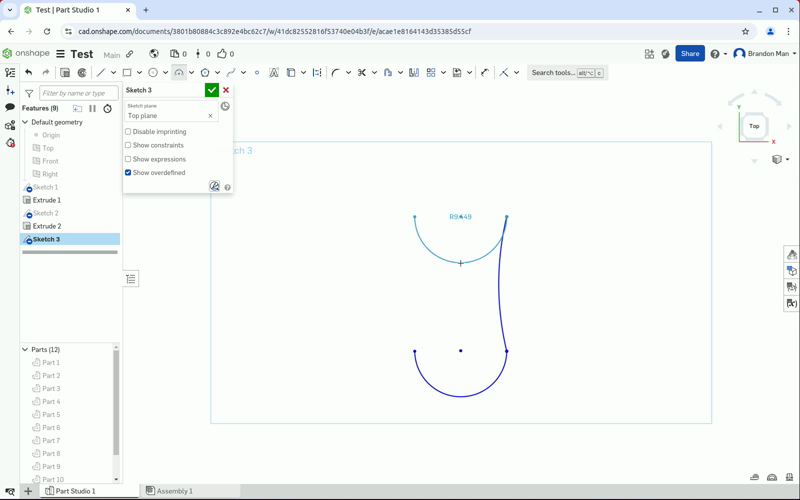
click(460, 262)
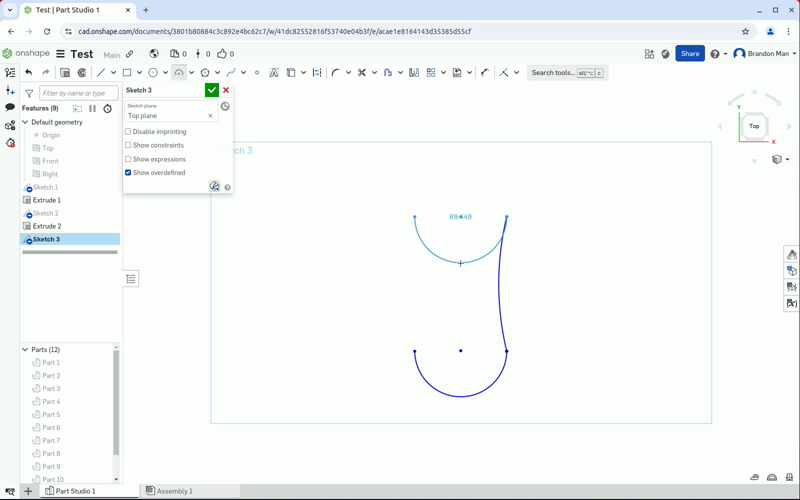
key_up(shift)
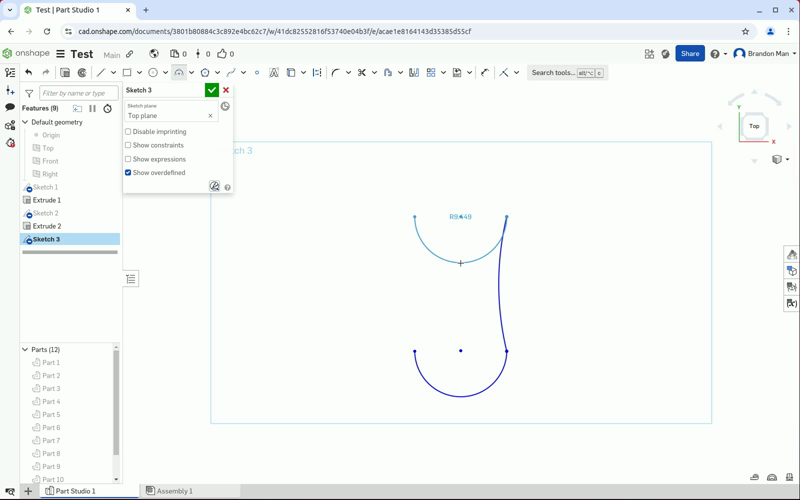
mouse_move(414, 216)
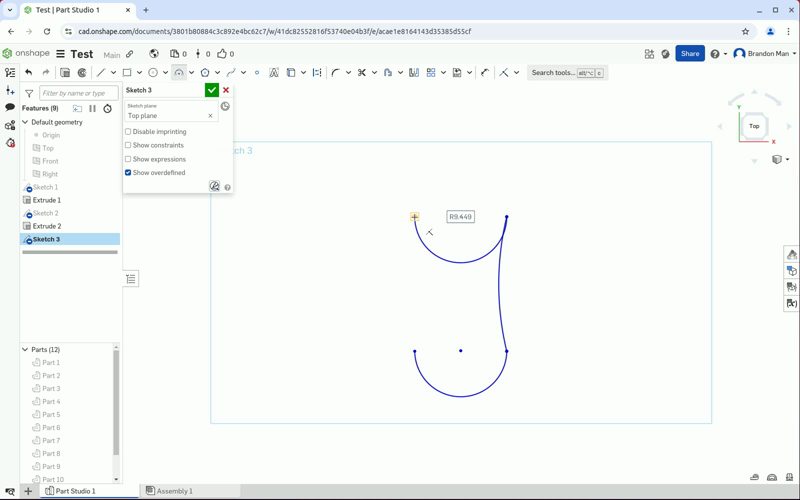
click(414, 216)
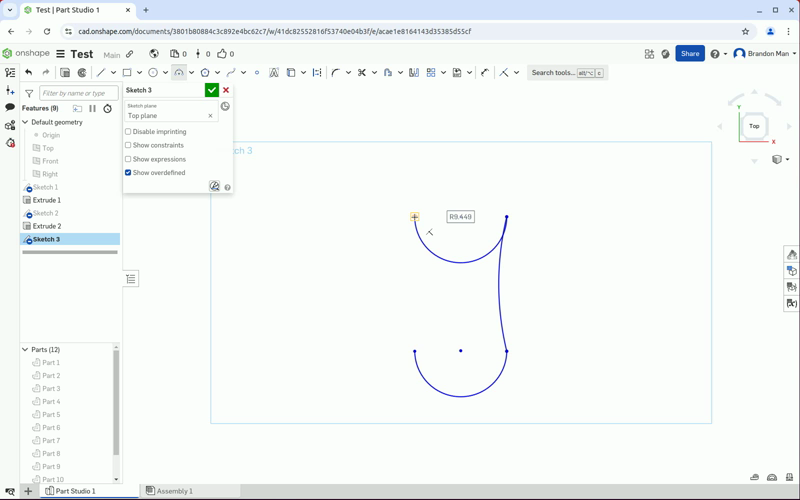
mouse_move(414, 351)
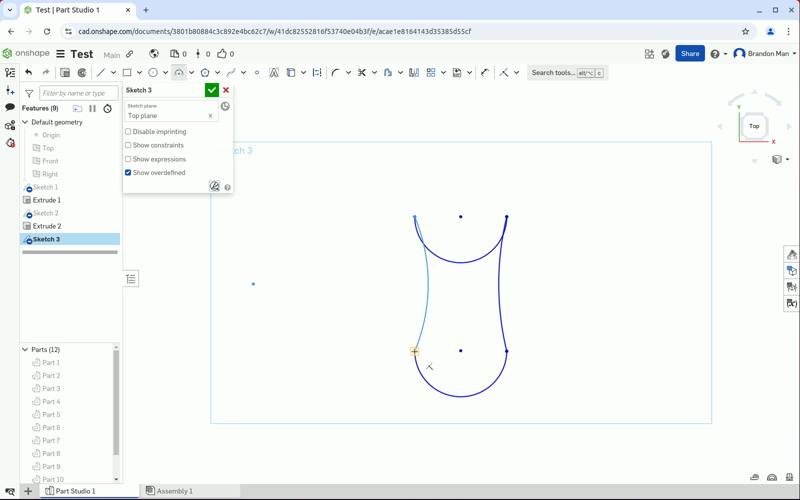
click(414, 351)
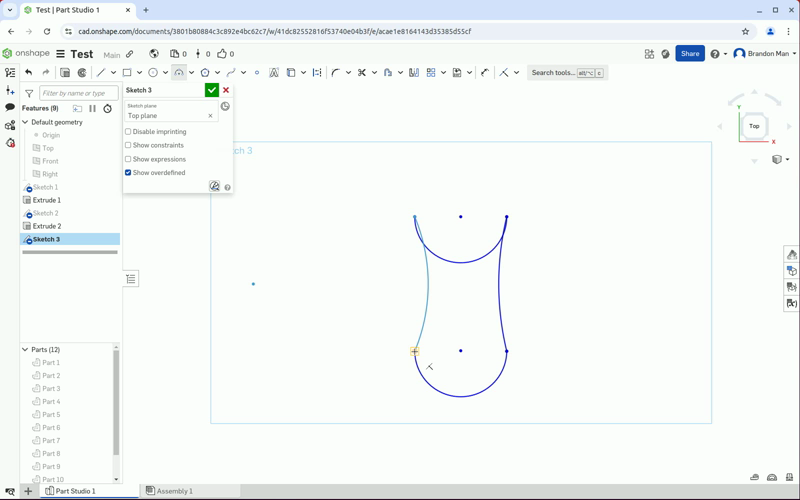
key_down(shift)
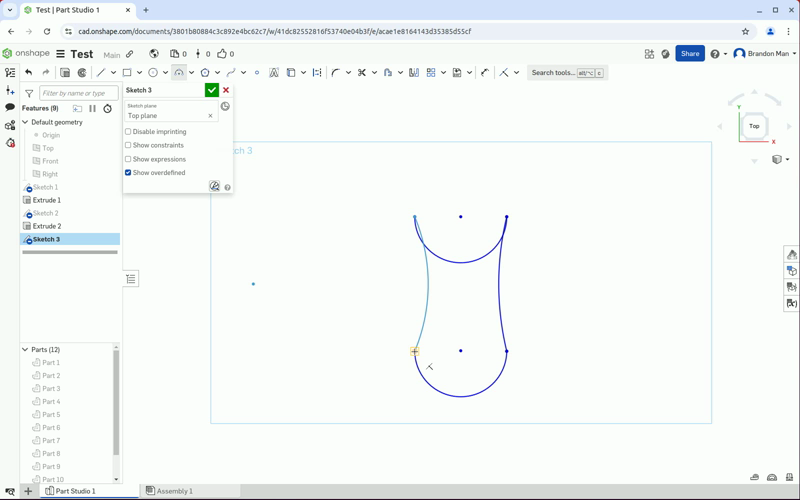
mouse_move(422, 283)
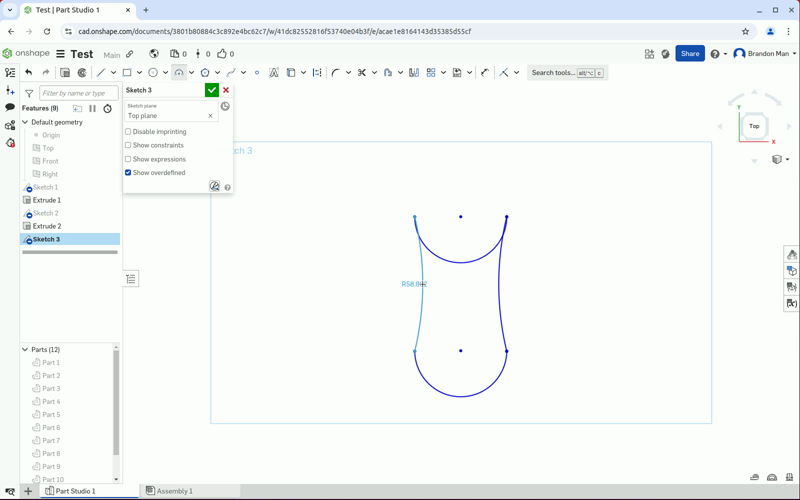
click(422, 283)
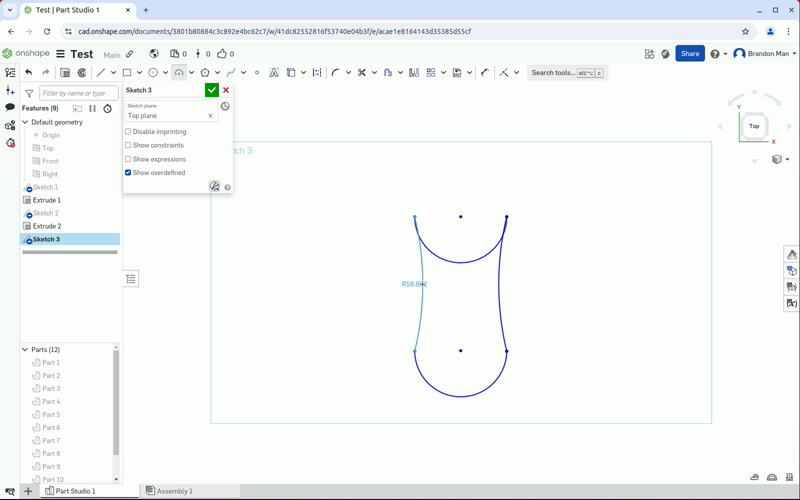
key_up(shift)
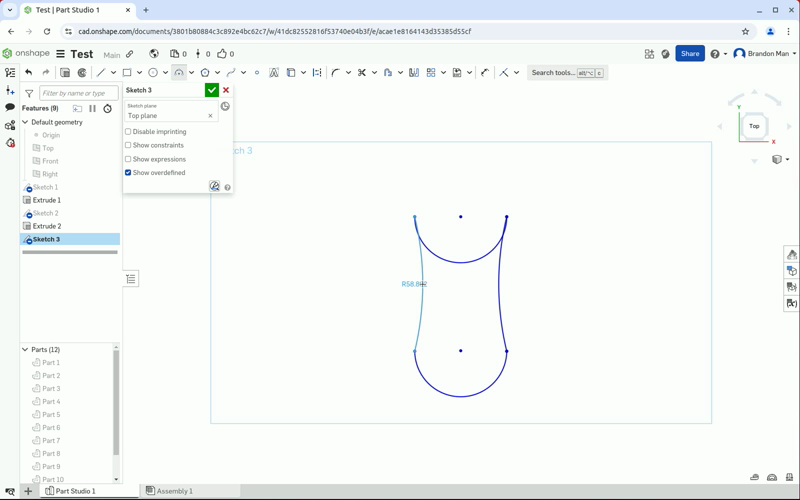
key(esc)
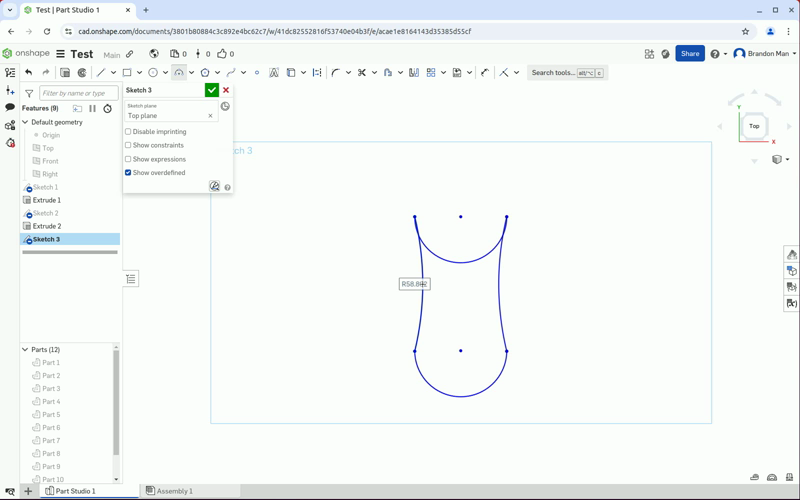
key(c)
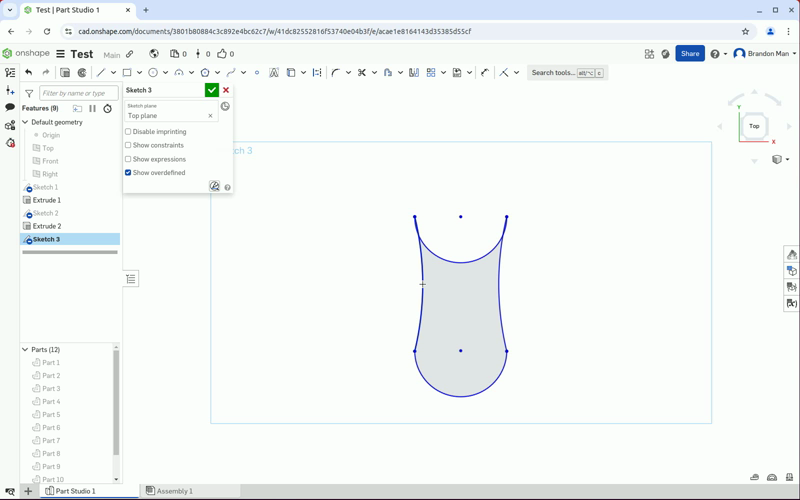
key_down(shift)
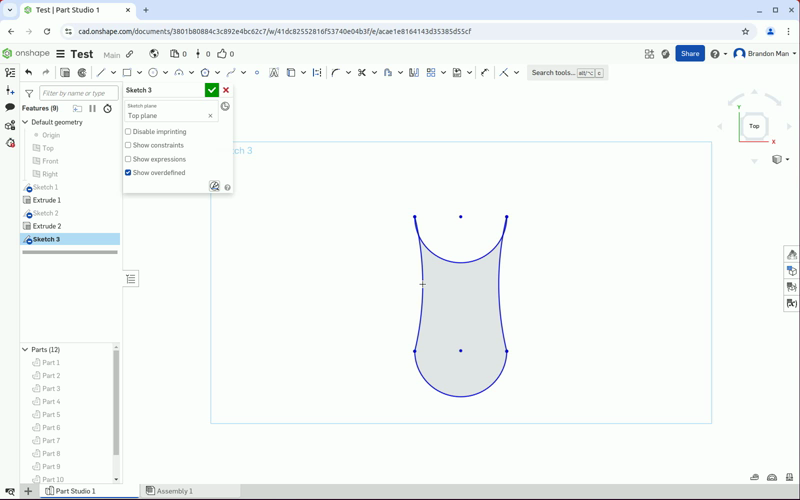
mouse_move(460, 351)
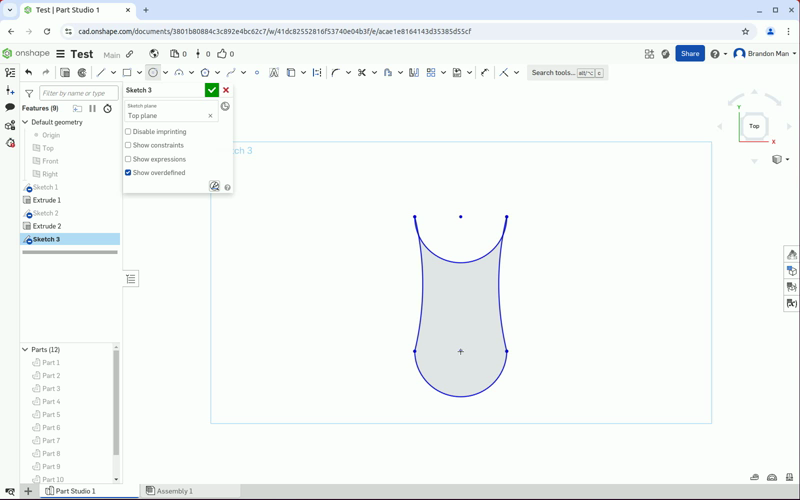
click(460, 351)
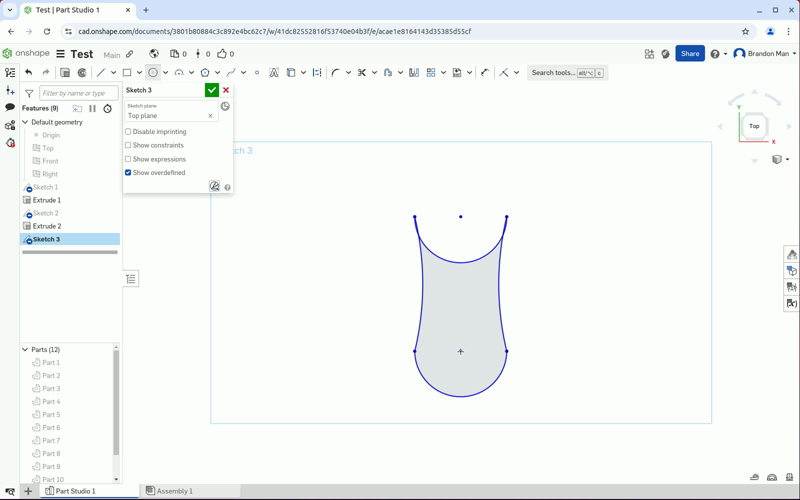
key_up(shift)
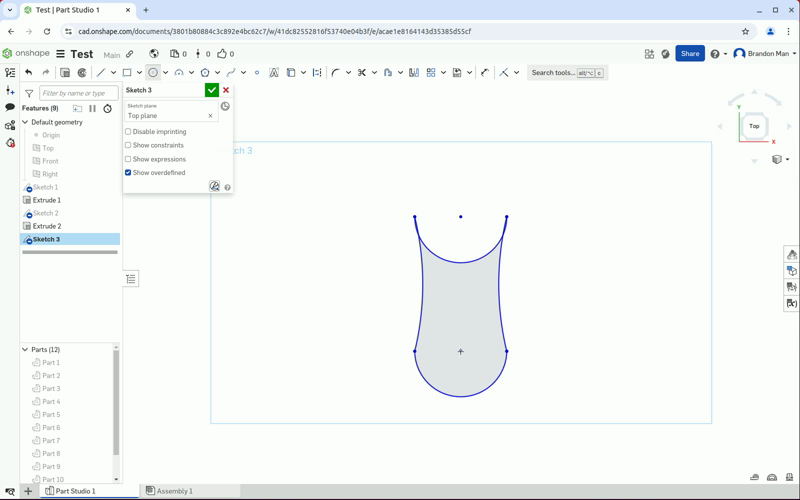
mouse_move(482, 351)
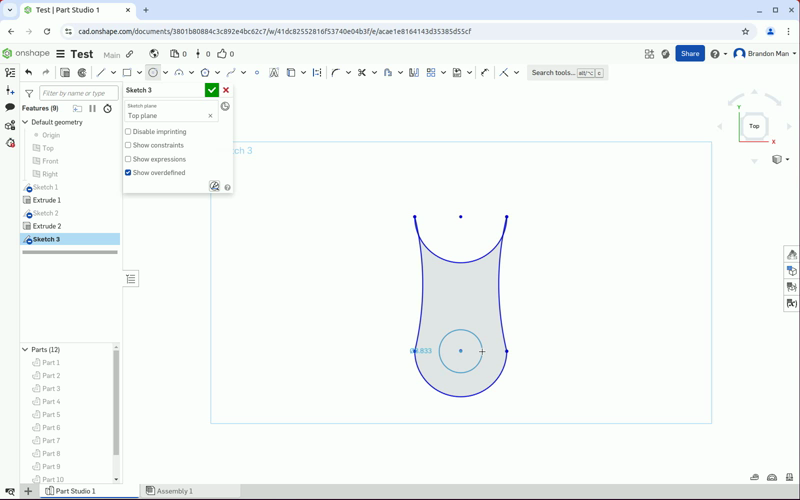
click(482, 351)
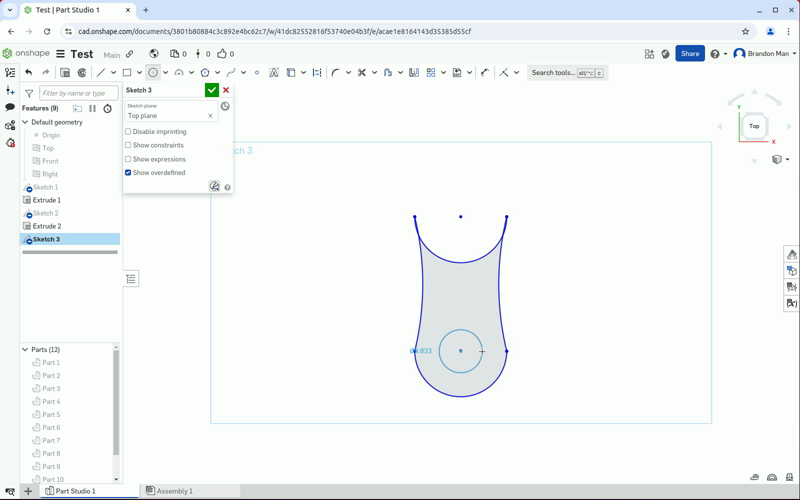
key(esc)
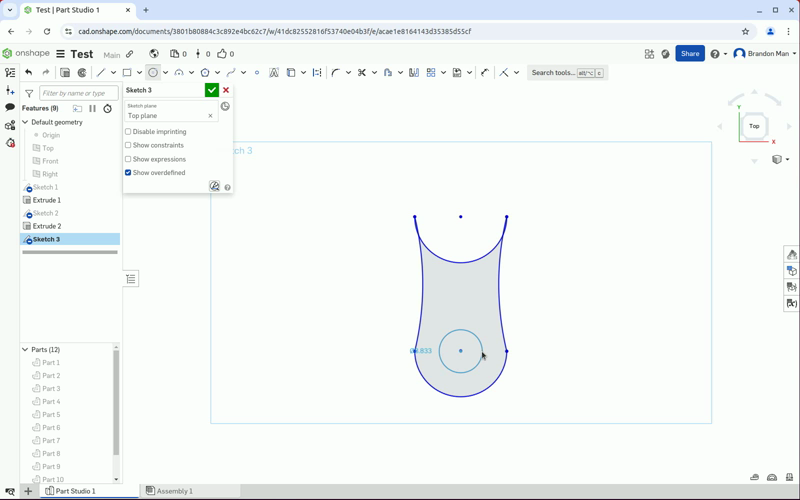
key(c)
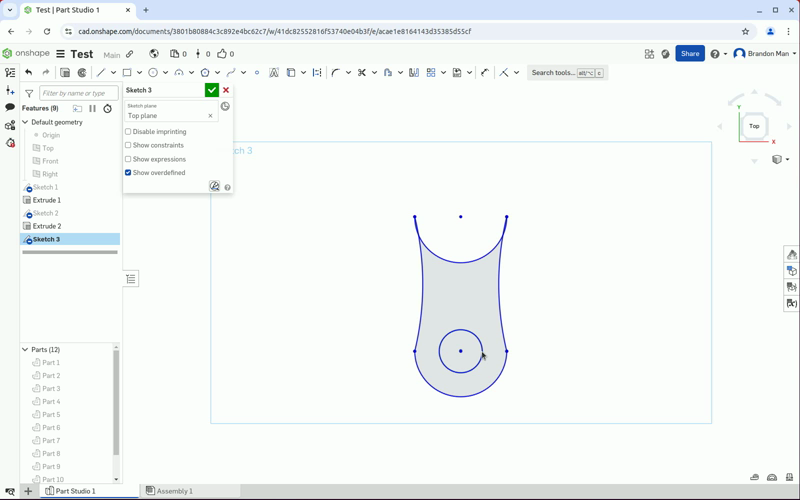
key_down(shift)
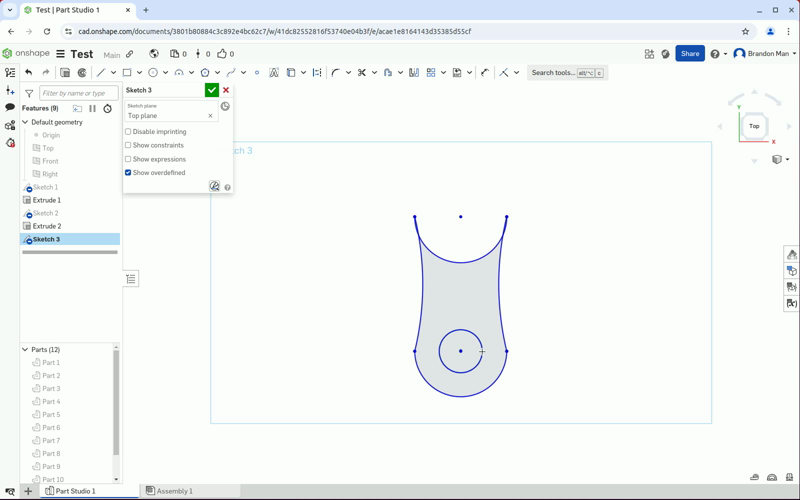
mouse_move(460, 283)
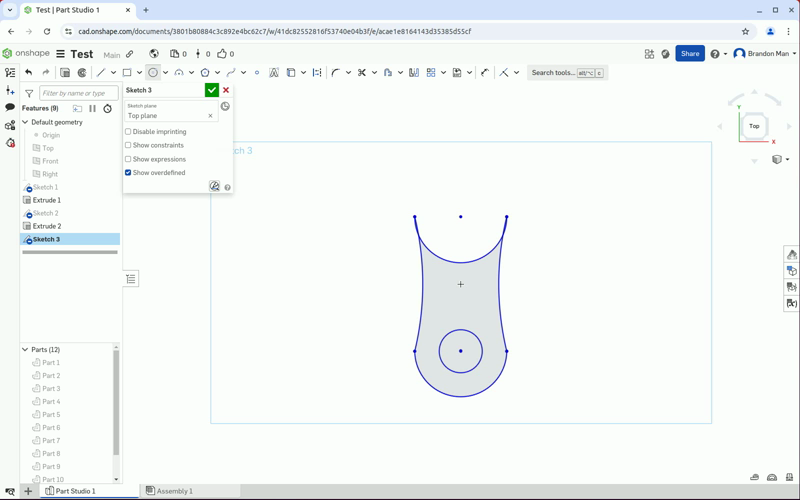
click(460, 283)
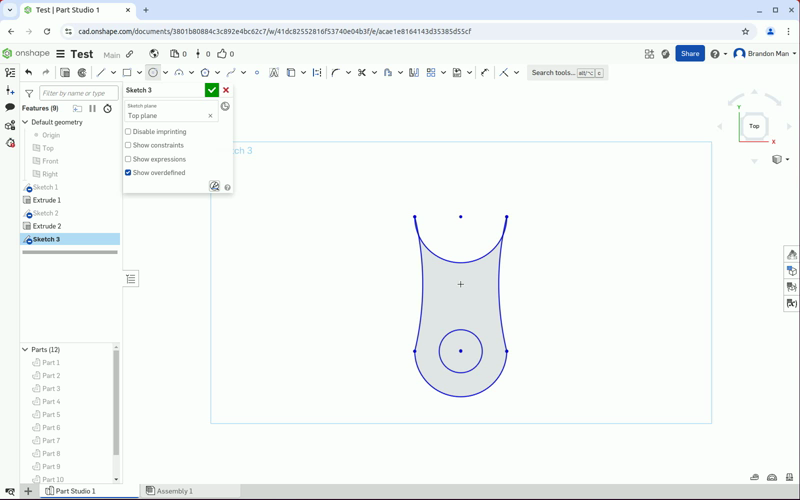
key_up(shift)
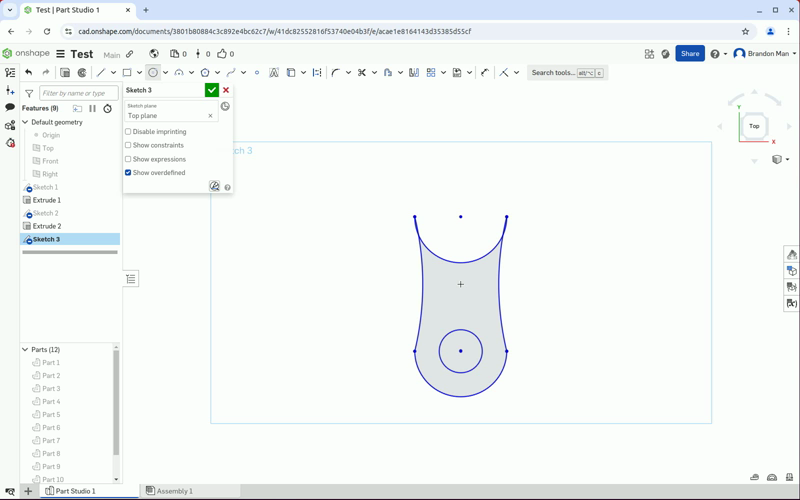
mouse_move(482, 283)
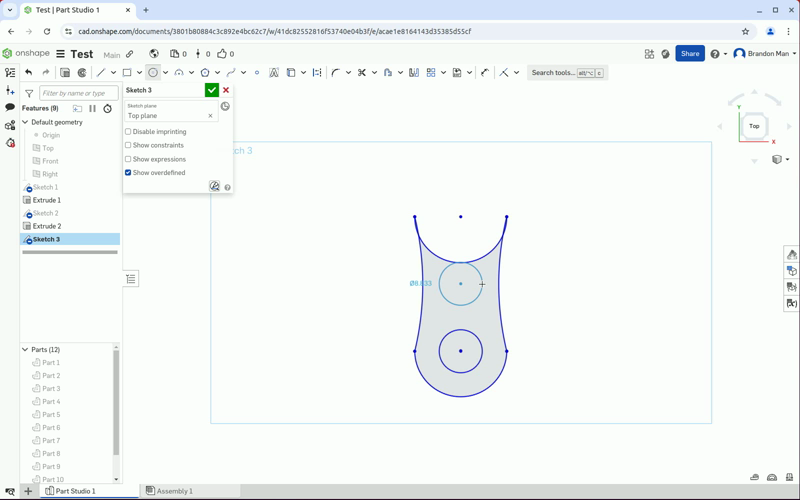
click(482, 283)
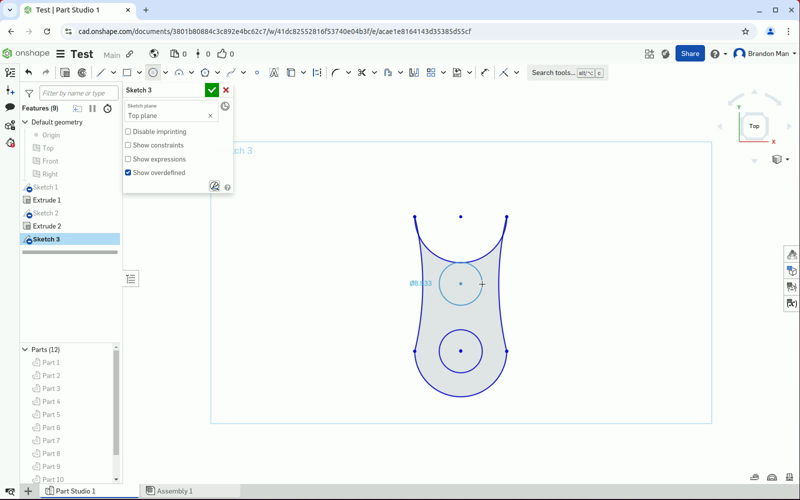
key(esc)
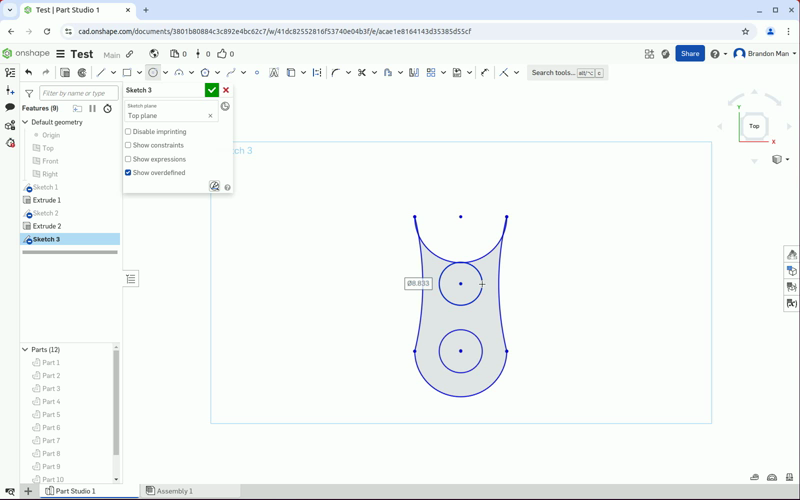
key(c)
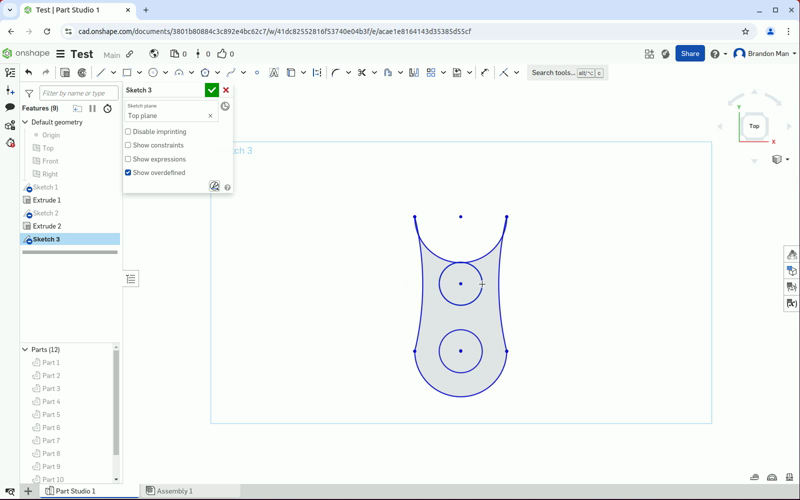
key_down(shift)
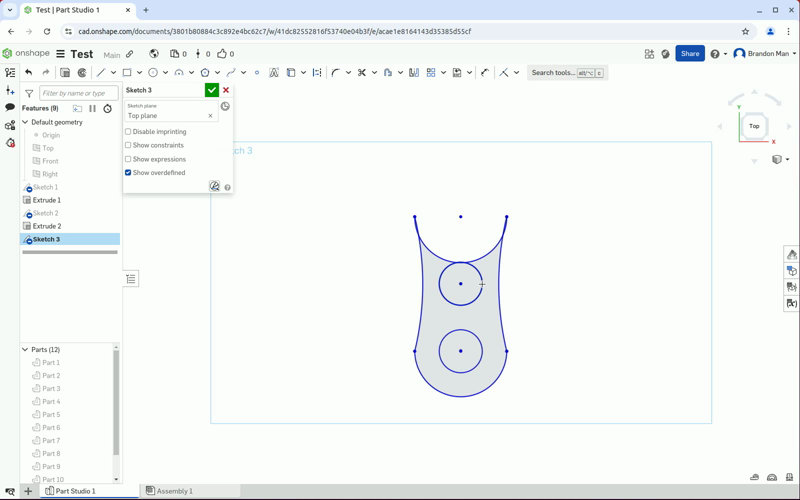
mouse_move(460, 216)
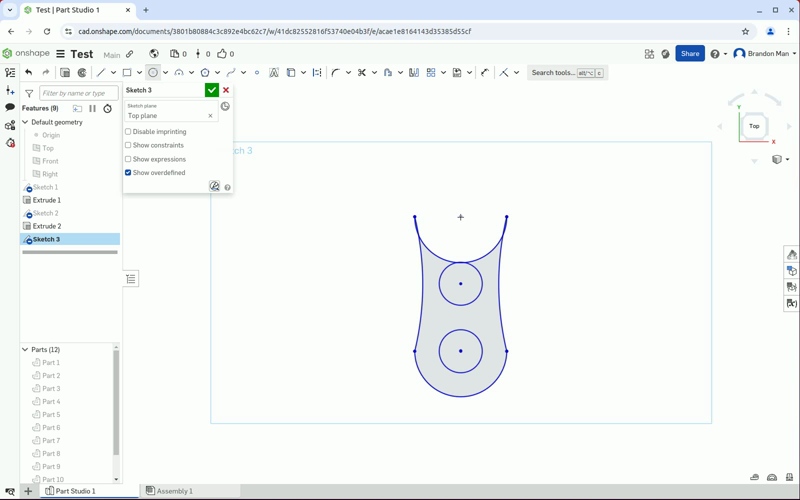
click(460, 216)
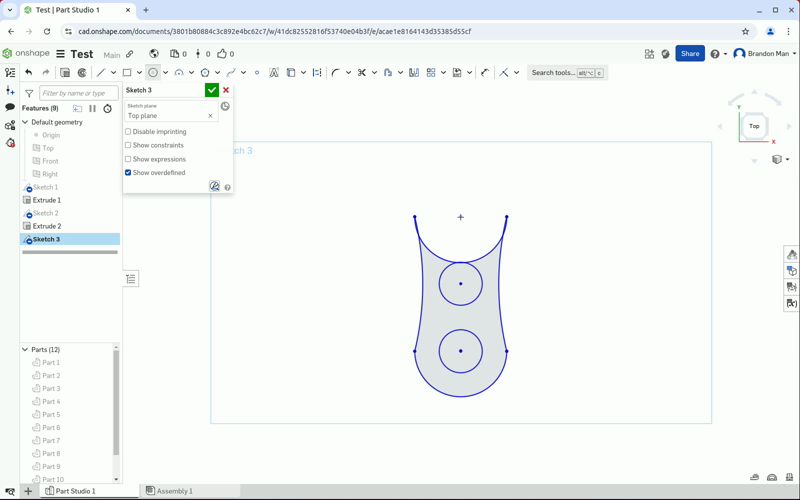
key_up(shift)
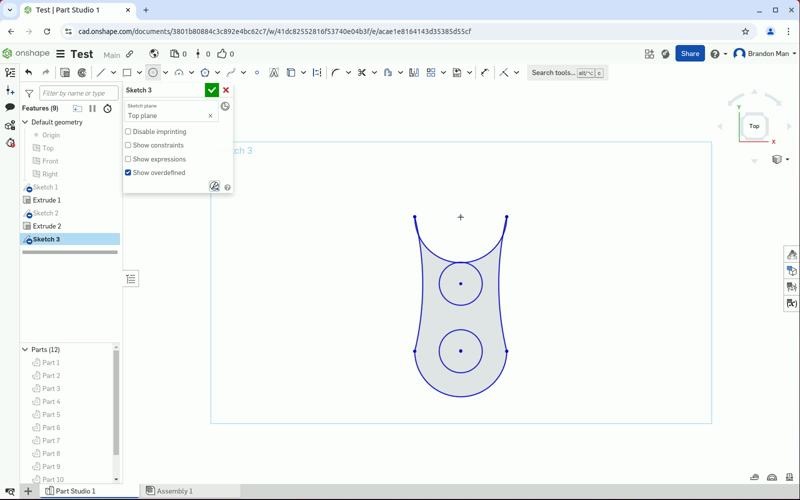
mouse_move(482, 216)
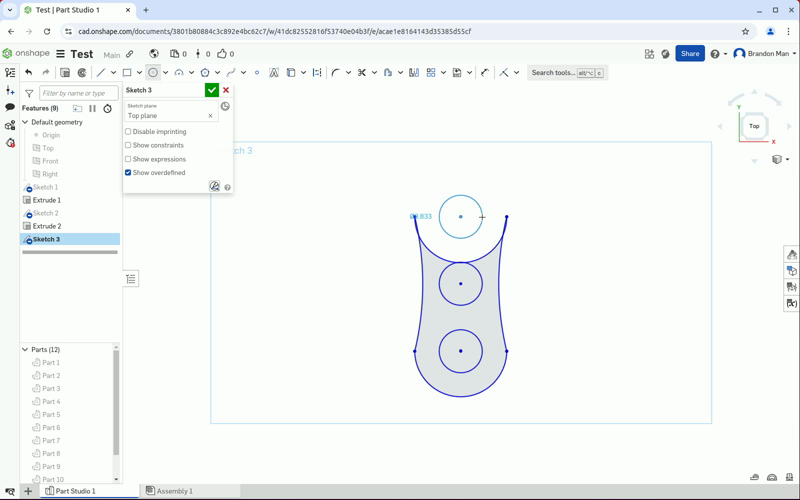
click(482, 216)
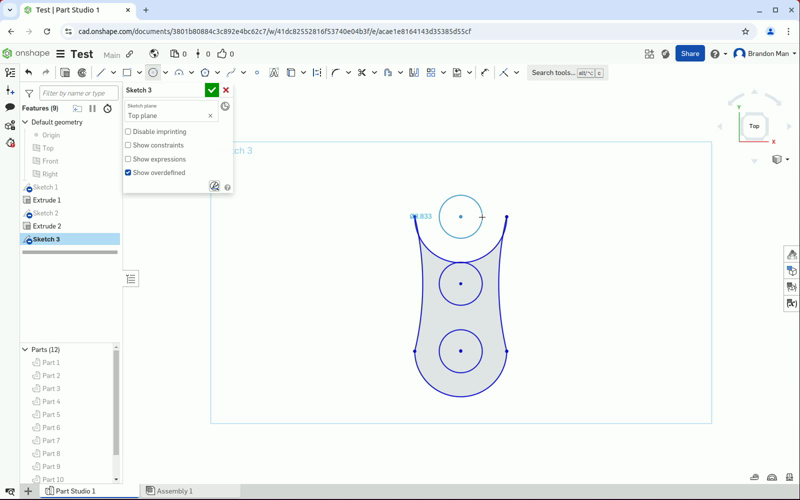
key(esc)
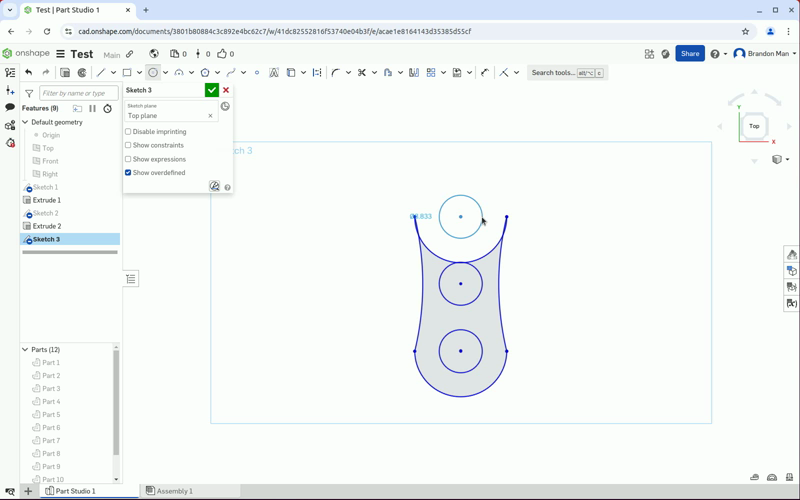
mouse_move(450, 379)
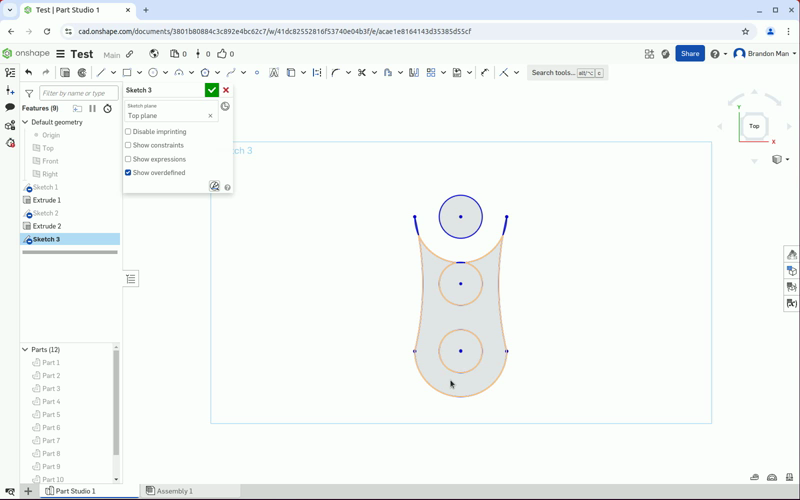
click(450, 379)
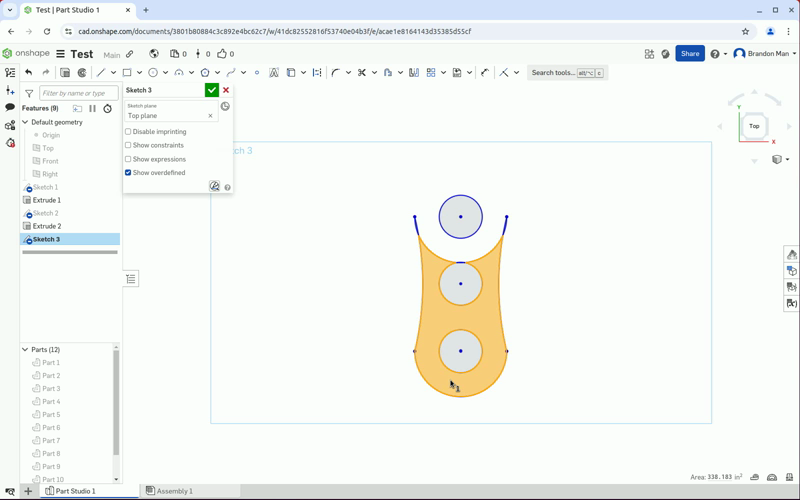
mouse_move(69, 352)
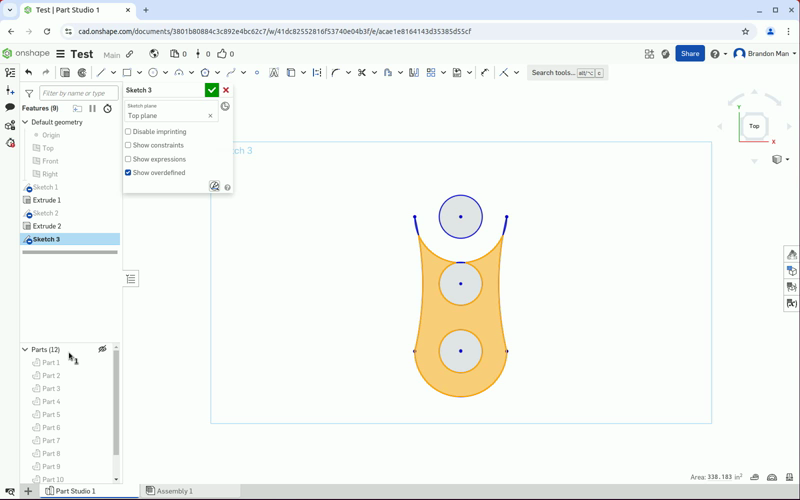
key(shift+y)
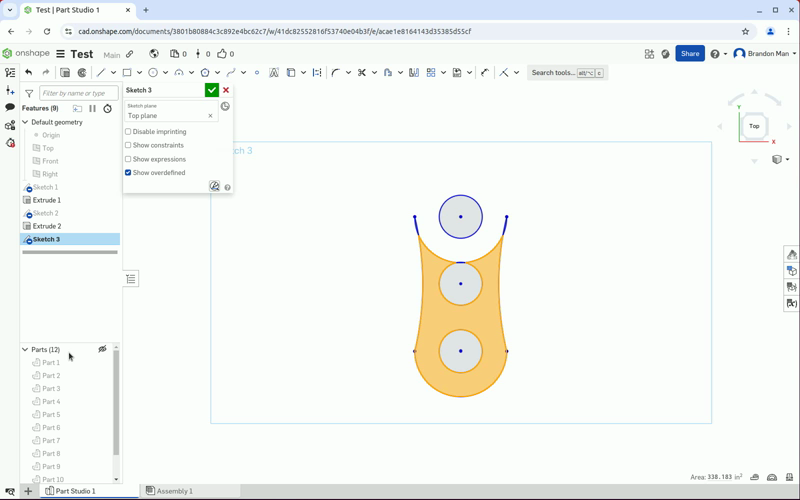
key(shift+e)
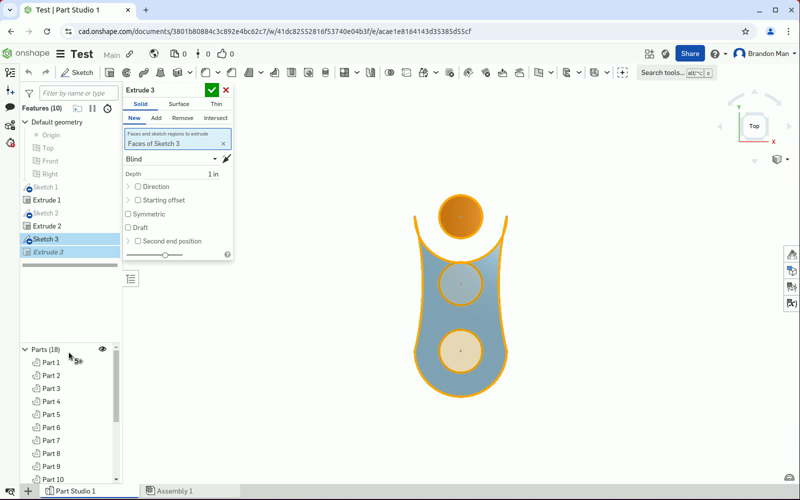
mouse_move(143, 106)
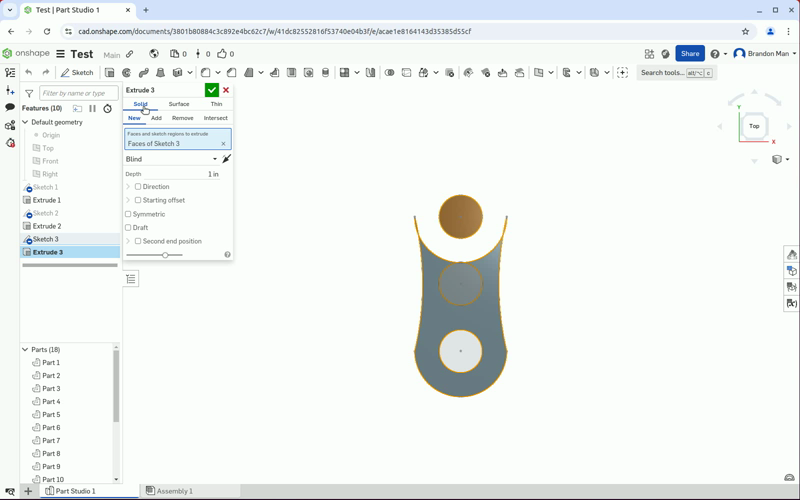
click(143, 106)
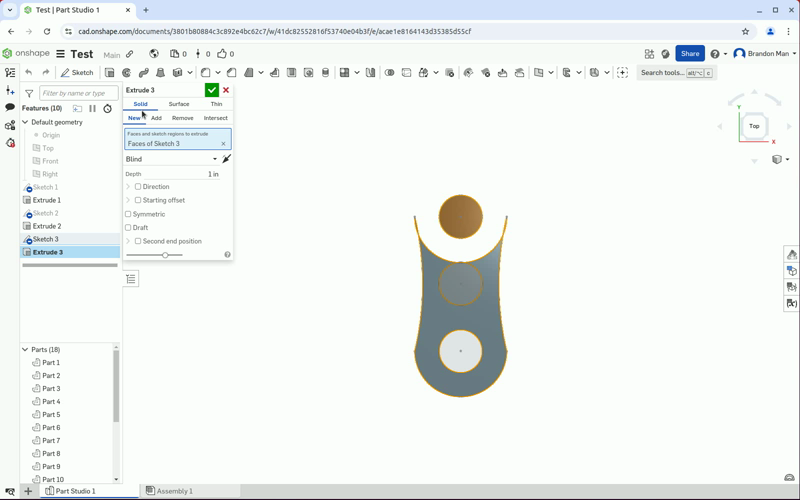
mouse_move(137, 120)
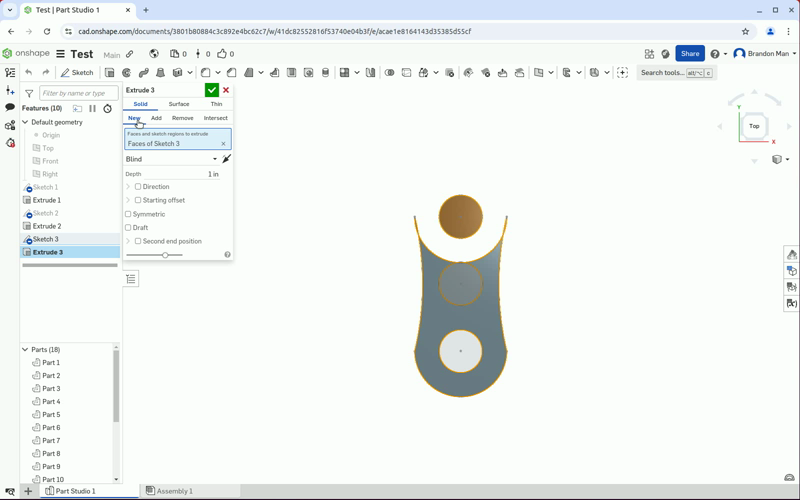
click(137, 120)
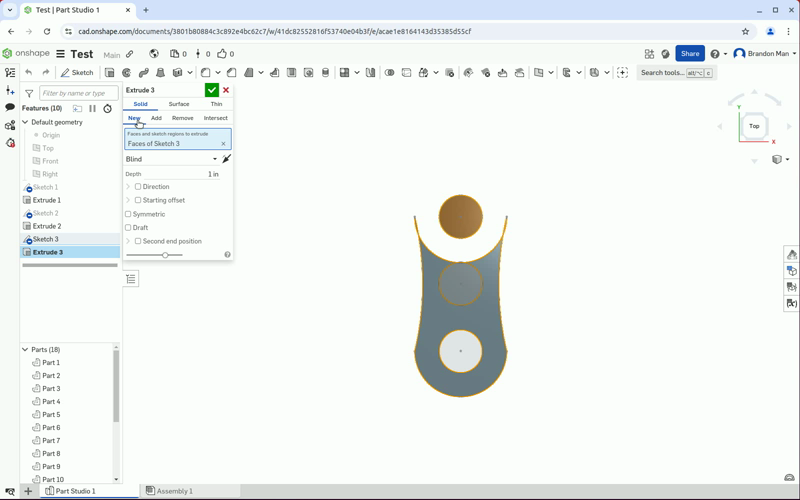
key(tab, 4)
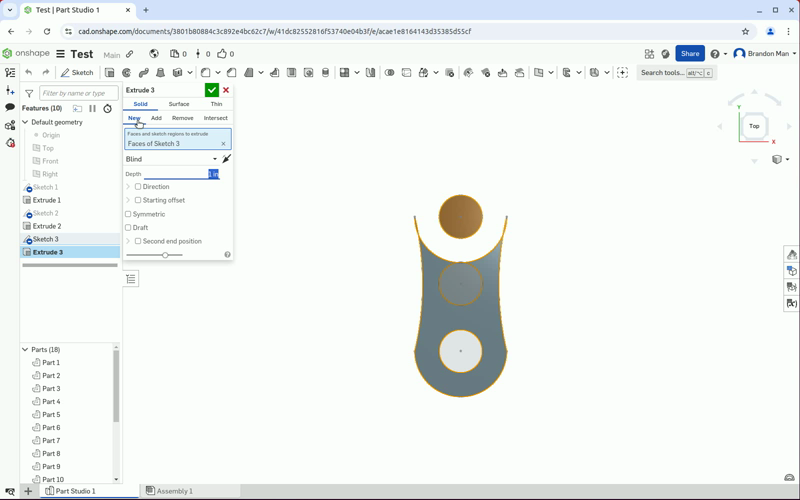
text(2.407)
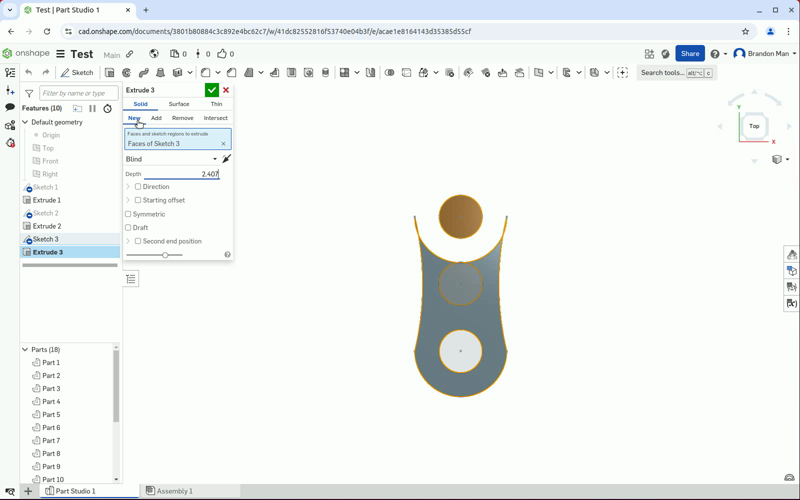
key(enter)
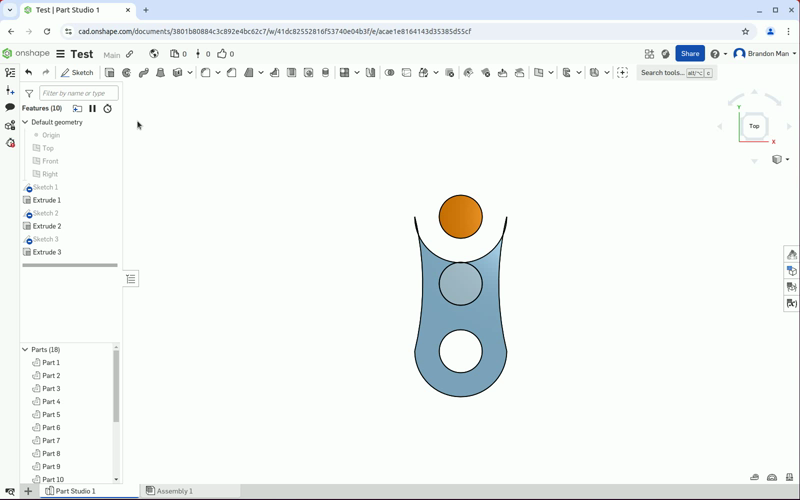
key(shift+h)
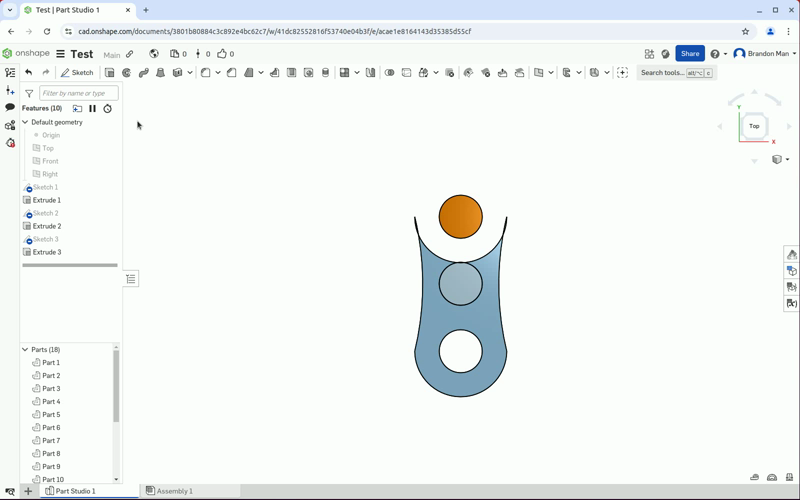
key(shift+h)
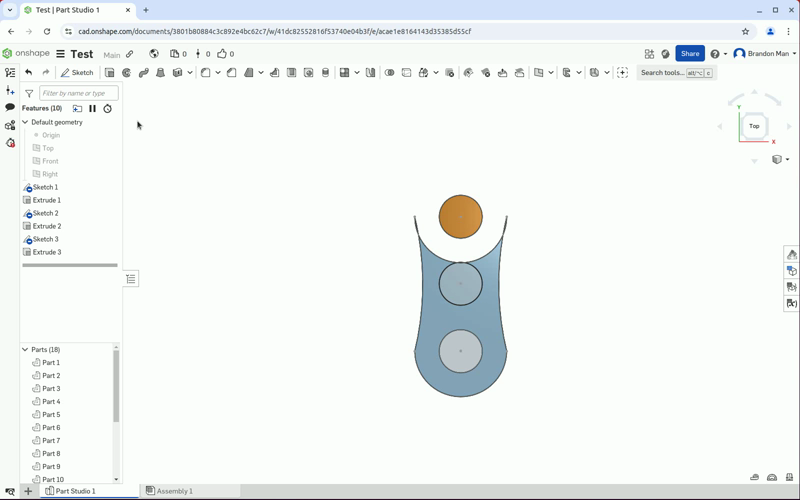
key(shift+7)
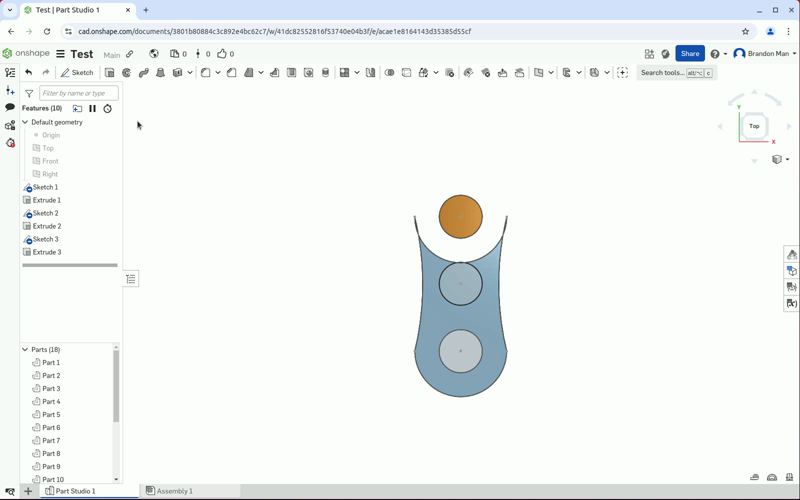
key(up, 3)
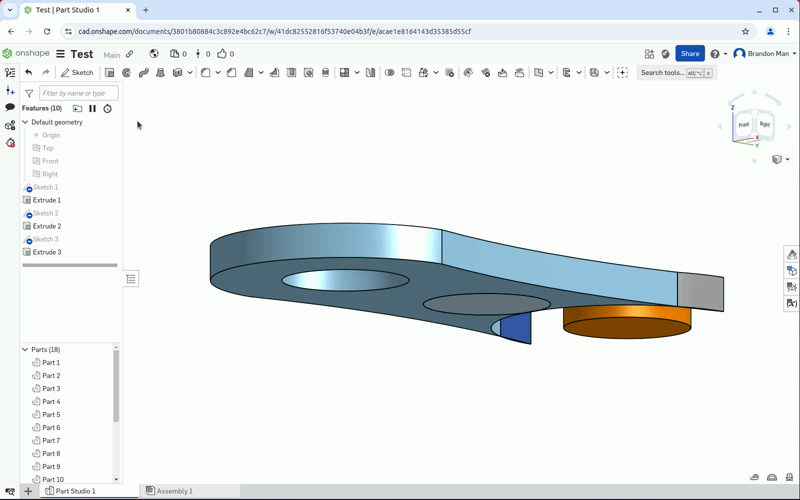
key(left, 3)
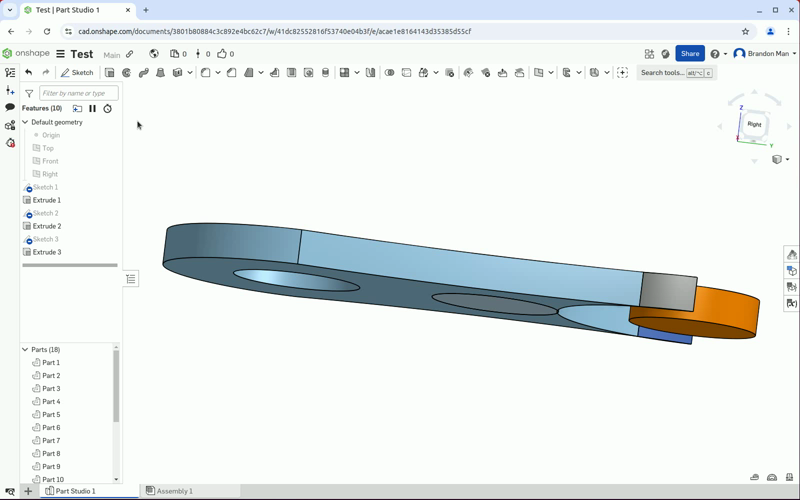
key(right, 3)
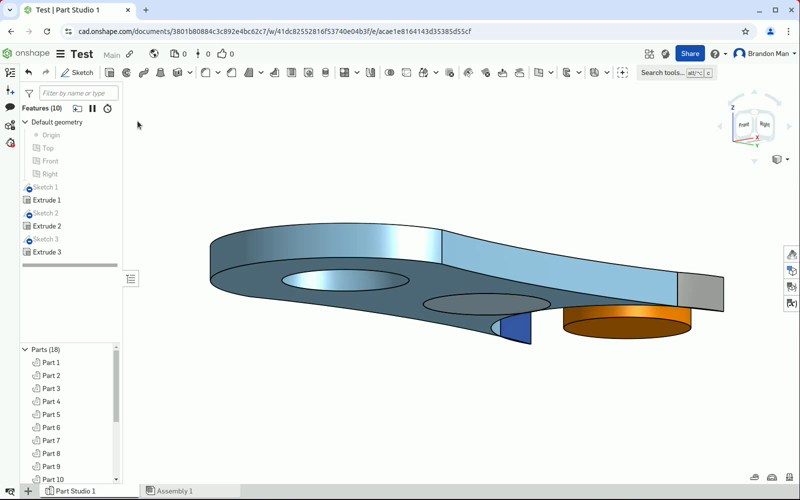
key(down, 3)
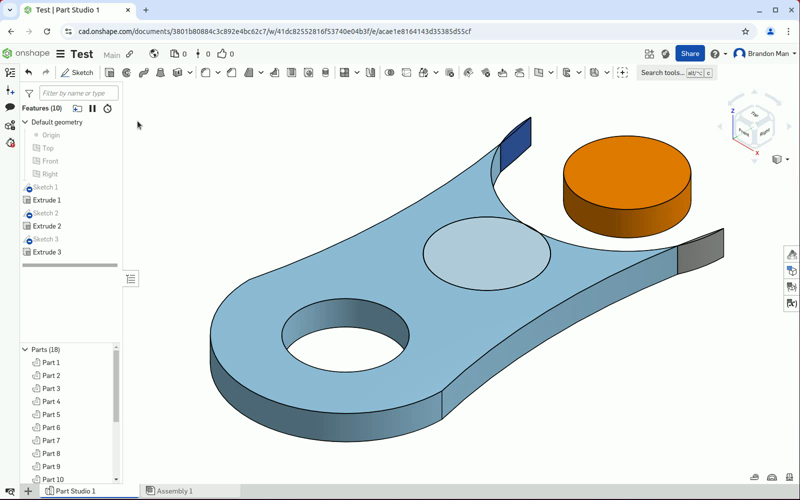
mouse_move(73, 189)
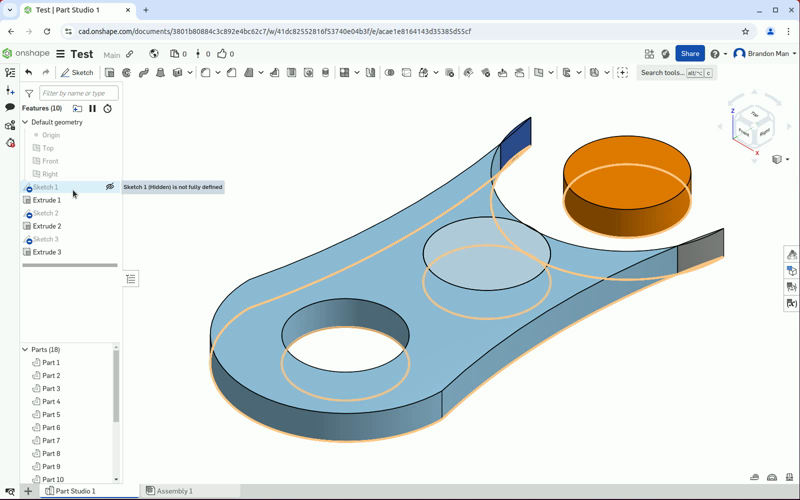
click(73, 189)